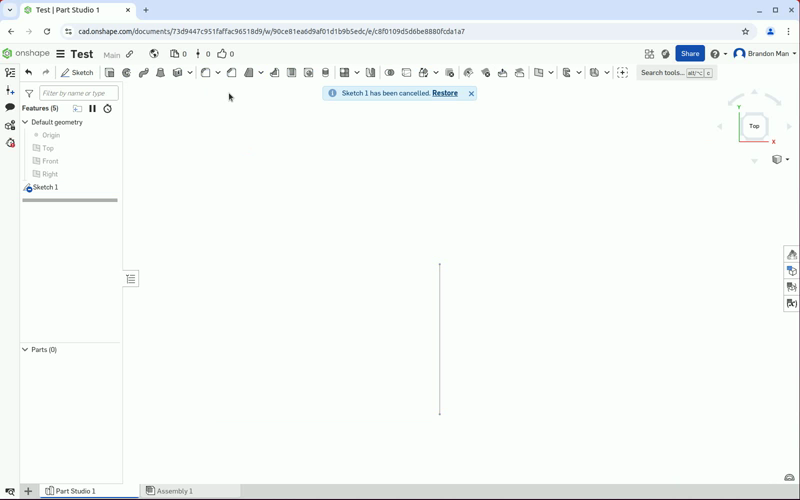
key(shift+h)
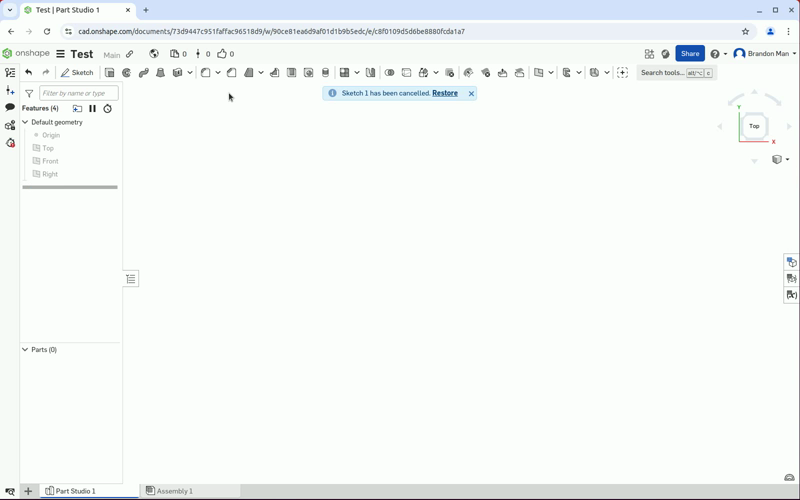
mouse_move(73, 352)
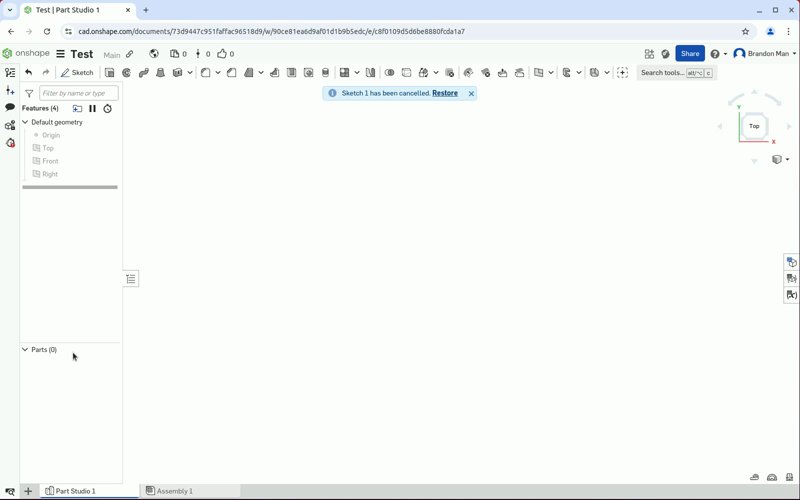
key(y)
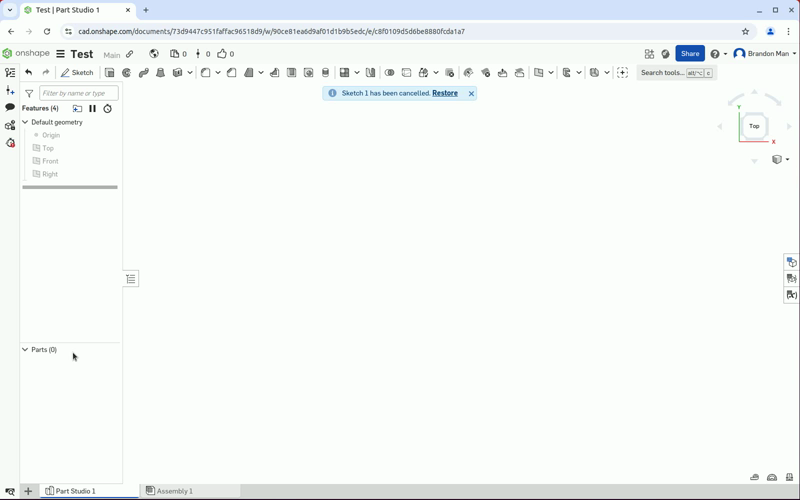
key(shift+p)
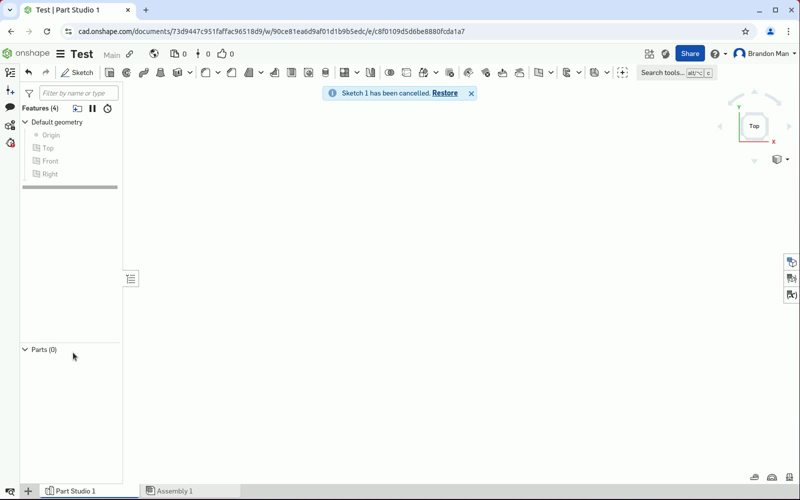
key(space)
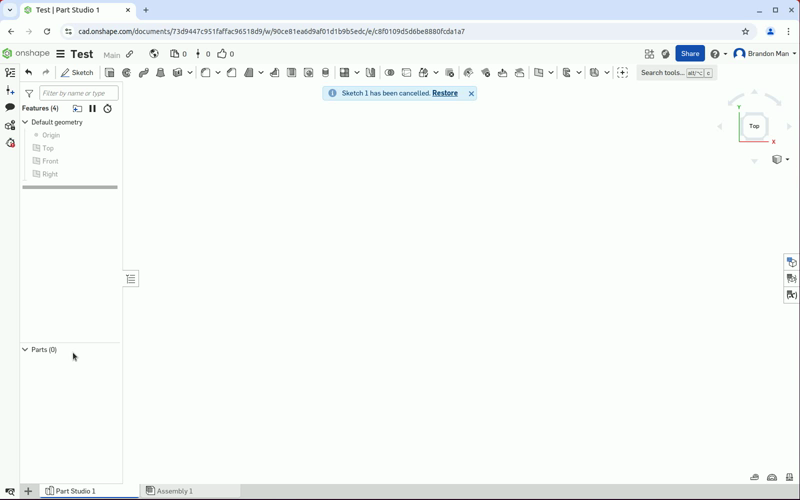
key_down(shift)
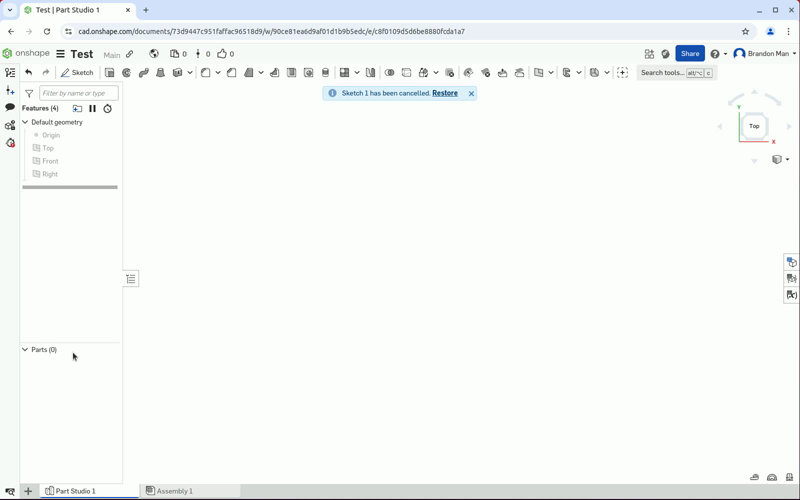
key(up)
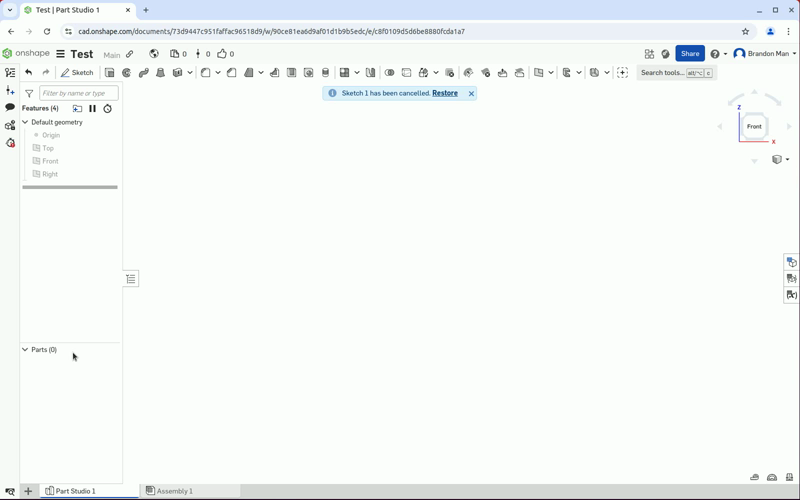
key_up(shift)
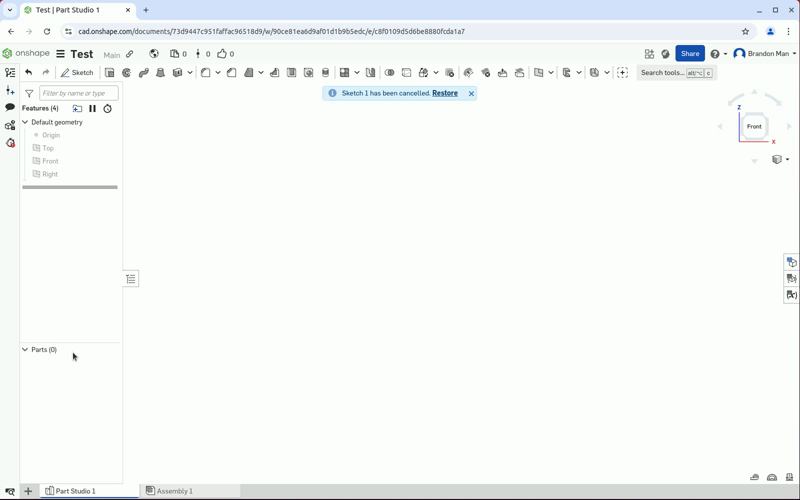
mouse_move(73, 352)
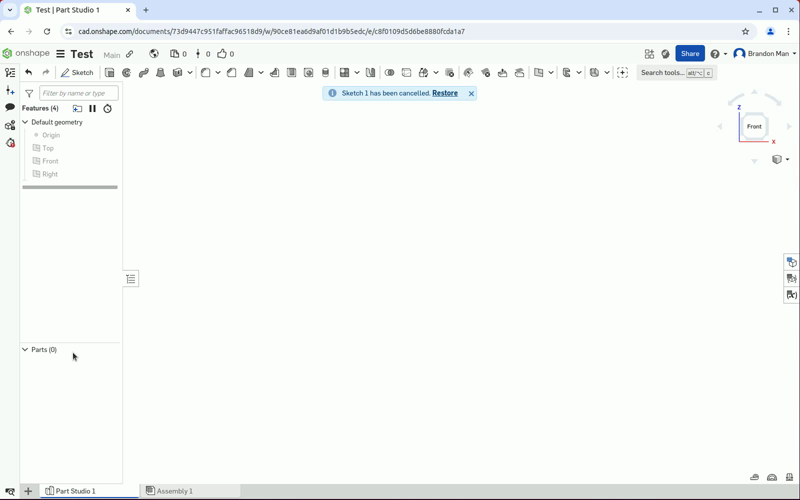
key(shift+y)
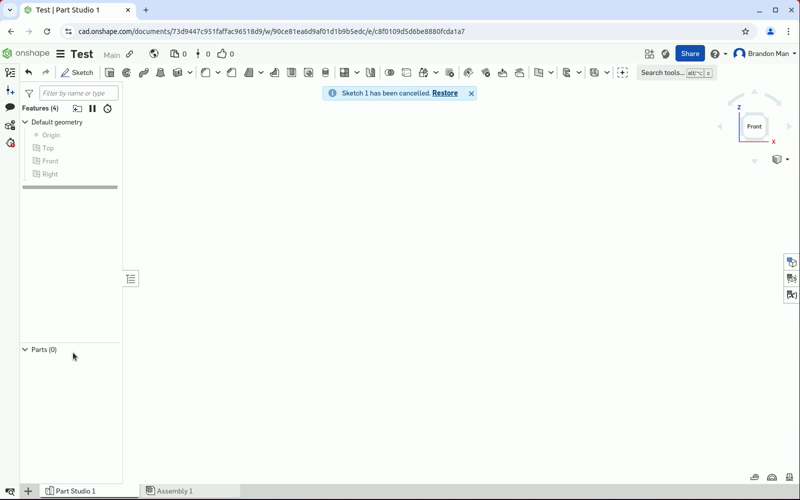
key(shift+s)
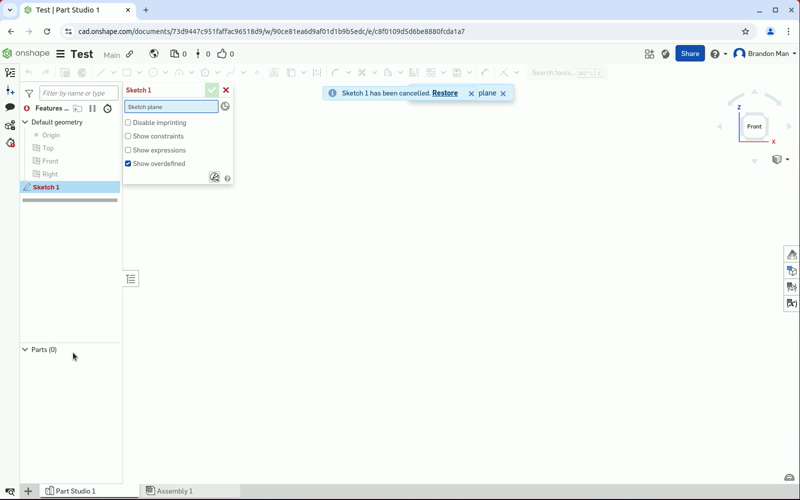
mouse_move(73, 163)
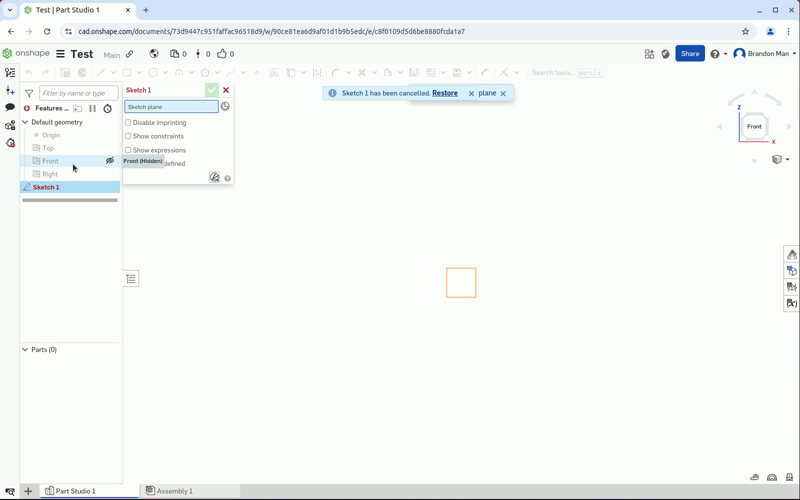
click(73, 163)
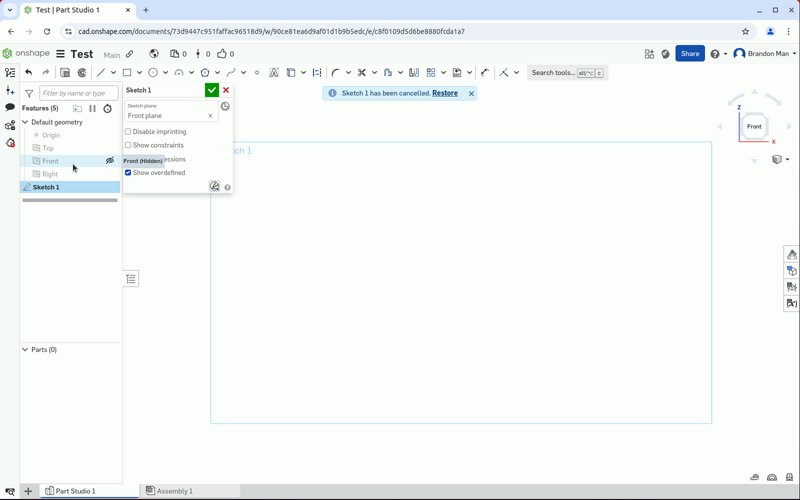
mouse_move(73, 352)
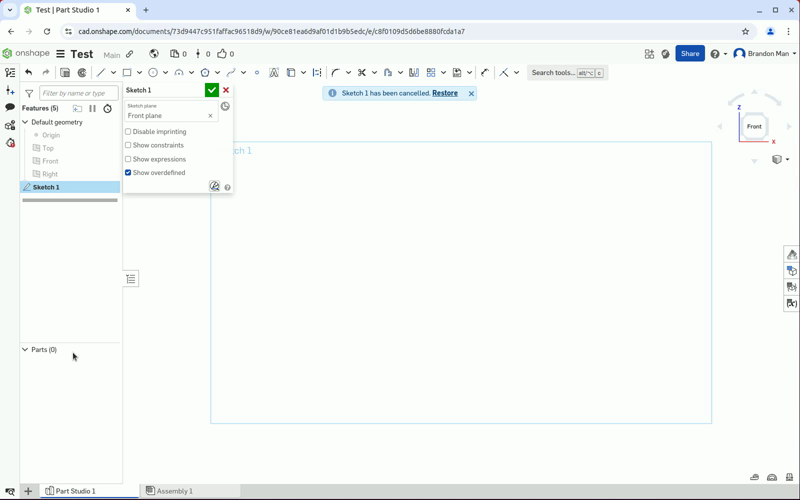
key(y)
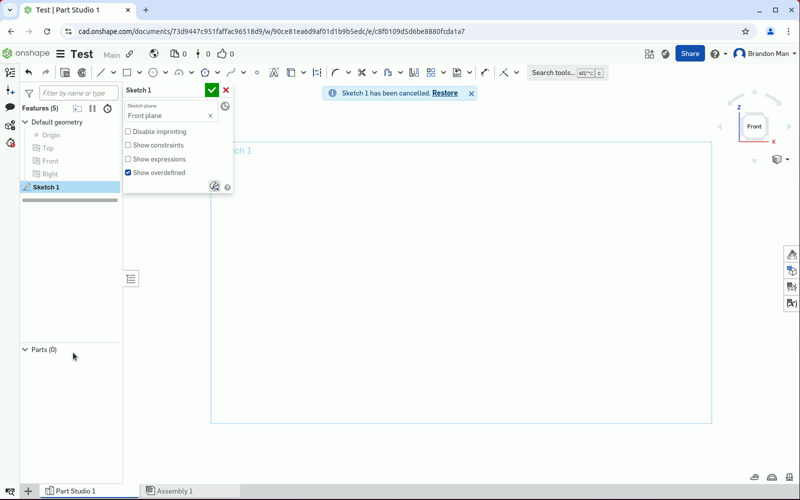
key(l)
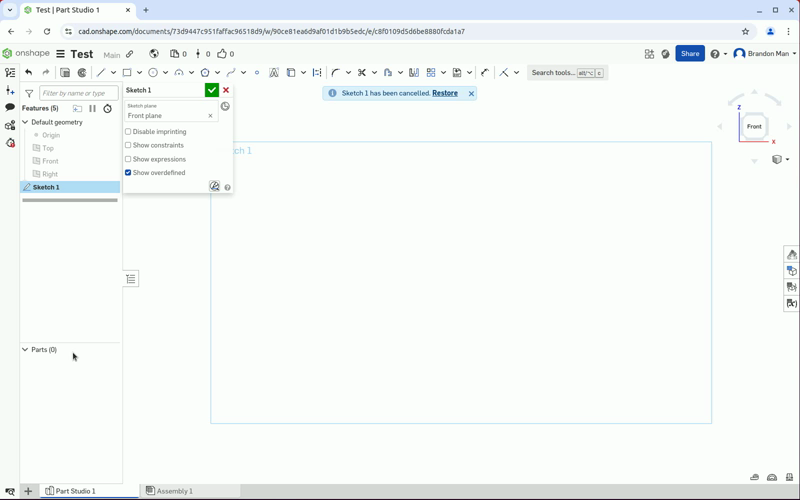
key_down(shift)
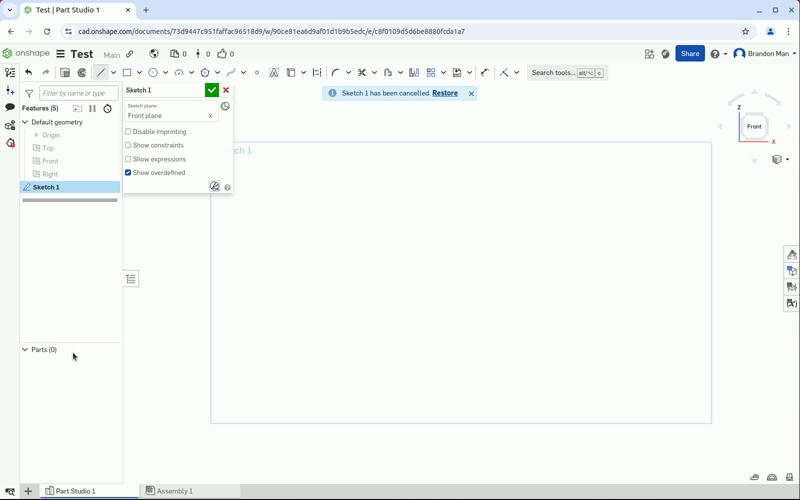
mouse_move(348, 244)
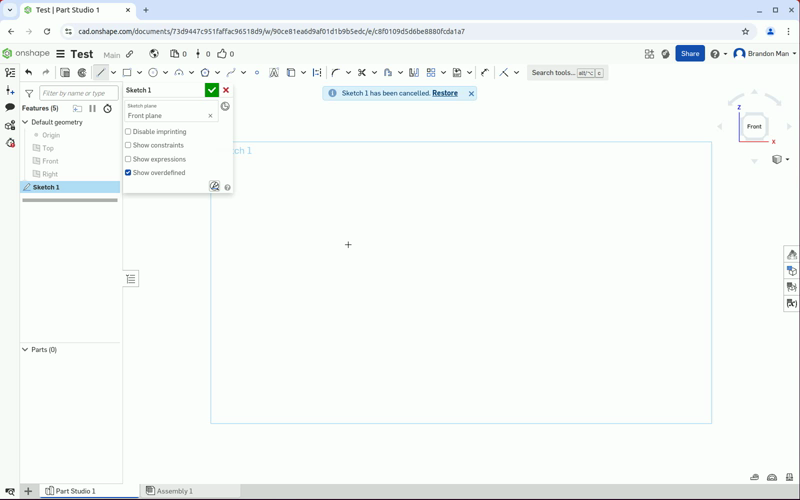
click(348, 244)
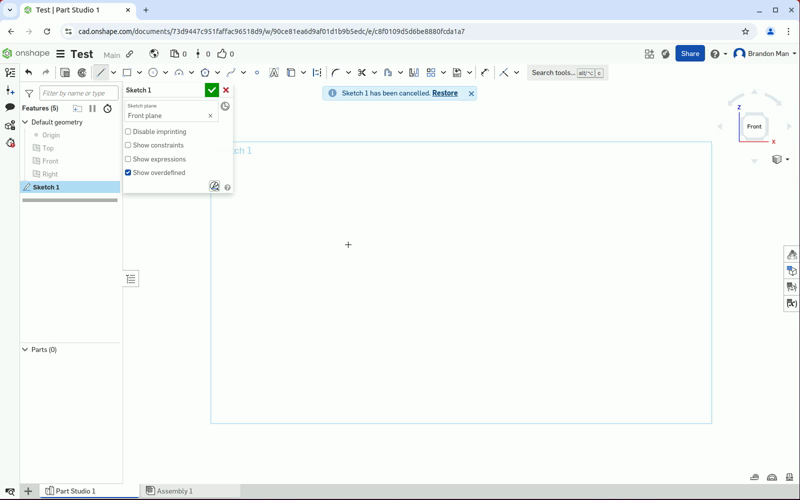
key_up(shift)
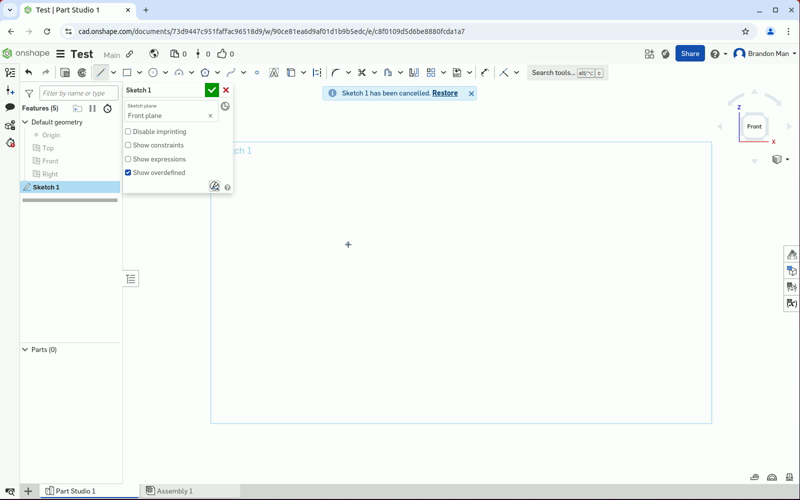
key_down(shift)
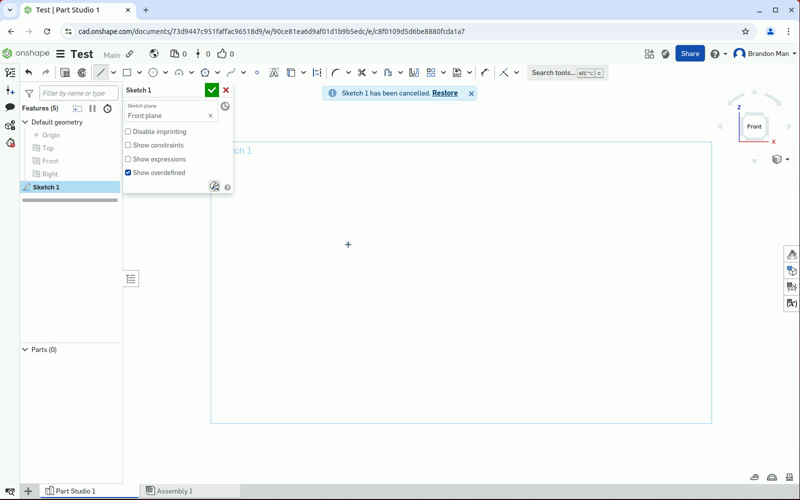
mouse_move(378, 244)
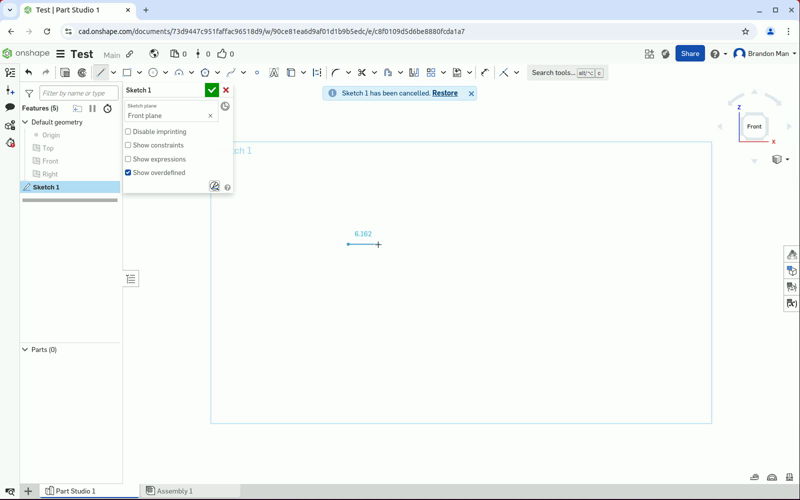
mouse_move(353, 256)
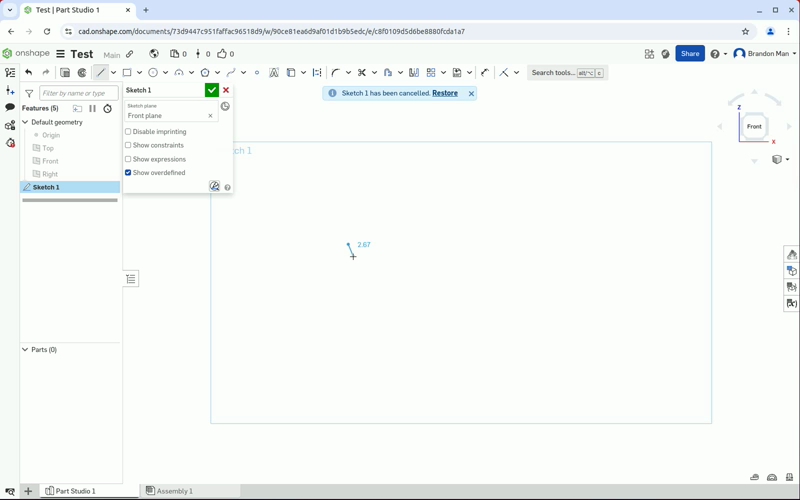
click(353, 256)
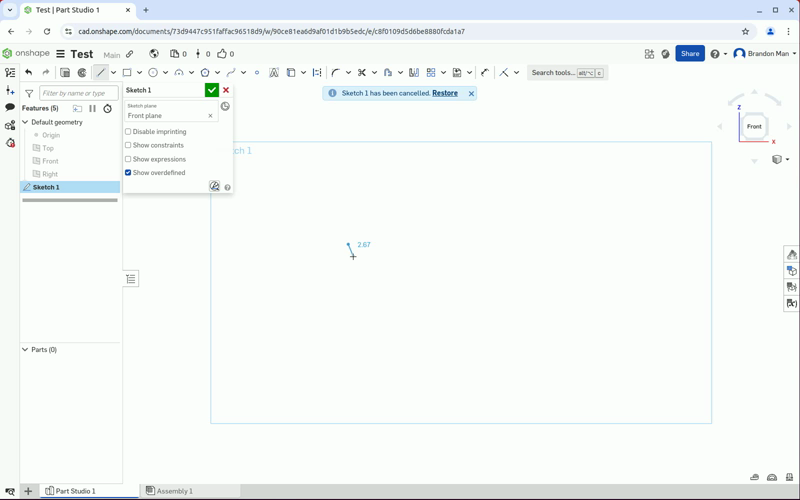
key_up(shift)
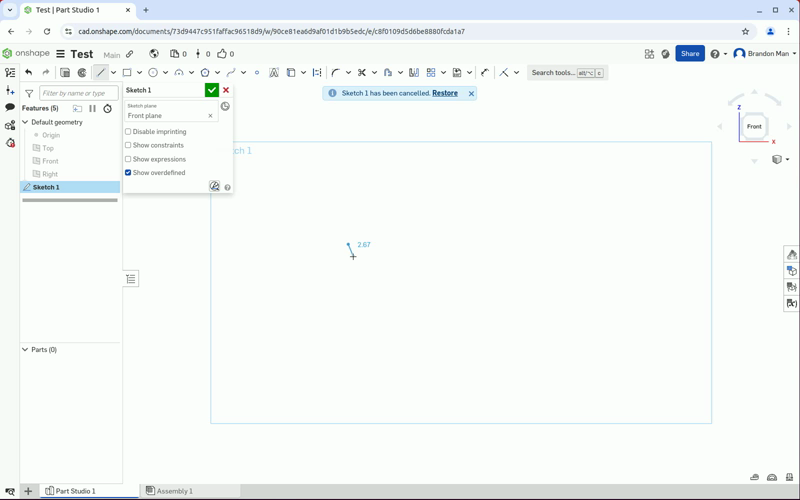
key_down(shift)
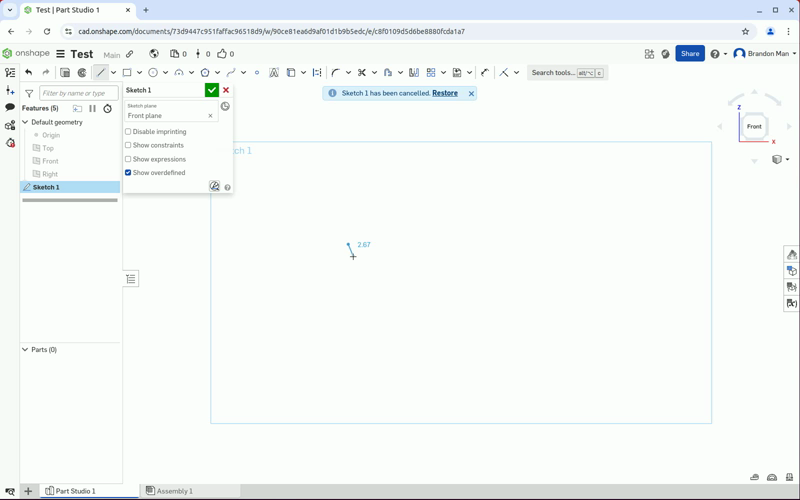
mouse_move(383, 256)
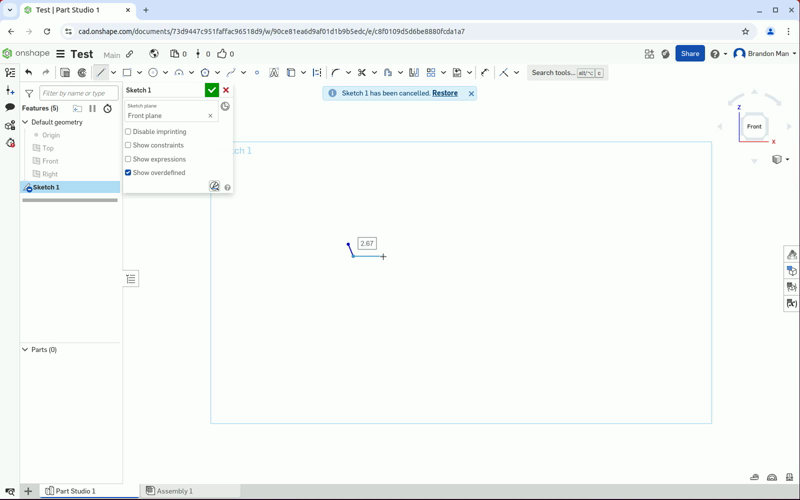
mouse_move(389, 244)
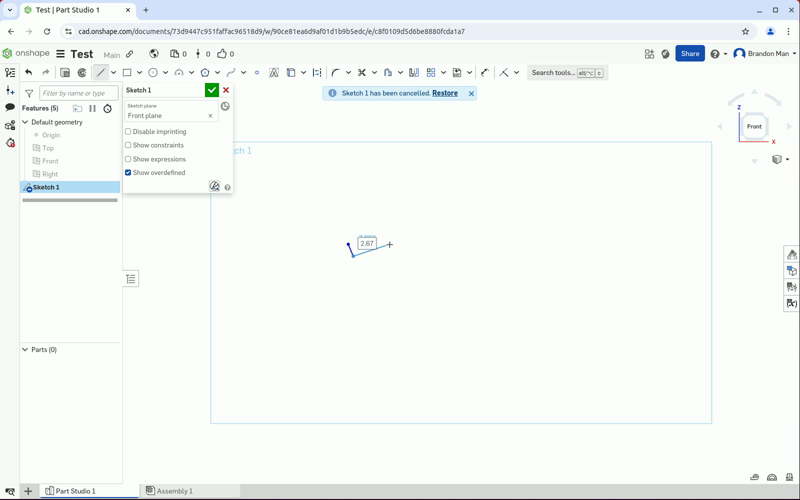
click(389, 244)
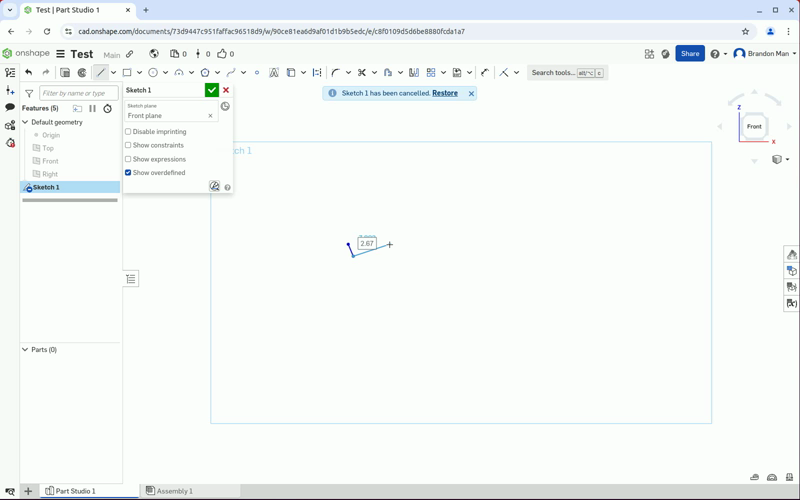
key_up(shift)
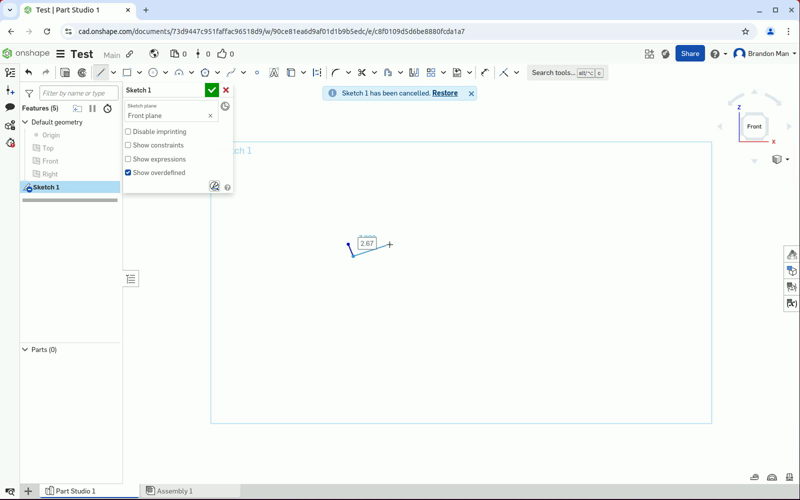
key_down(shift)
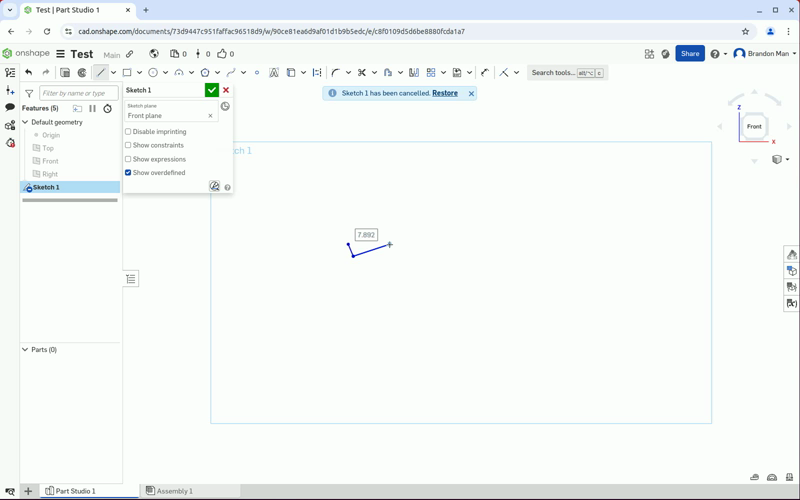
mouse_move(499, 208)
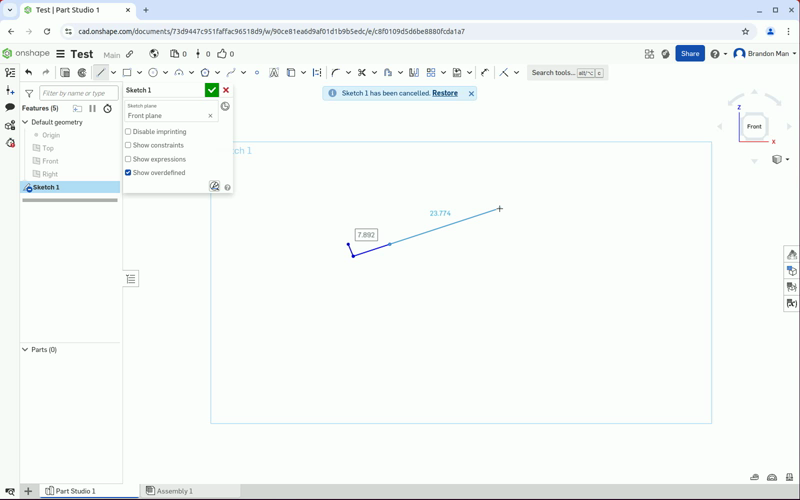
click(499, 208)
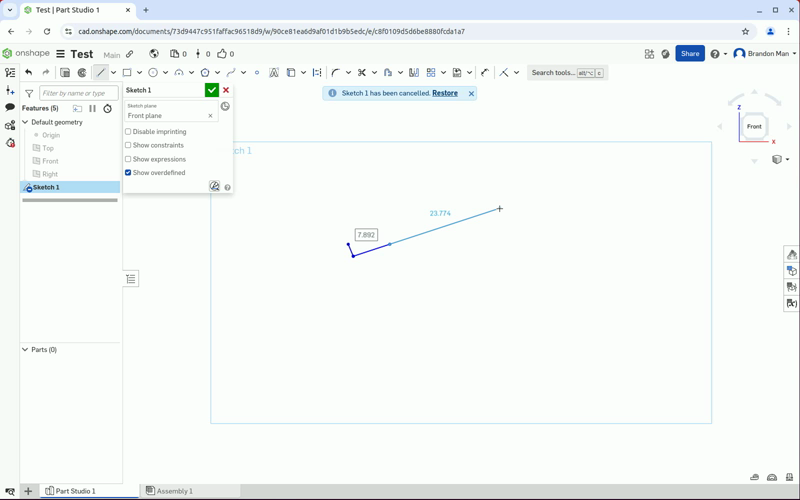
key_up(shift)
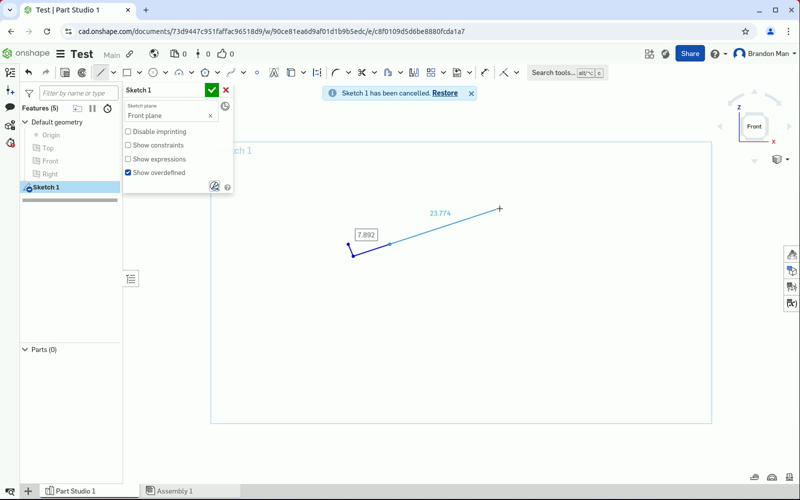
key_down(shift)
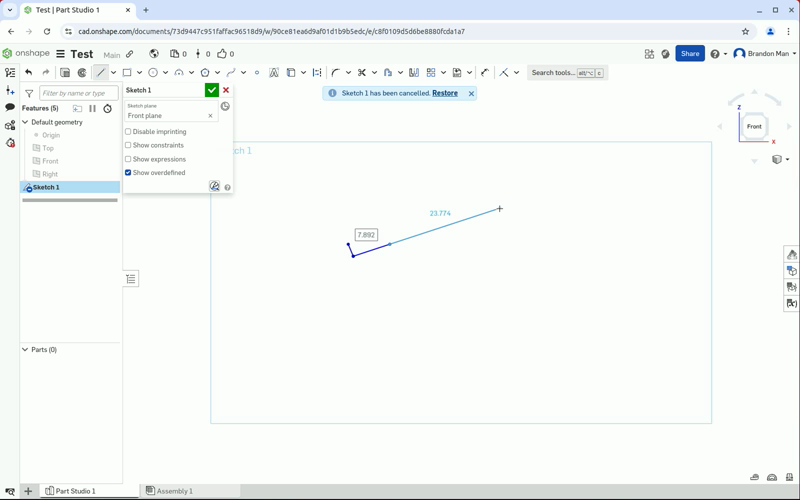
mouse_move(529, 208)
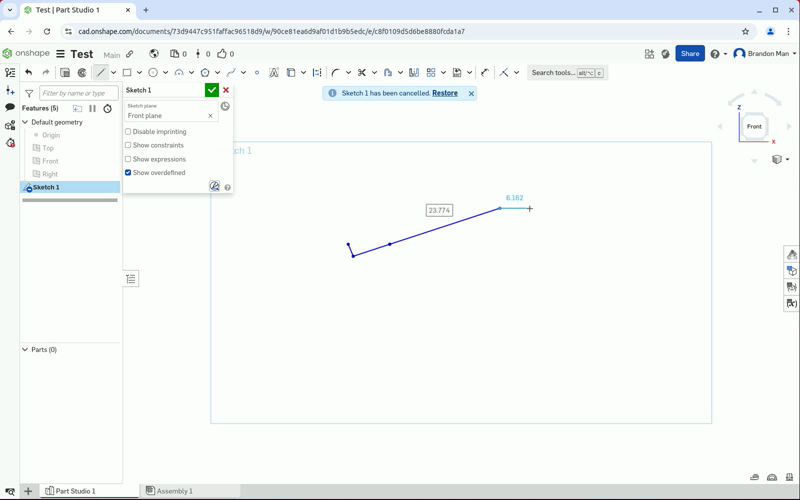
mouse_move(511, 202)
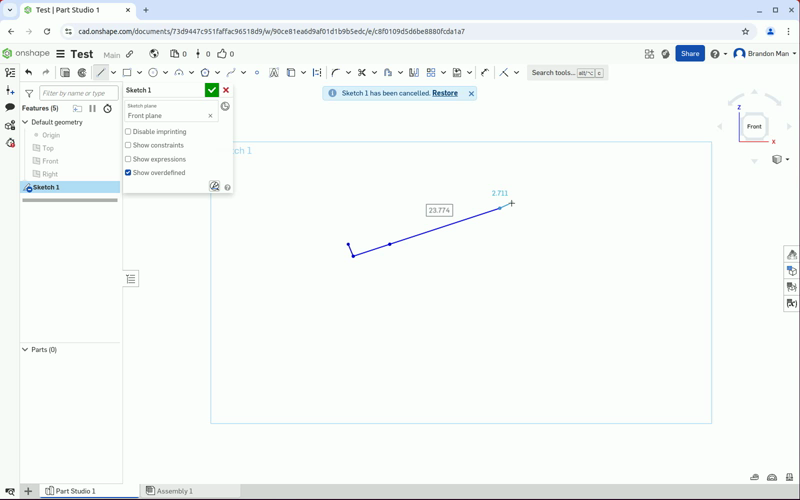
click(511, 202)
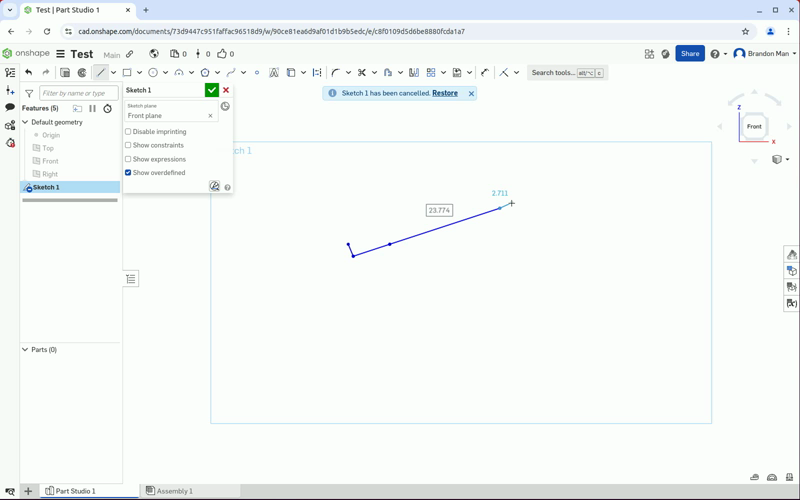
key_up(shift)
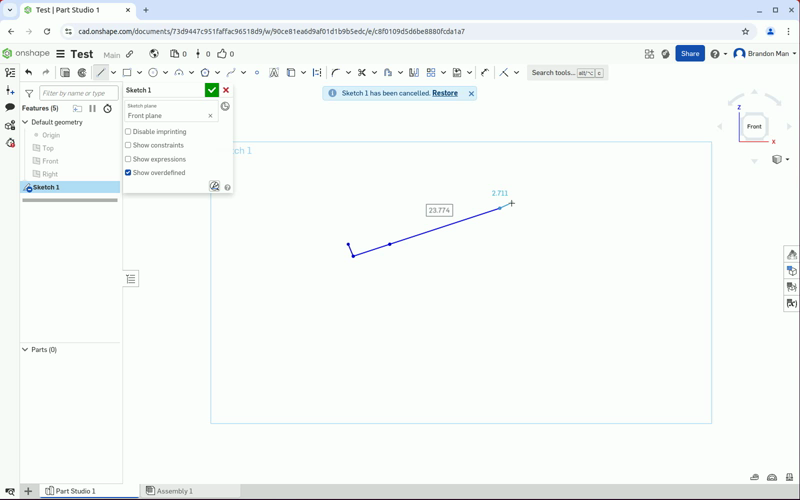
key_down(shift)
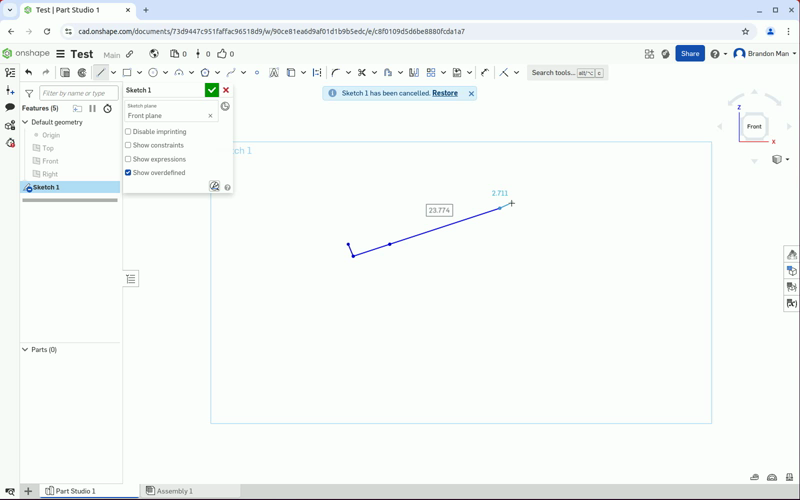
mouse_move(541, 202)
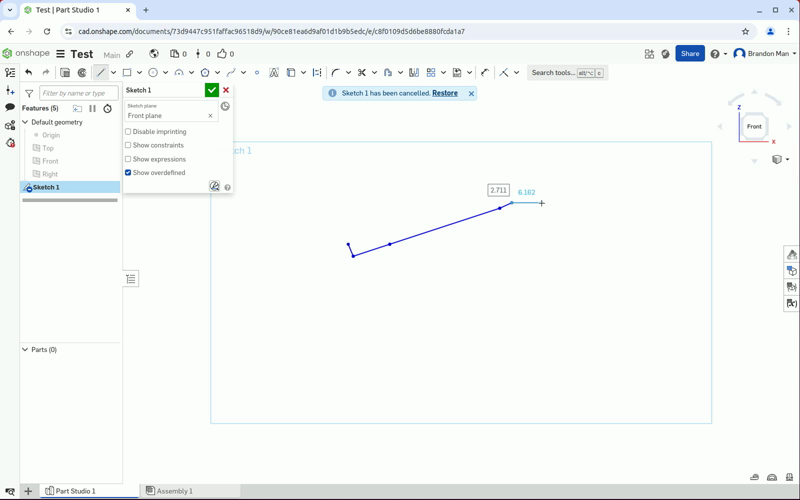
mouse_move(499, 189)
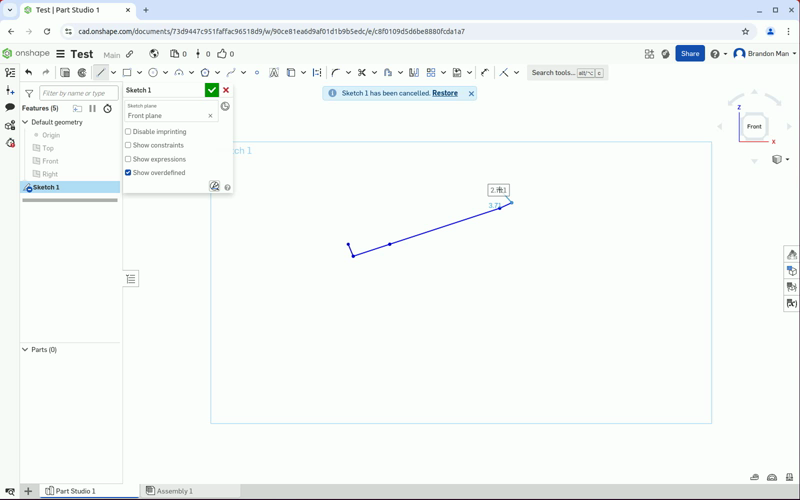
click(499, 189)
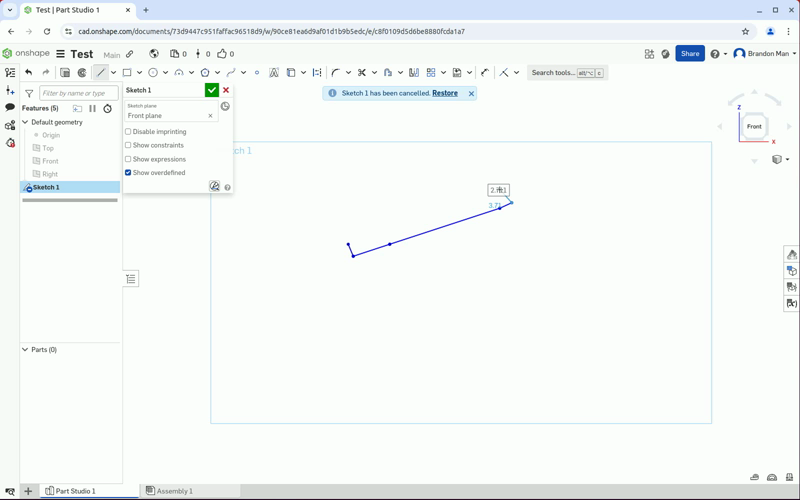
key_up(shift)
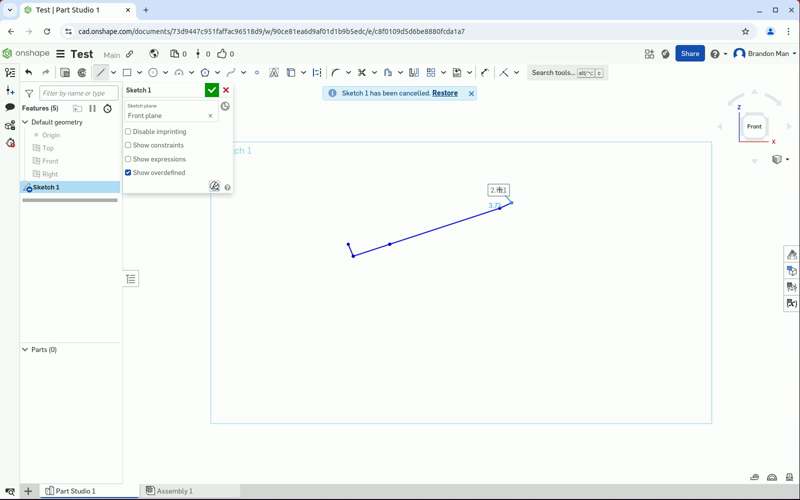
key_down(shift)
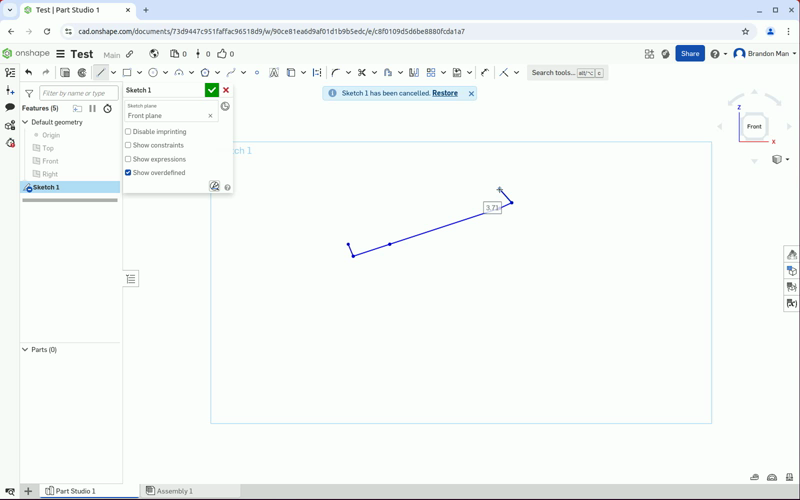
mouse_move(348, 244)
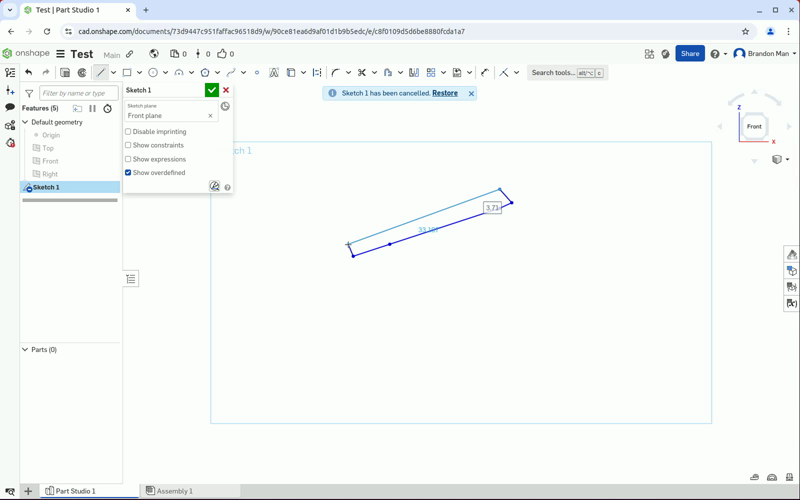
key_up(shift)
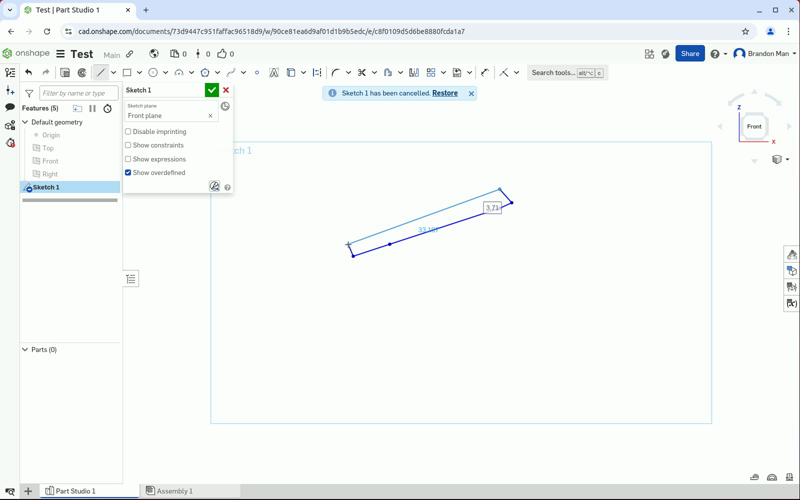
click(348, 244)
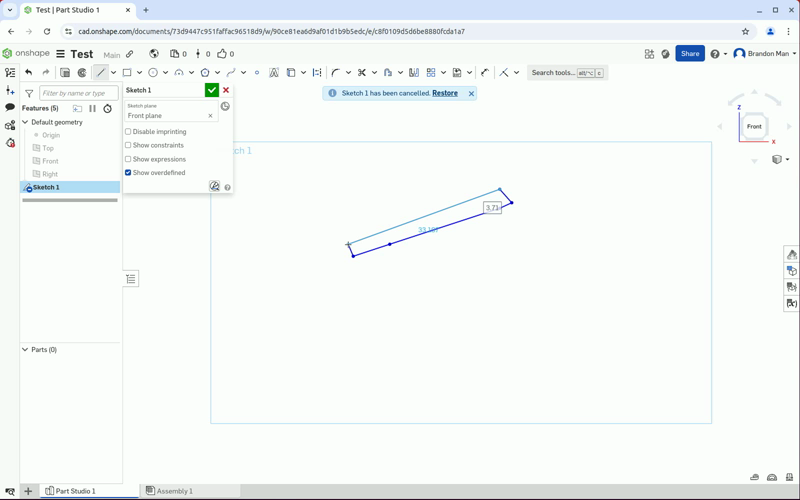
key(esc)
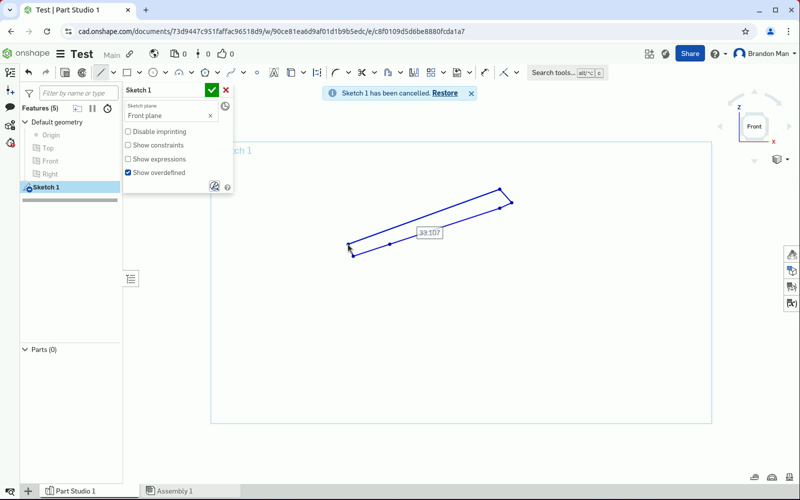
mouse_move(383, 241)
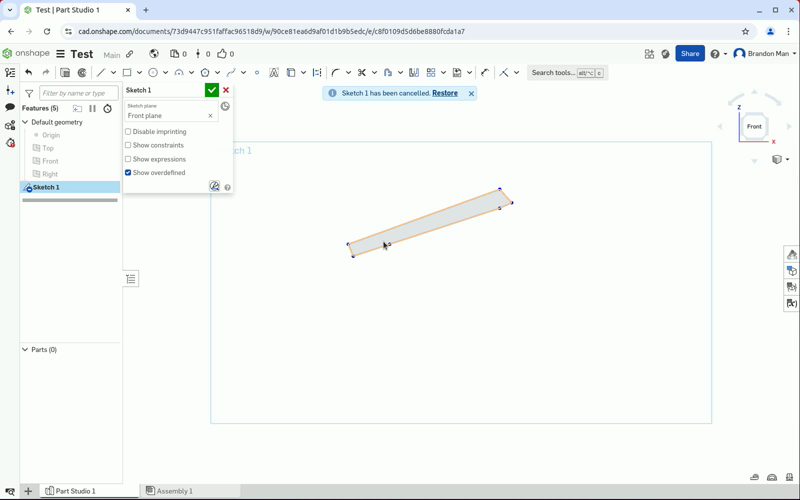
click(383, 241)
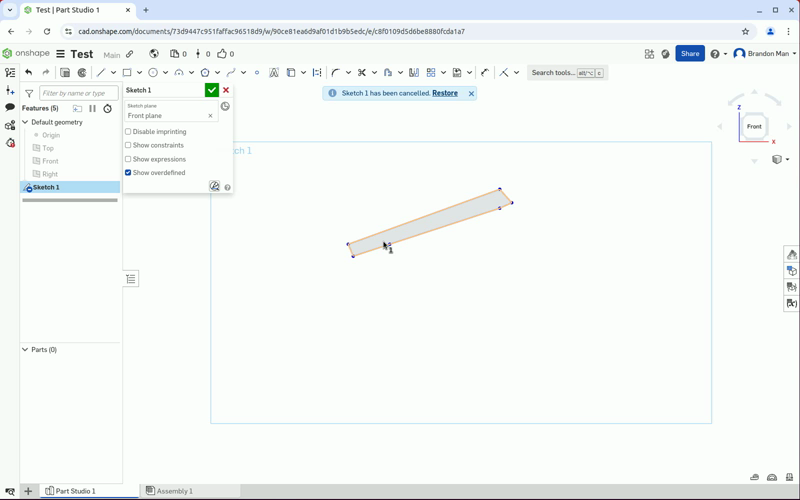
mouse_move(73, 352)
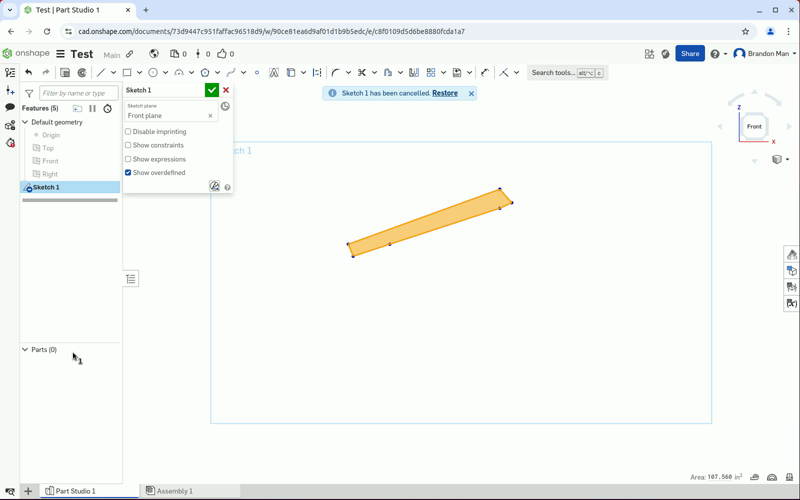
key(shift+y)
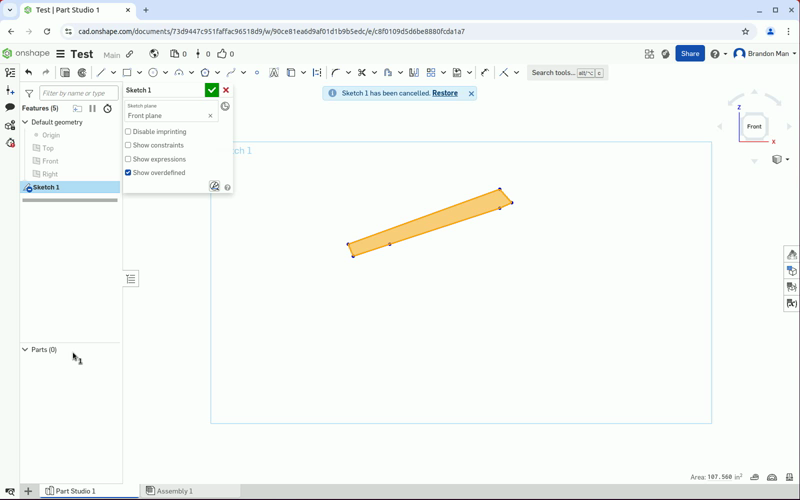
key(shift+e)
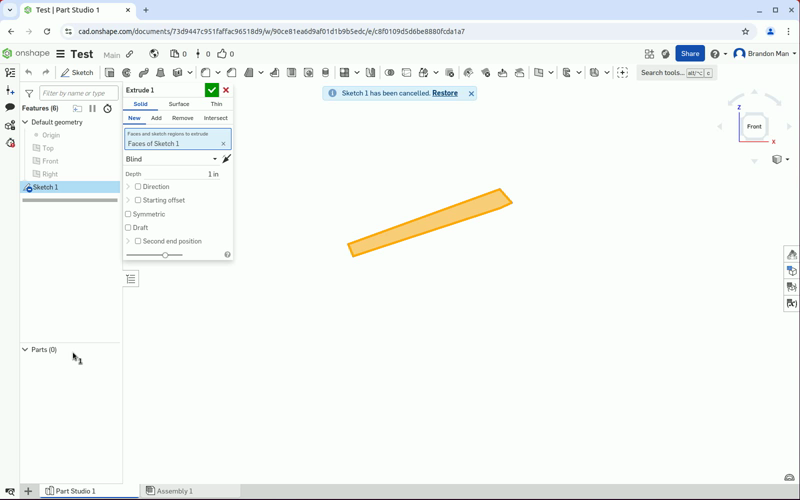
mouse_move(143, 106)
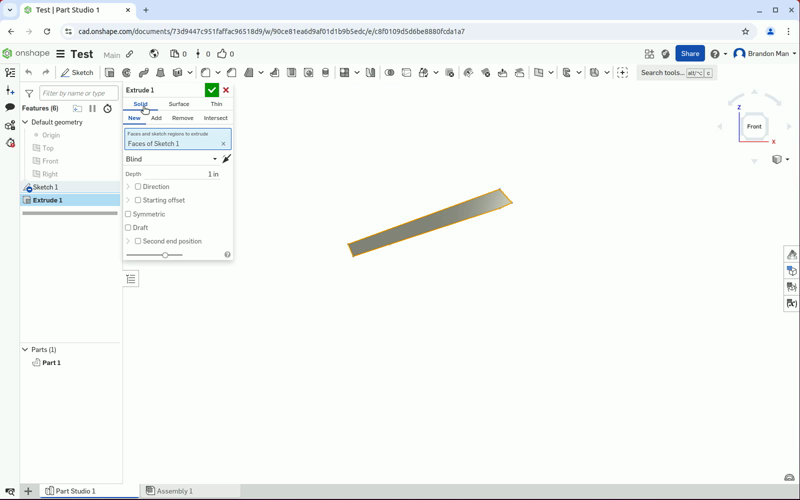
click(143, 106)
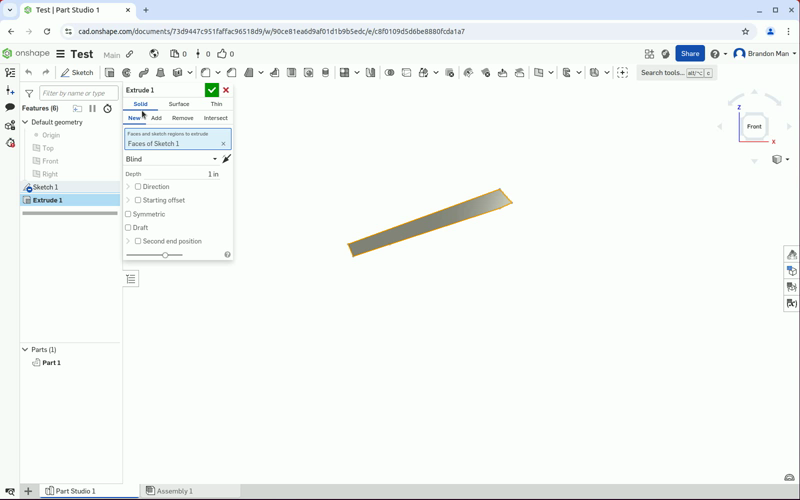
mouse_move(137, 120)
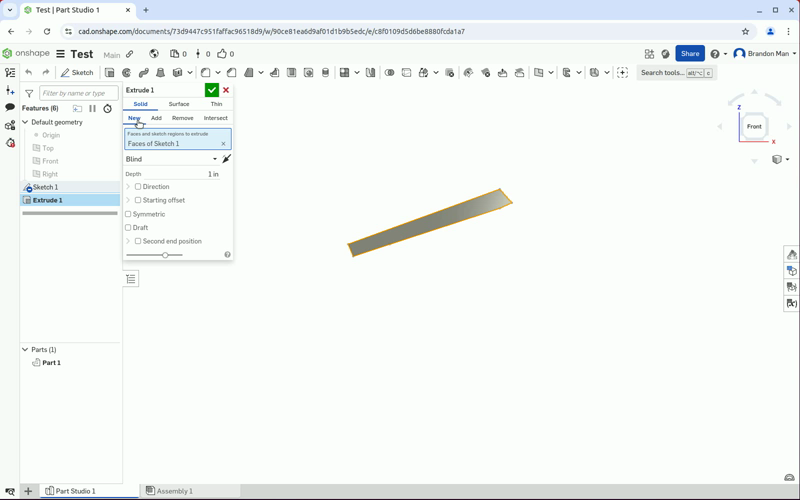
click(137, 120)
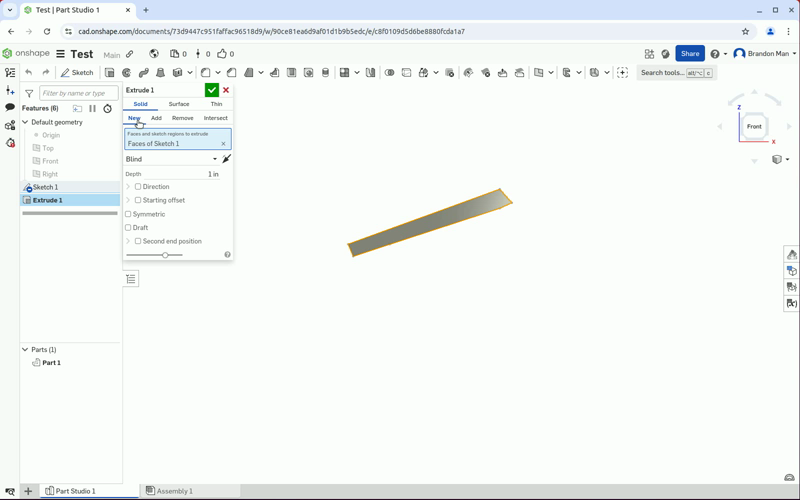
key(tab, 4)
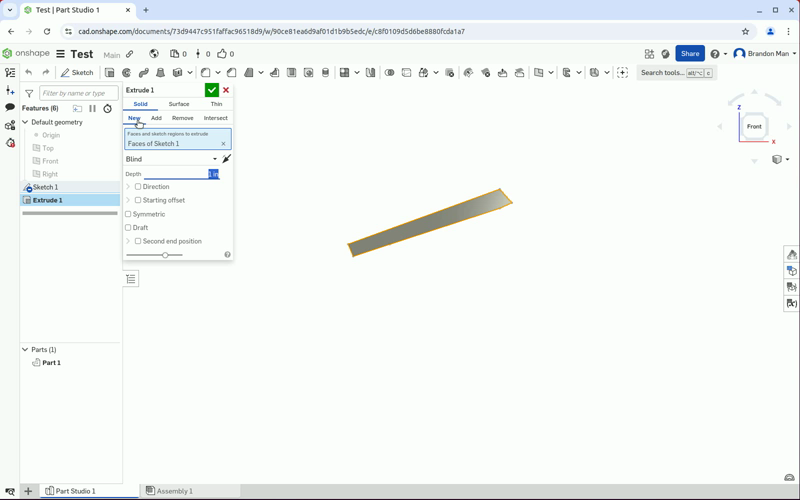
text(8.666)
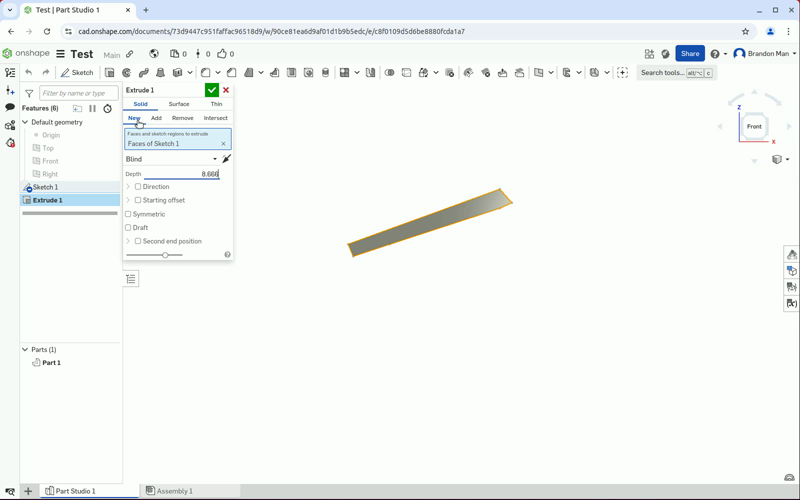
key(tab, 3)
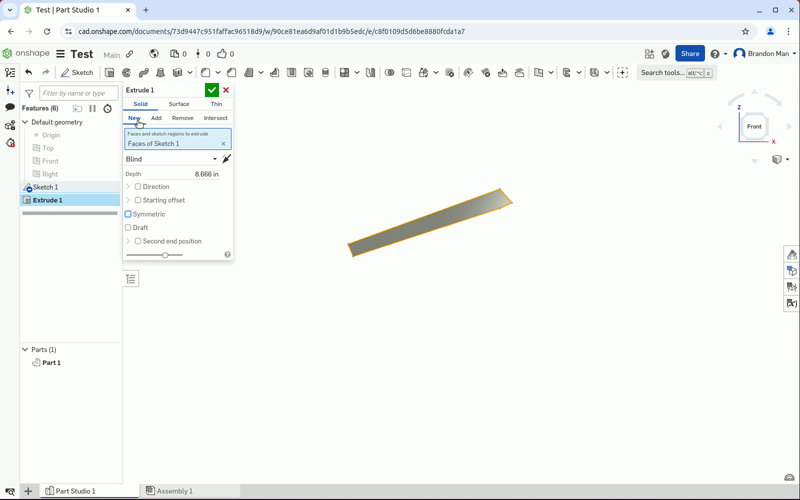
key(space)
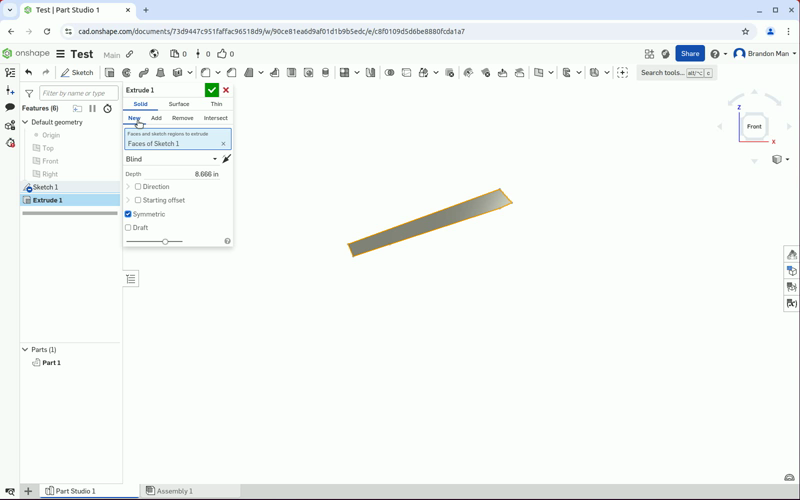
key(enter)
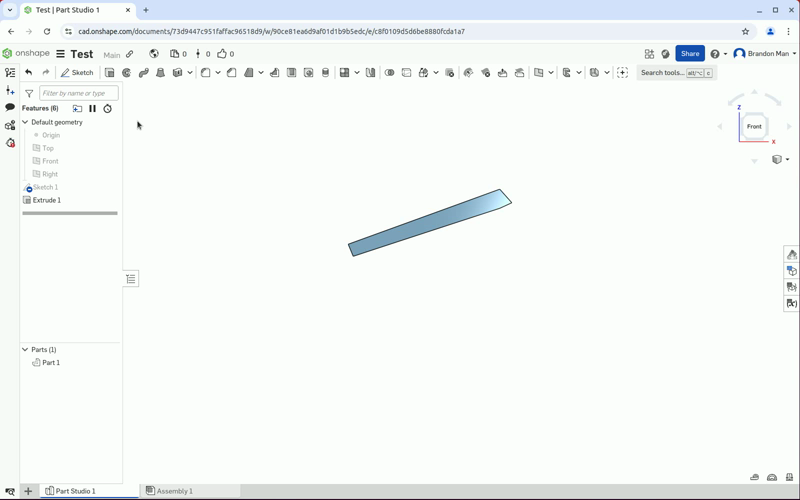
key(shift+h)
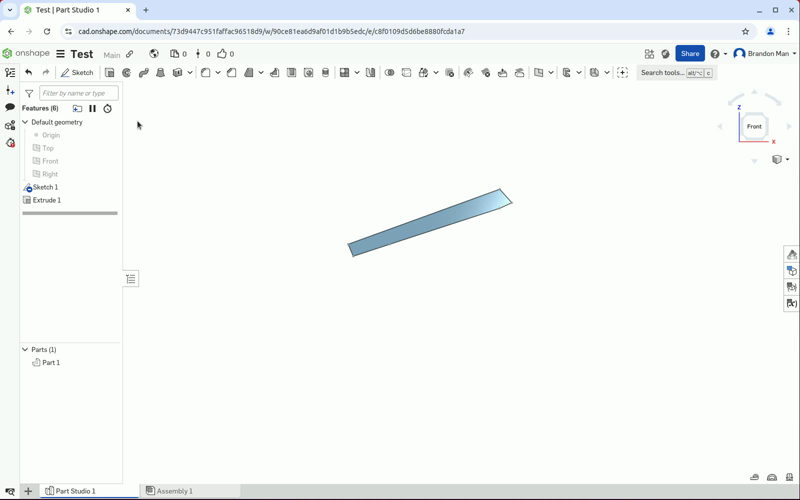
key(shift+h)
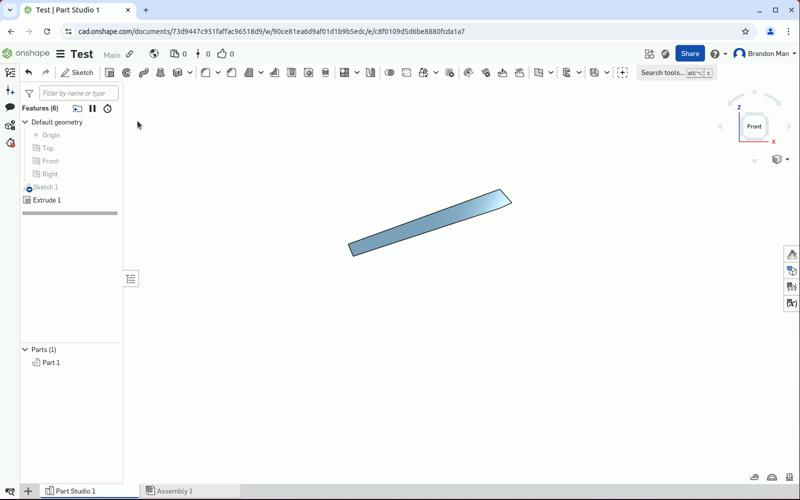
mouse_move(73, 189)
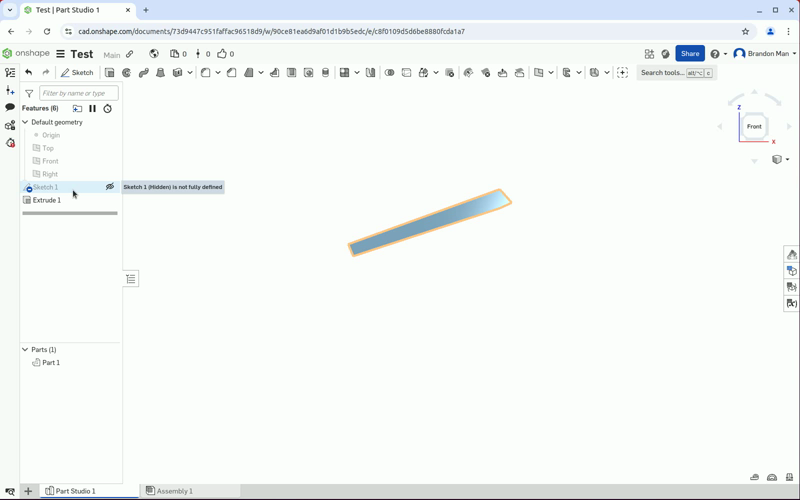
click(73, 189)
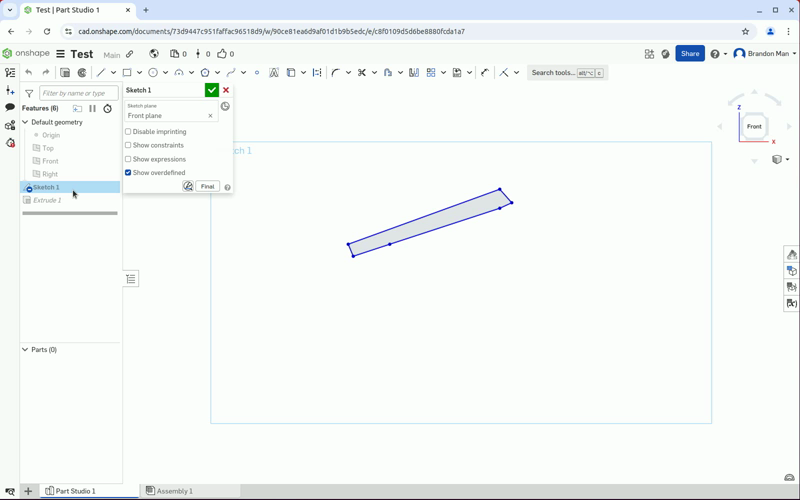
mouse_move(229, 92)
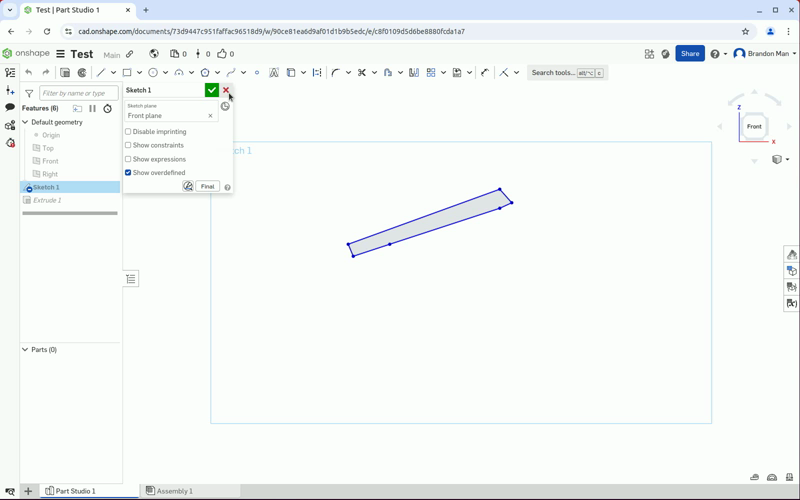
click(229, 92)
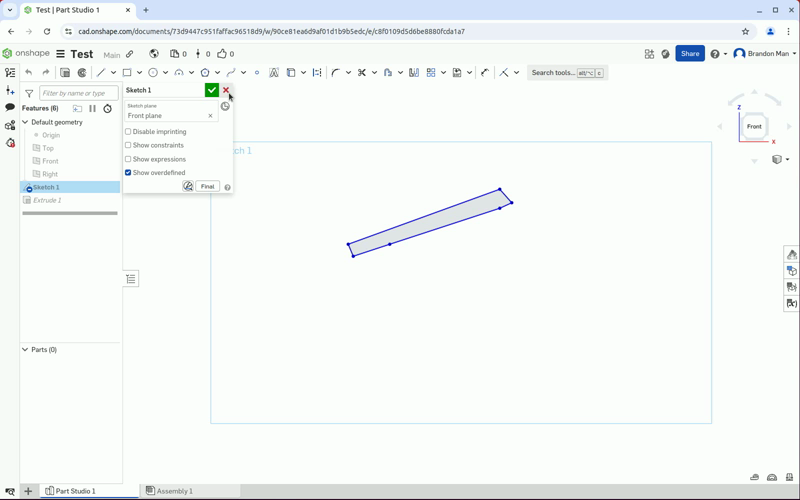
key(shift+s)
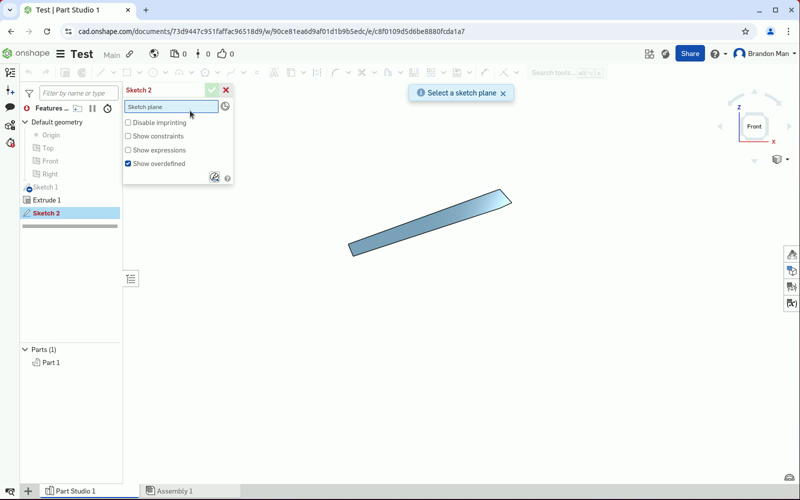
mouse_move(73, 163)
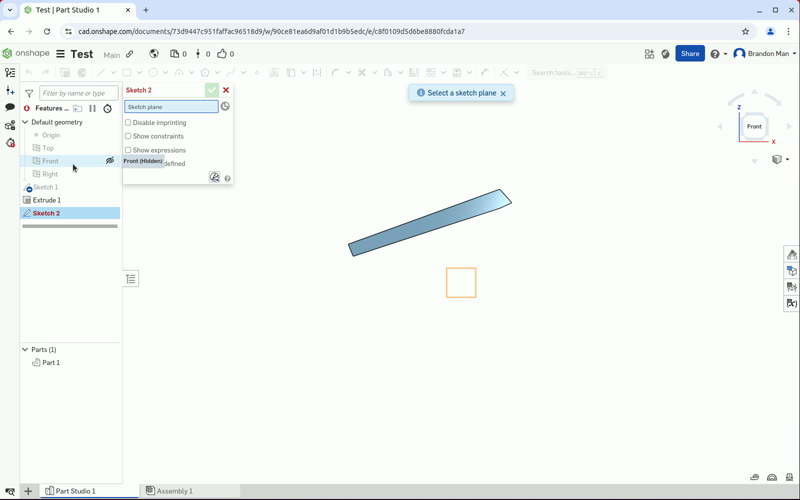
click(73, 163)
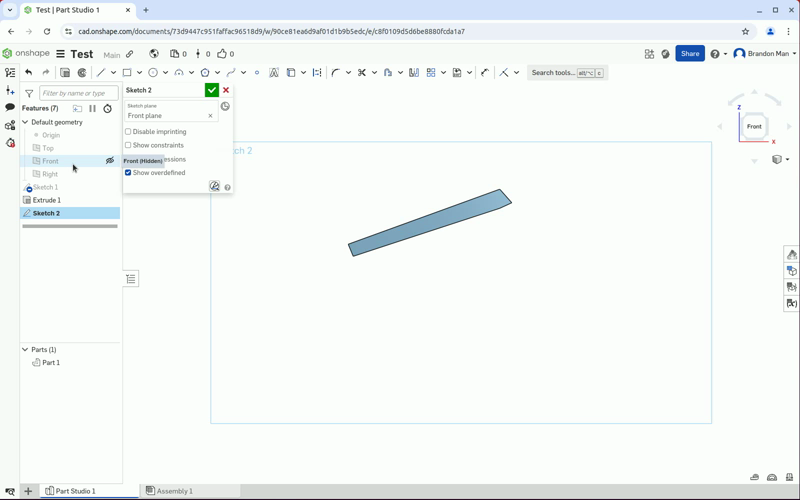
mouse_move(73, 352)
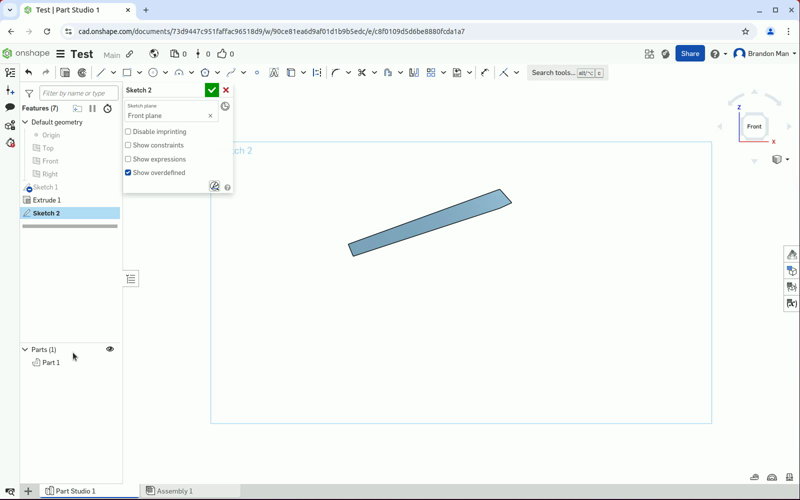
key(y)
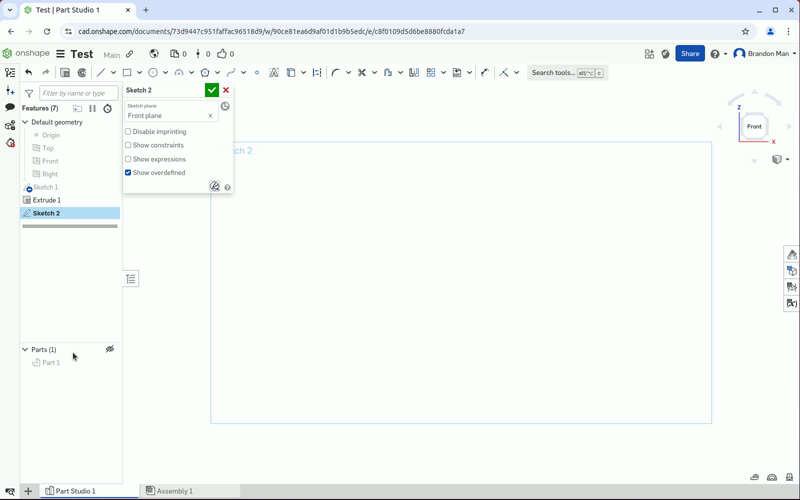
key(l)
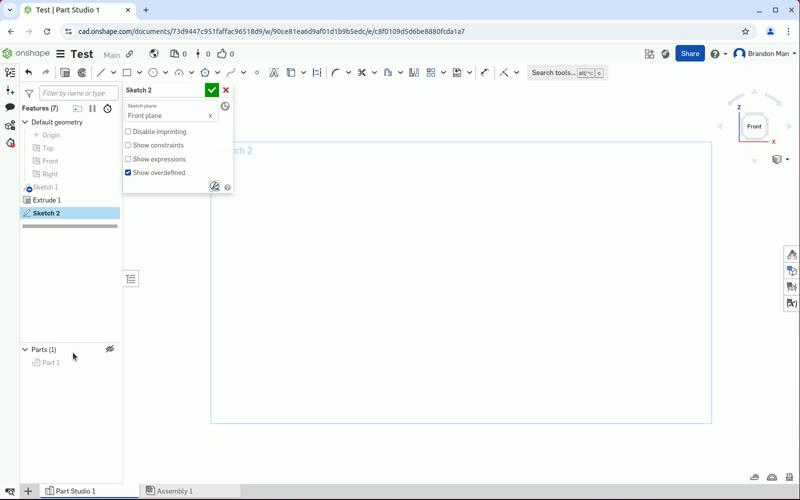
key_down(shift)
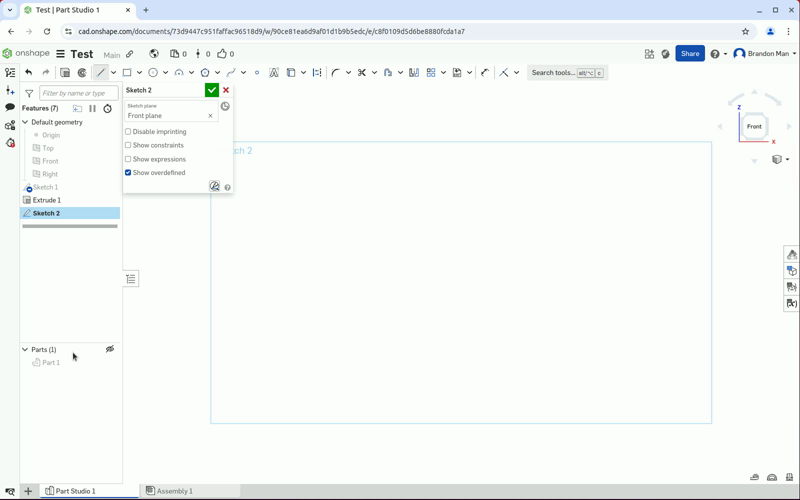
mouse_move(357, 297)
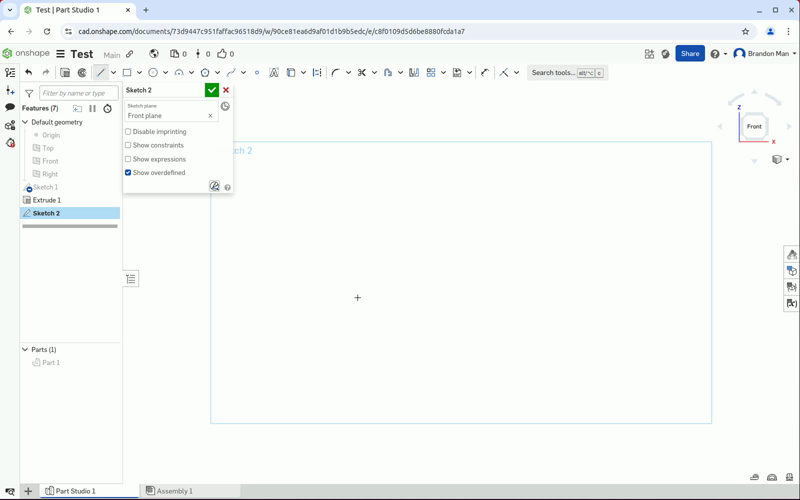
click(357, 297)
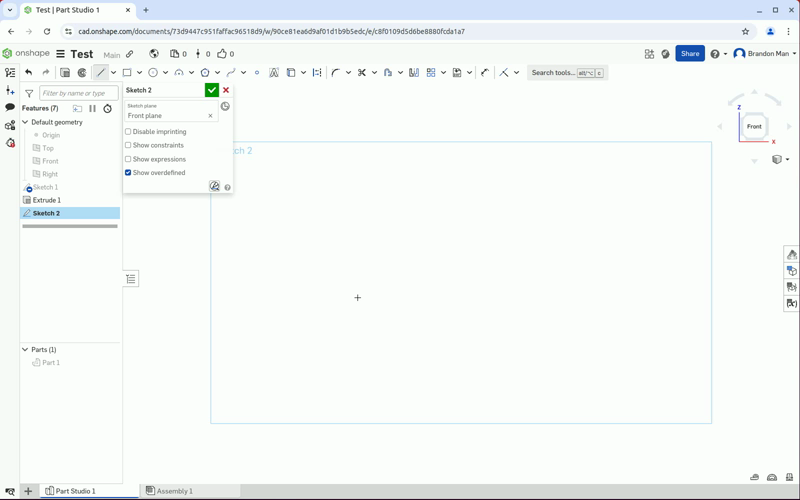
key_up(shift)
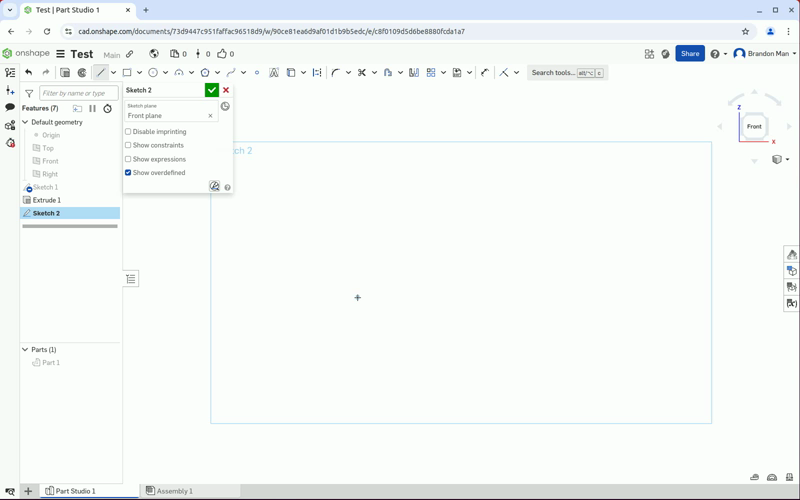
key_down(shift)
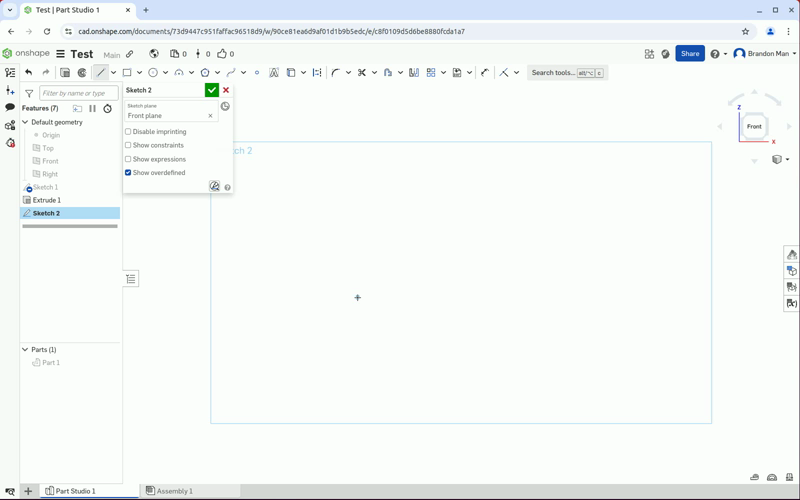
mouse_move(561, 297)
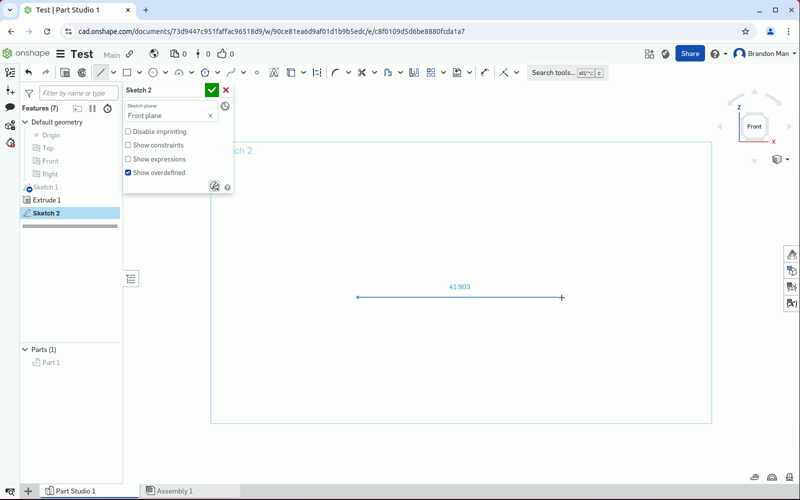
click(561, 297)
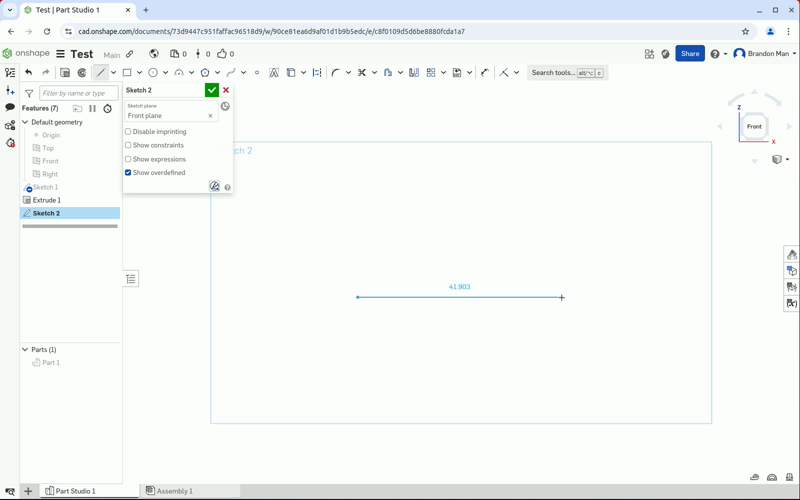
key_up(shift)
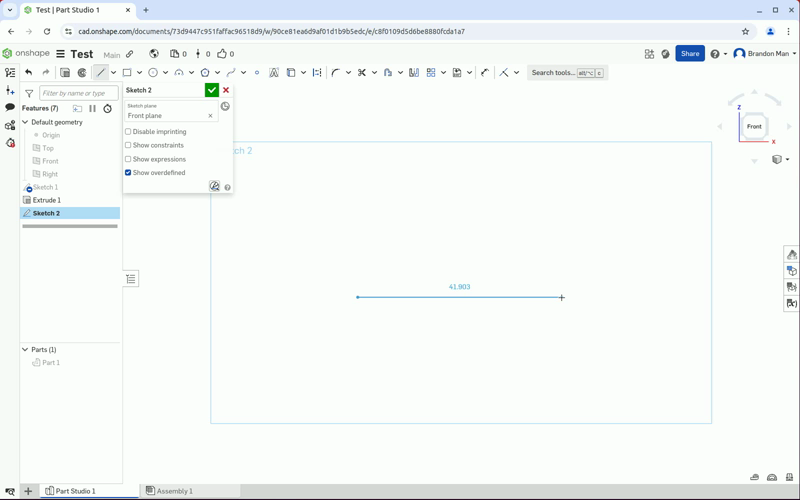
key_down(shift)
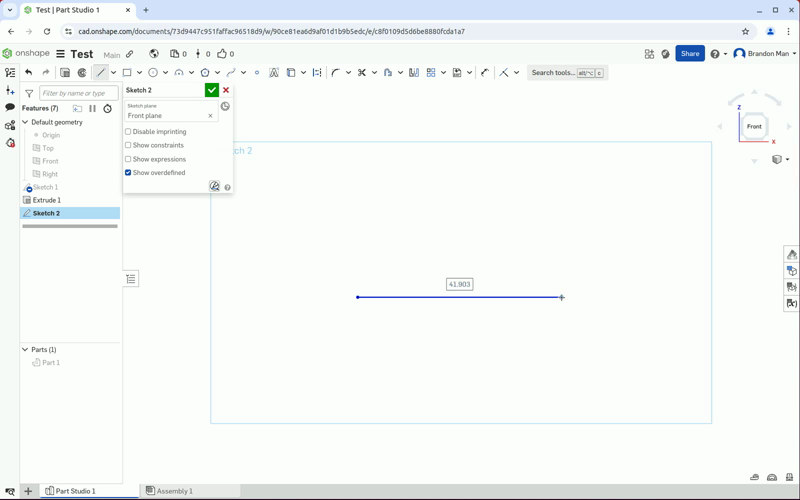
mouse_move(589, 297)
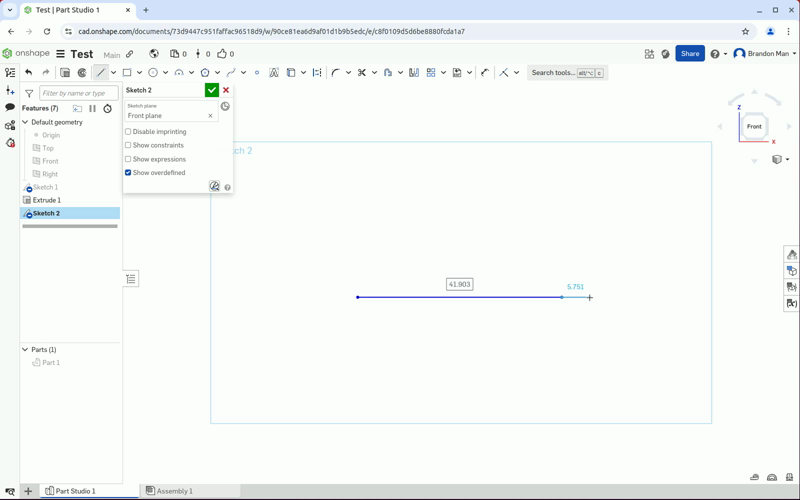
mouse_move(561, 267)
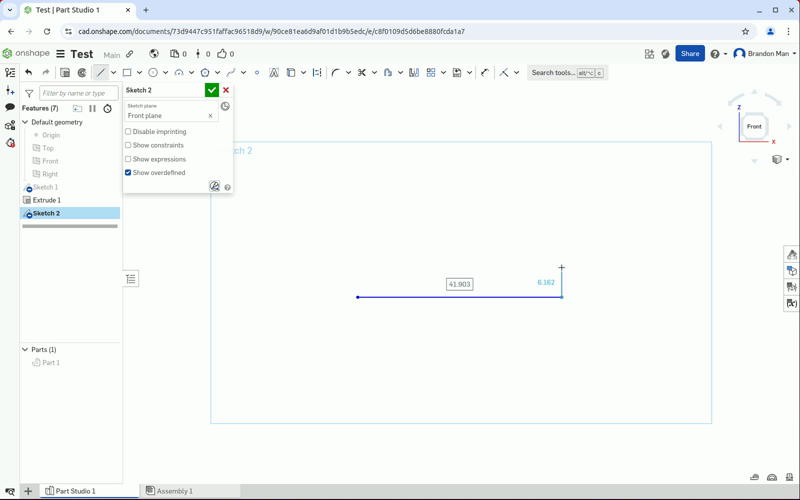
click(561, 267)
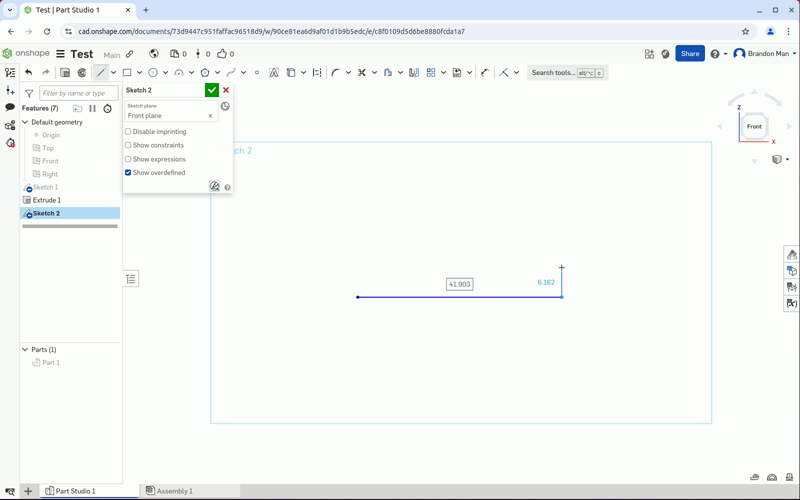
key_up(shift)
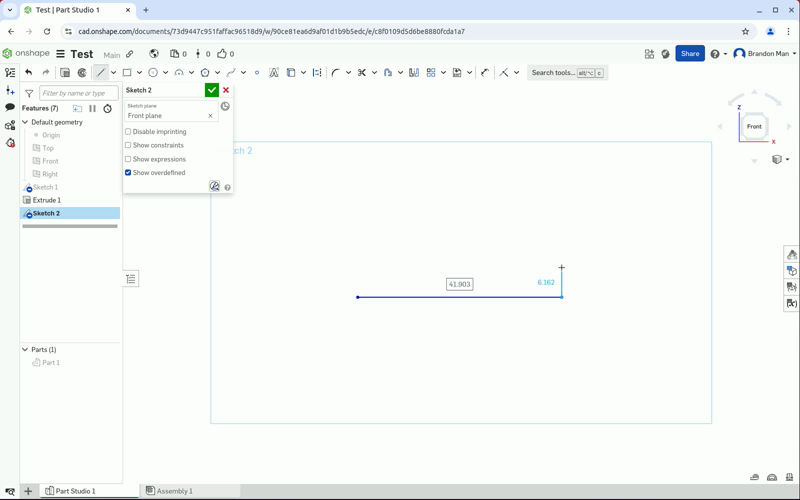
key_down(shift)
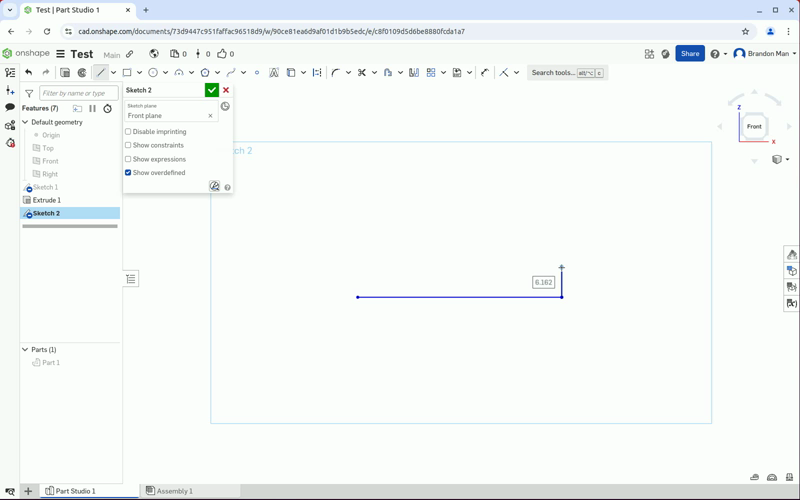
mouse_move(409, 267)
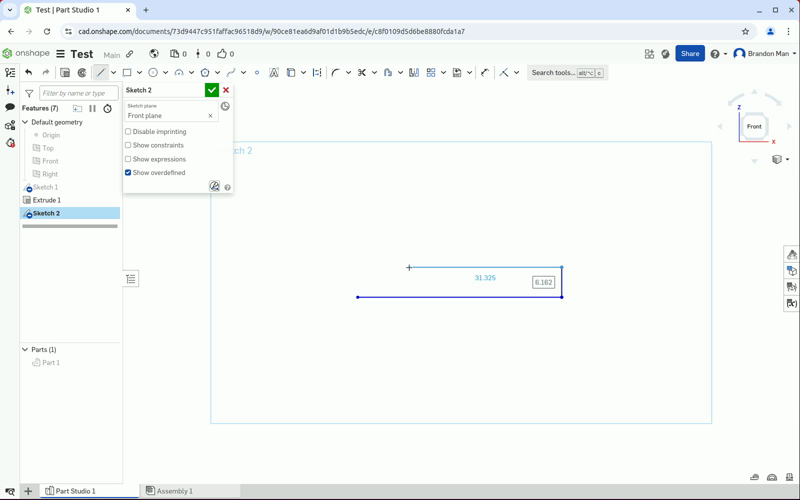
click(409, 267)
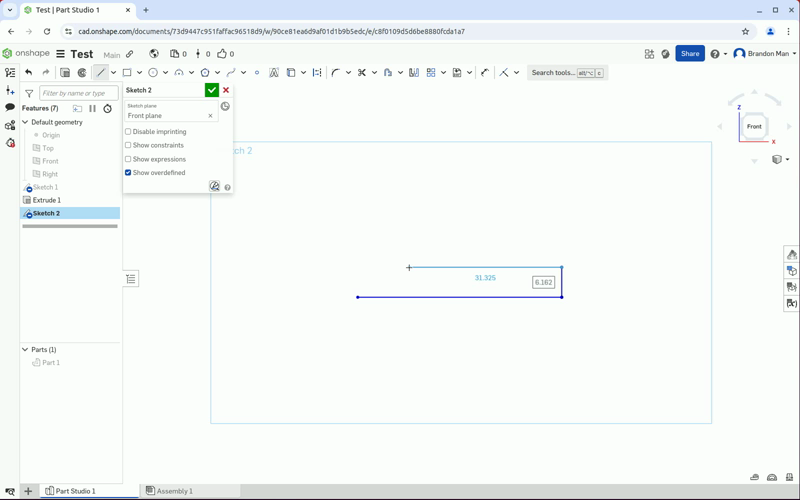
key_up(shift)
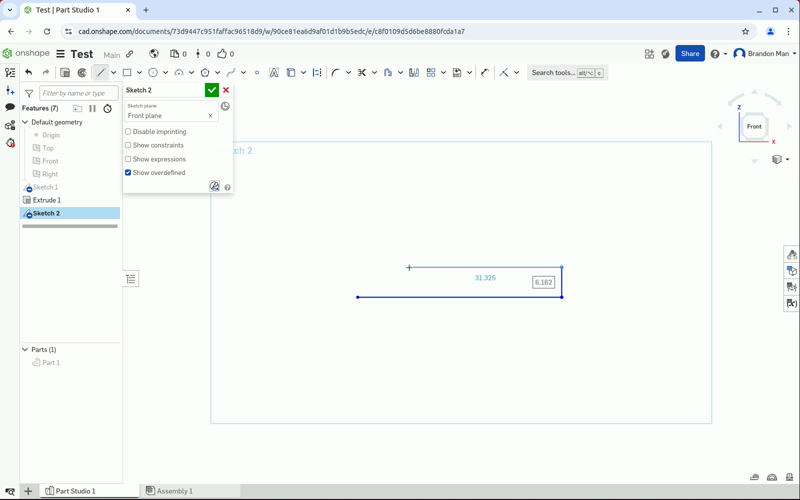
key_down(shift)
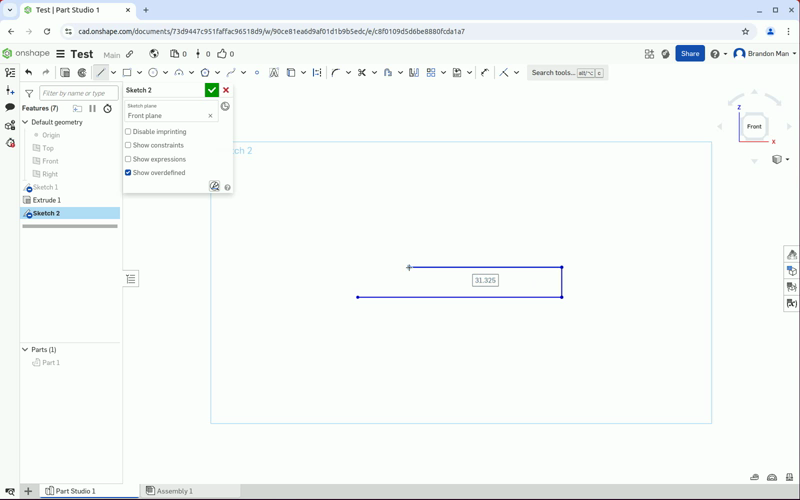
mouse_move(439, 267)
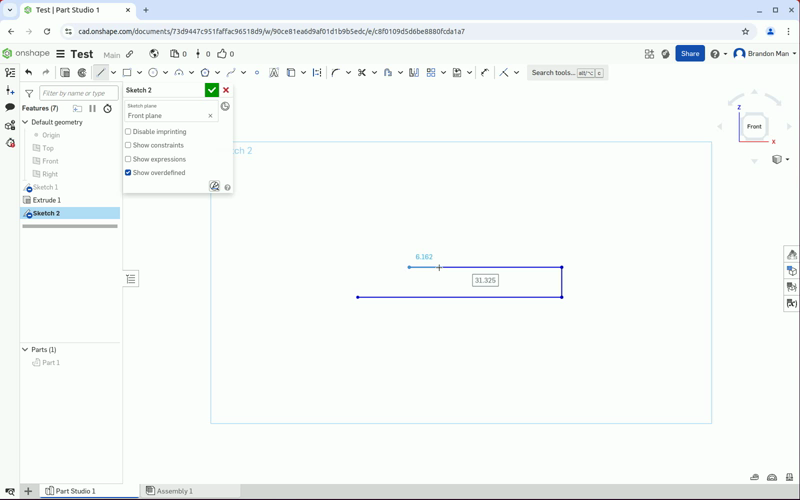
mouse_move(357, 267)
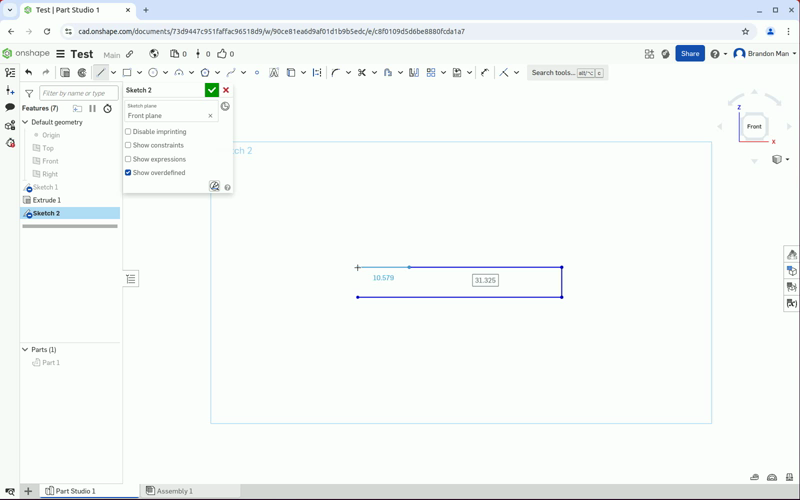
click(357, 267)
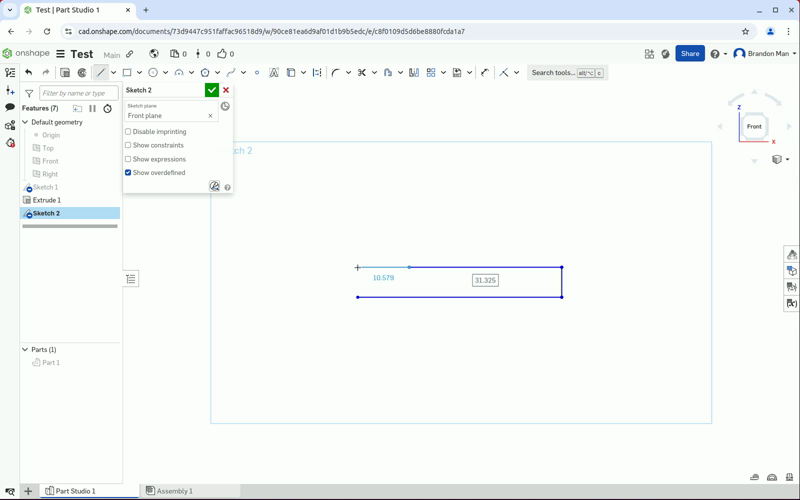
key_up(shift)
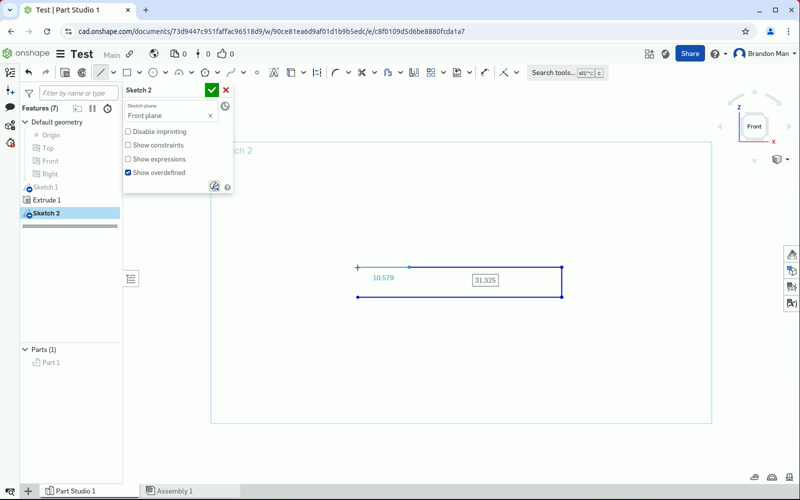
mouse_move(387, 267)
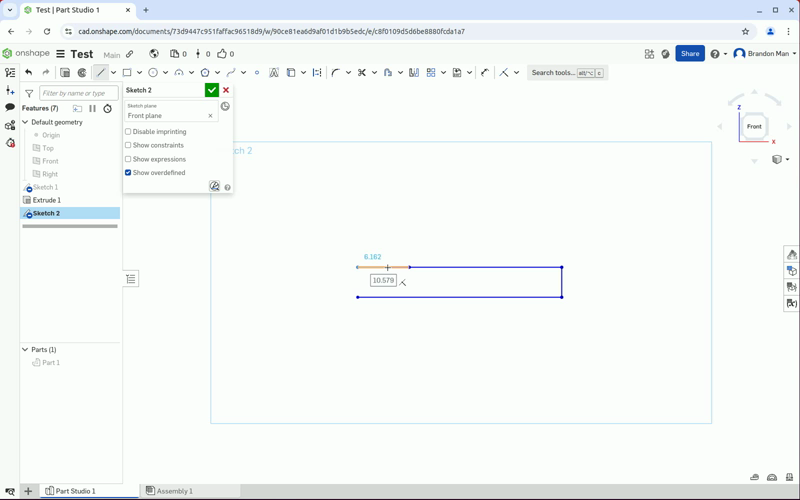
key_down(shift)
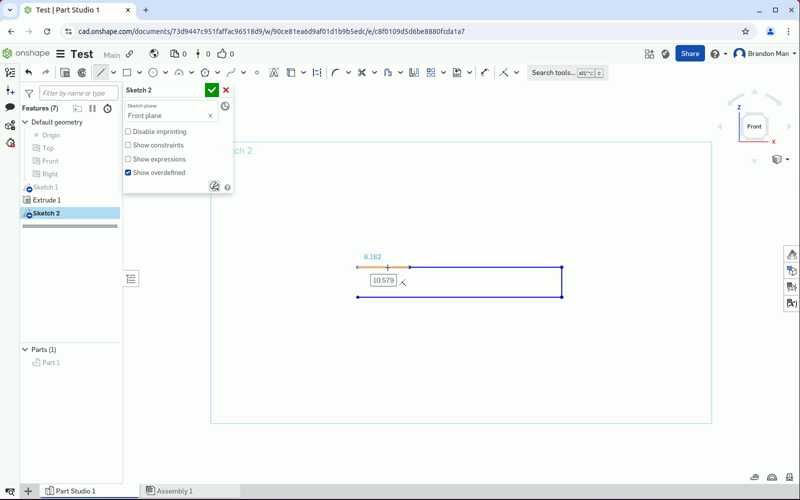
mouse_move(357, 297)
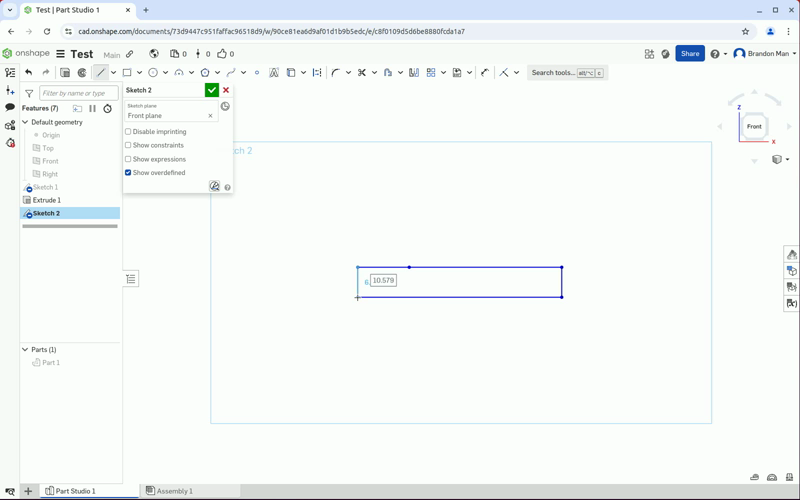
key_up(shift)
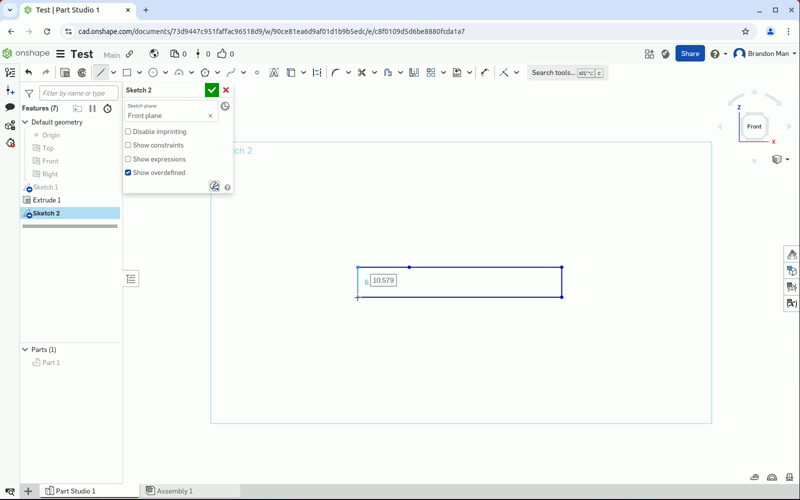
click(357, 297)
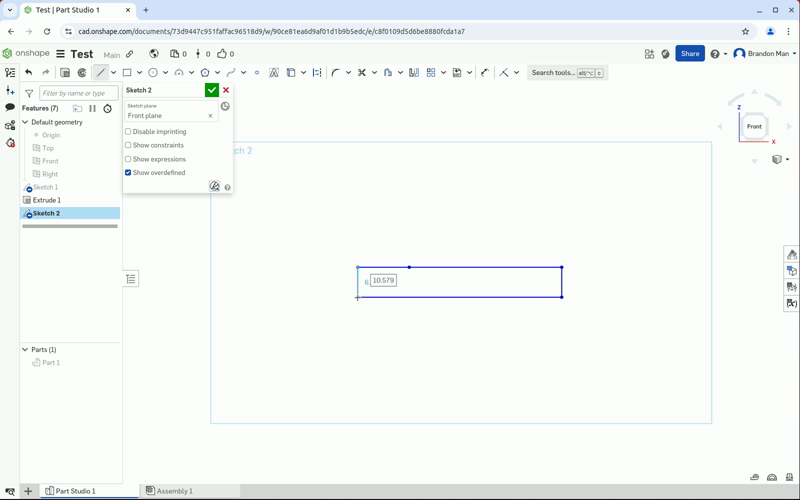
key(esc)
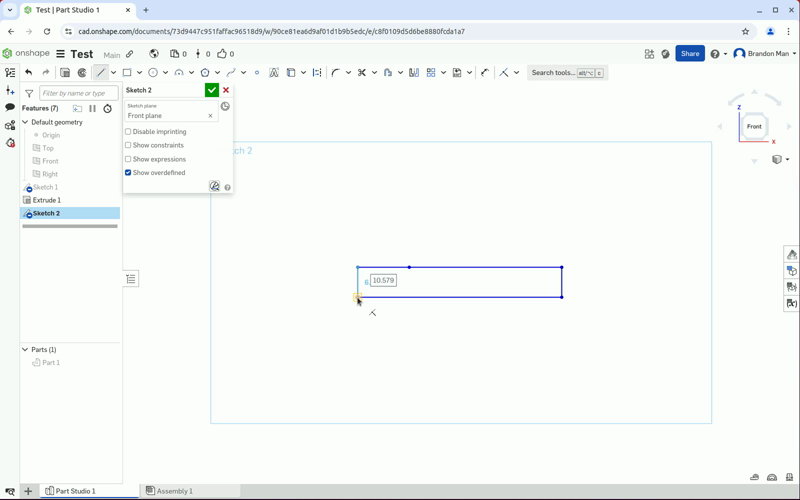
mouse_move(493, 273)
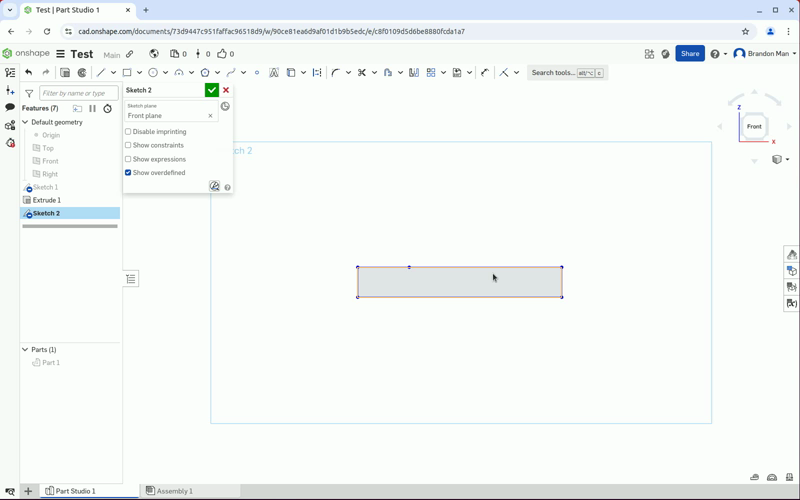
click(493, 273)
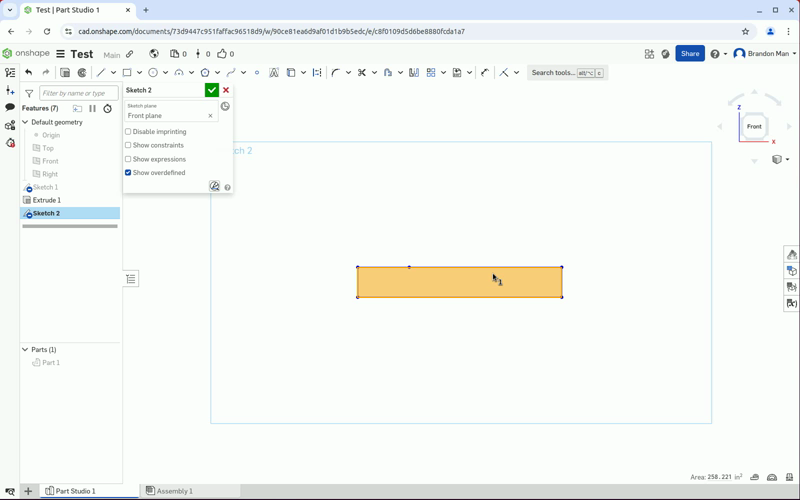
mouse_move(73, 352)
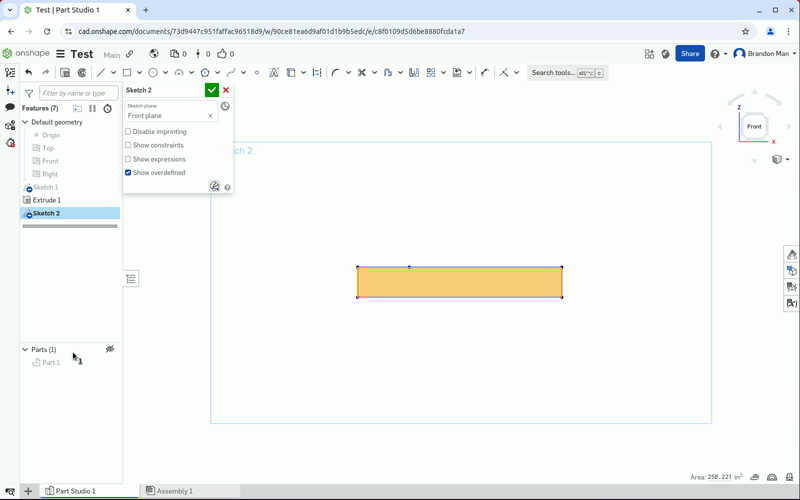
key(shift+y)
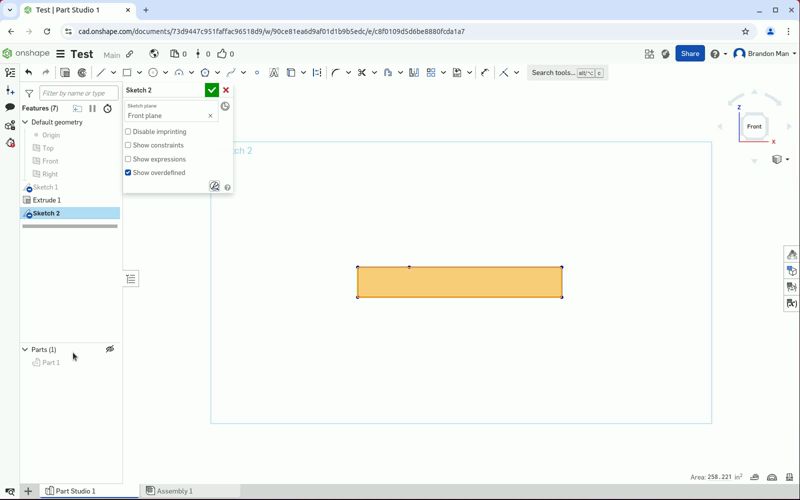
key(shift+e)
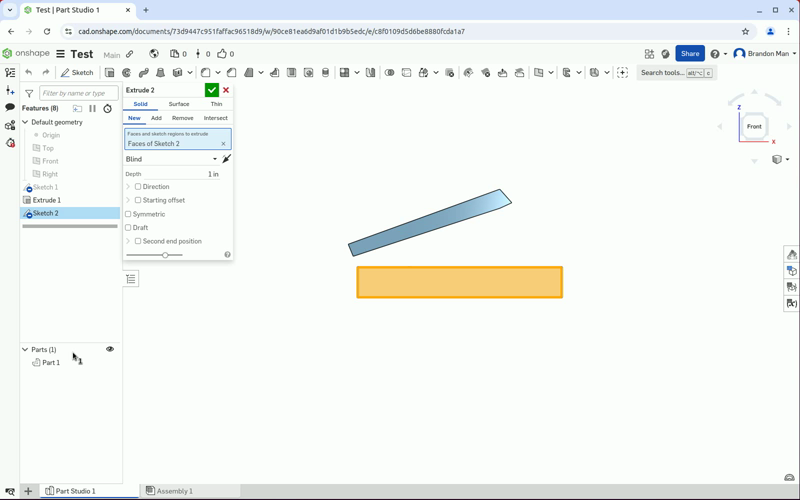
mouse_move(143, 106)
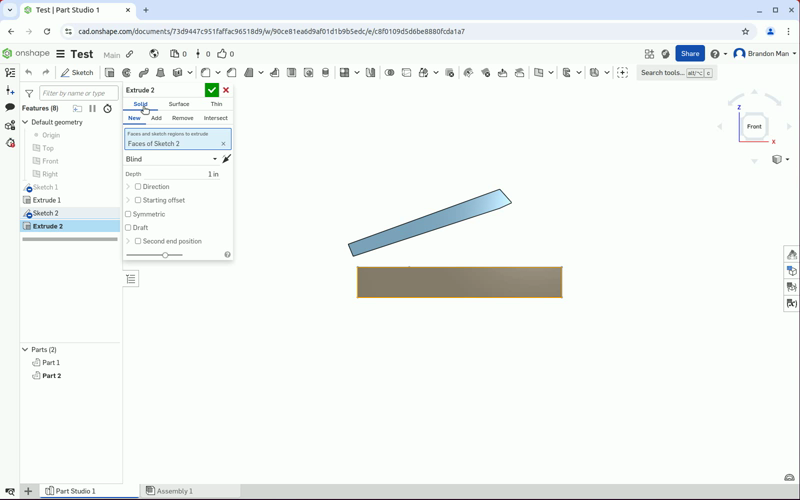
click(143, 106)
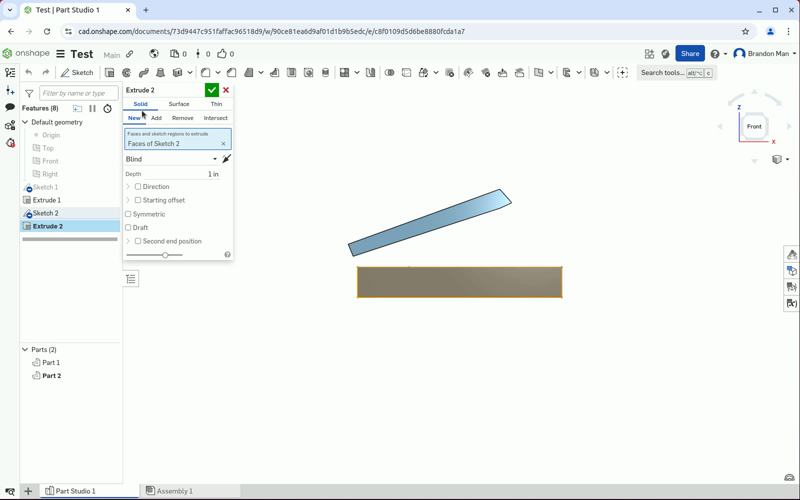
mouse_move(137, 120)
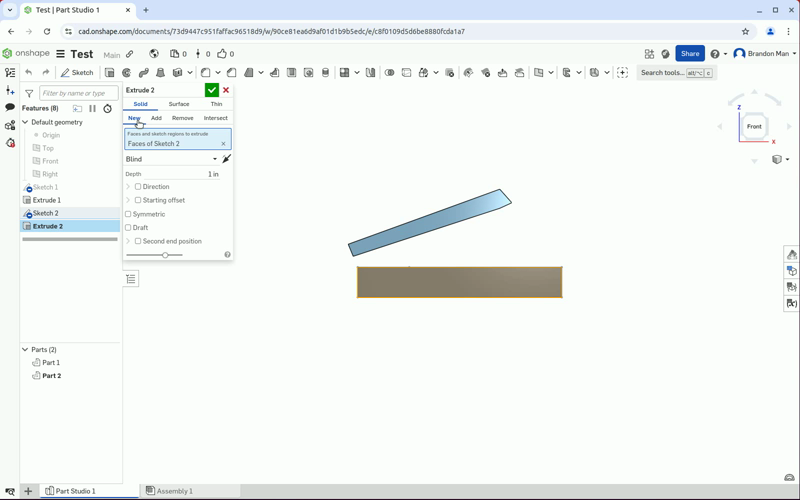
click(137, 120)
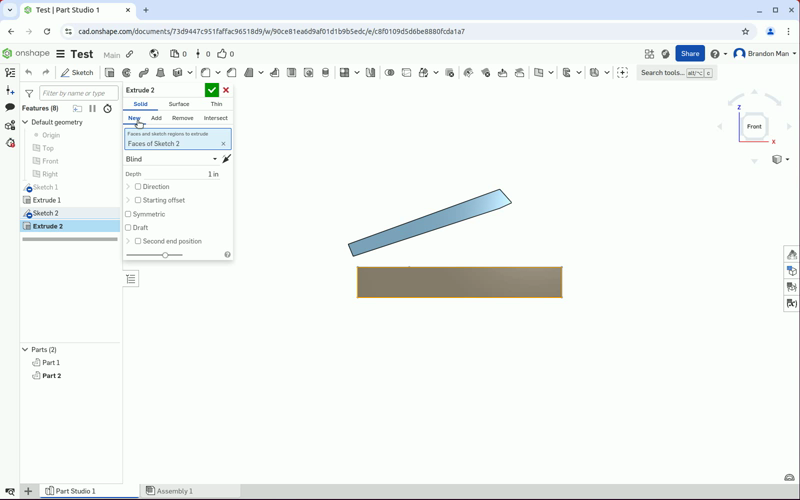
key(tab, 4)
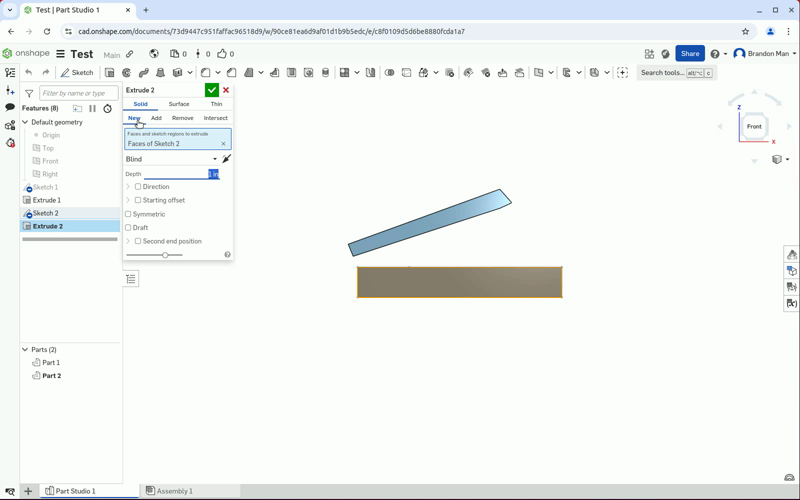
text(8.666)
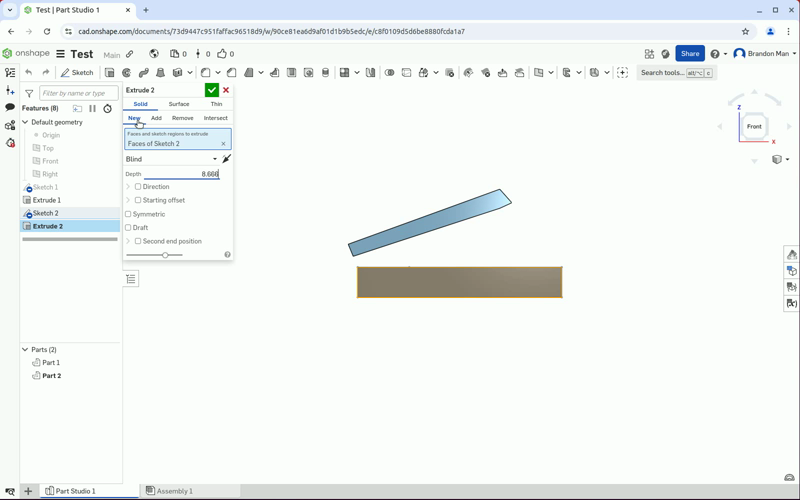
key(tab, 3)
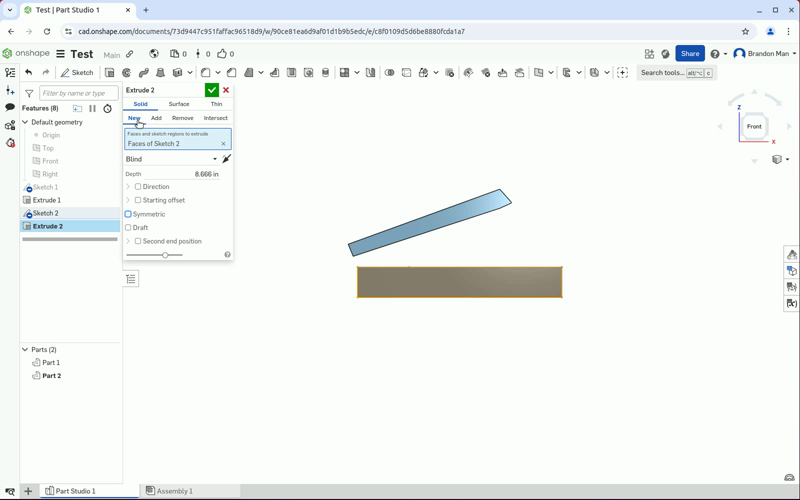
key(space)
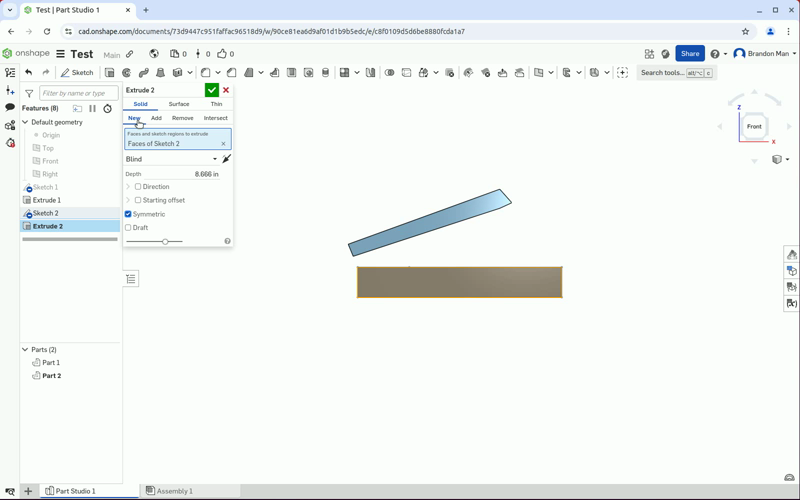
key(enter)
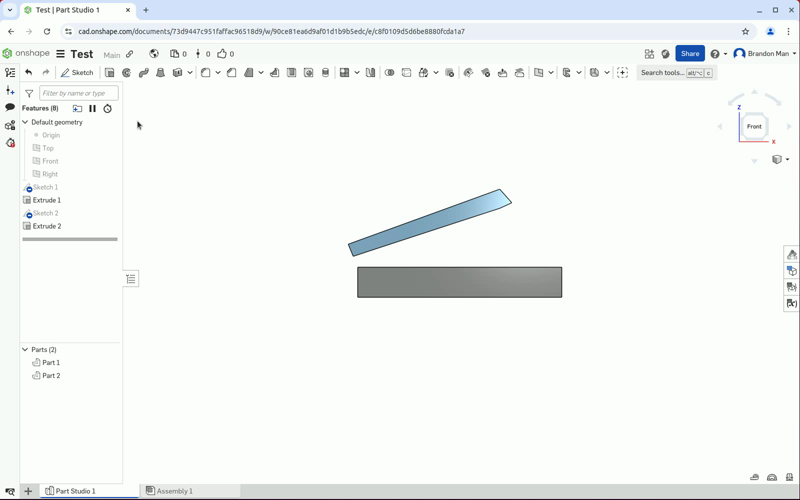
key(shift+h)
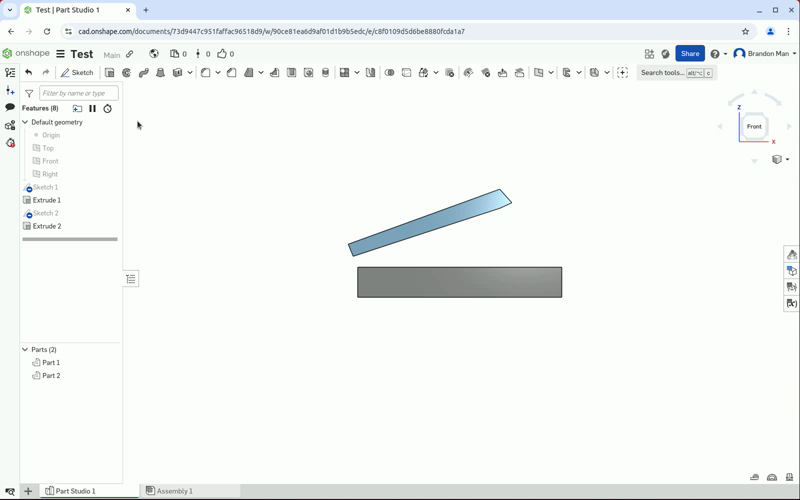
key(shift+h)
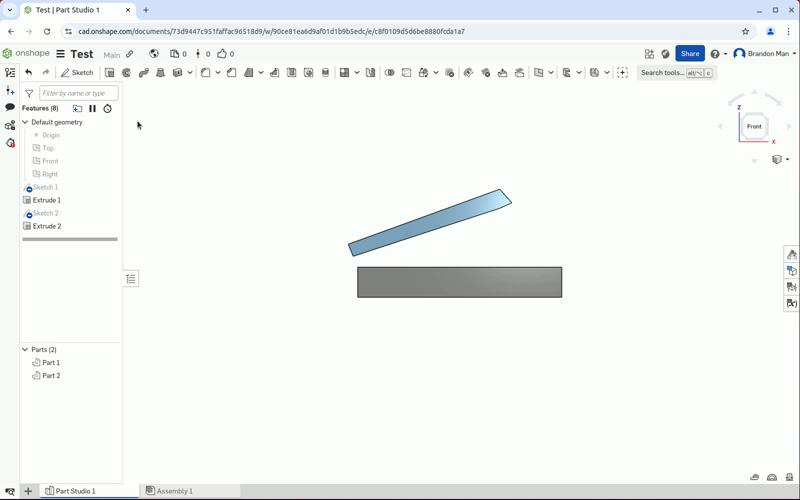
mouse_move(73, 189)
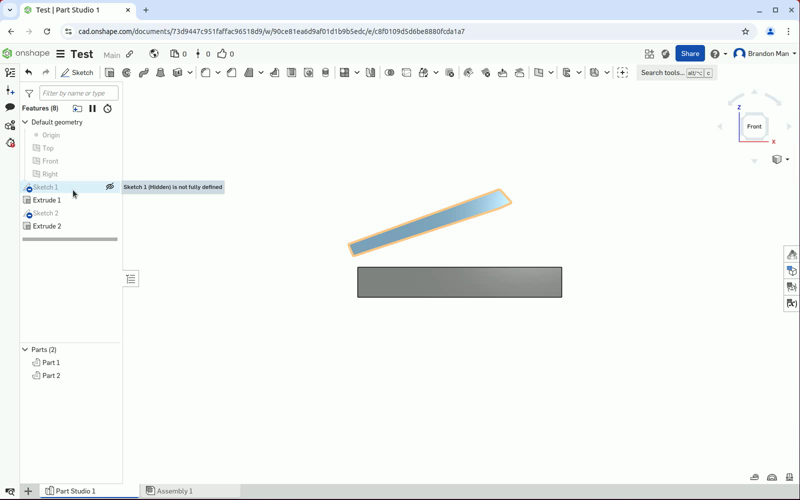
click(73, 189)
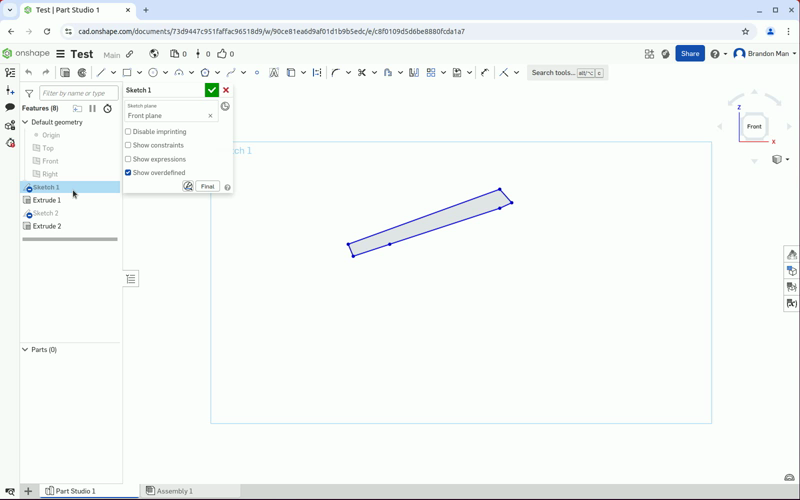
mouse_move(229, 92)
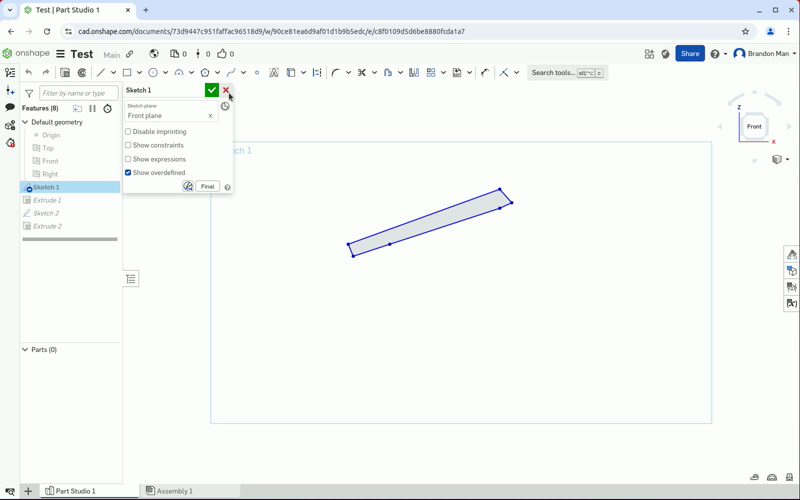
click(229, 92)
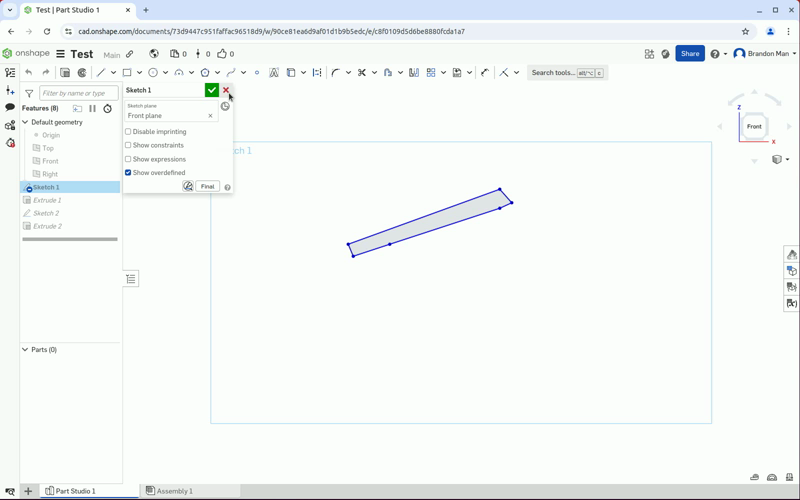
key(shift+s)
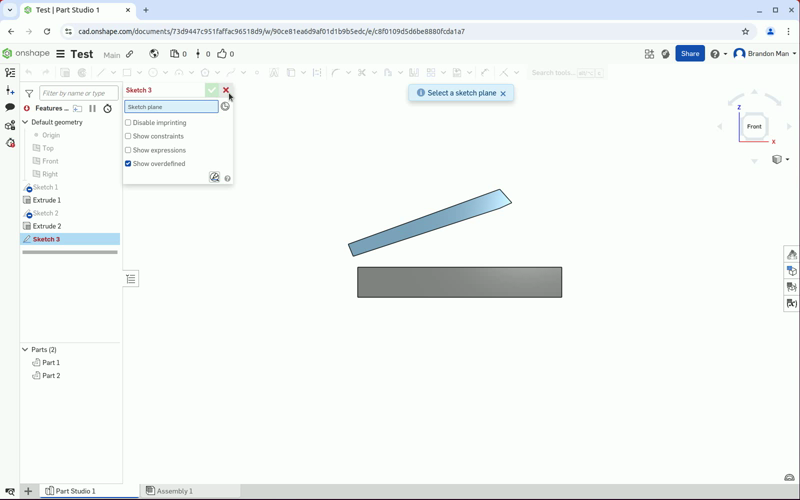
mouse_move(73, 163)
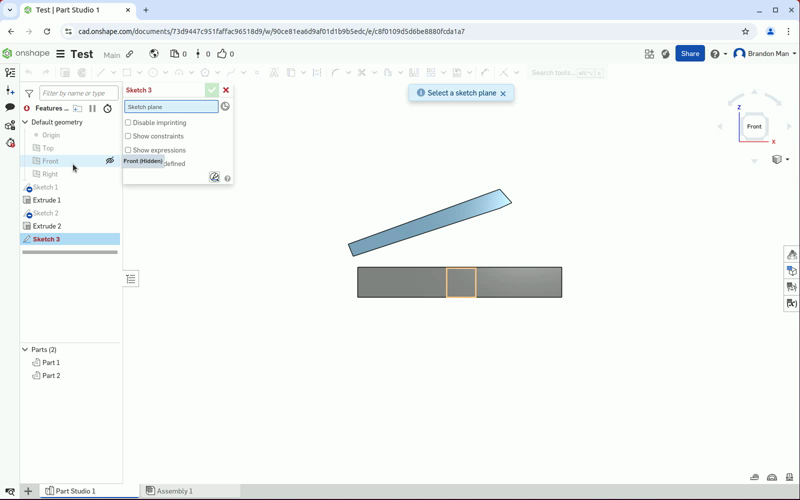
click(73, 163)
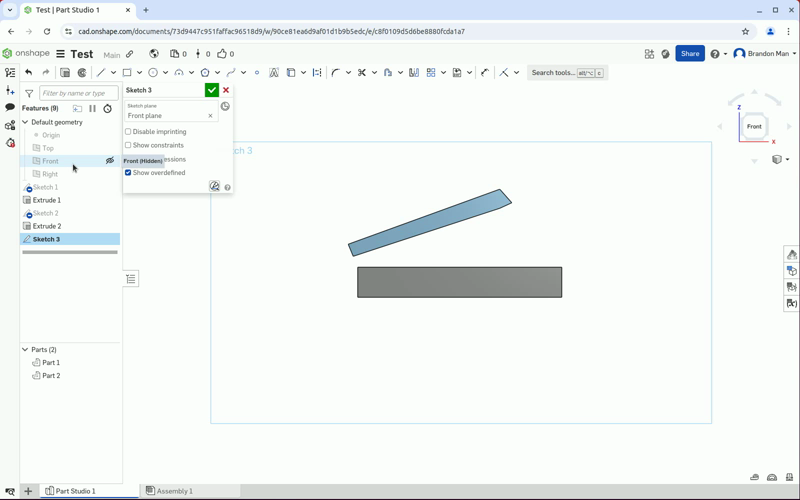
mouse_move(73, 352)
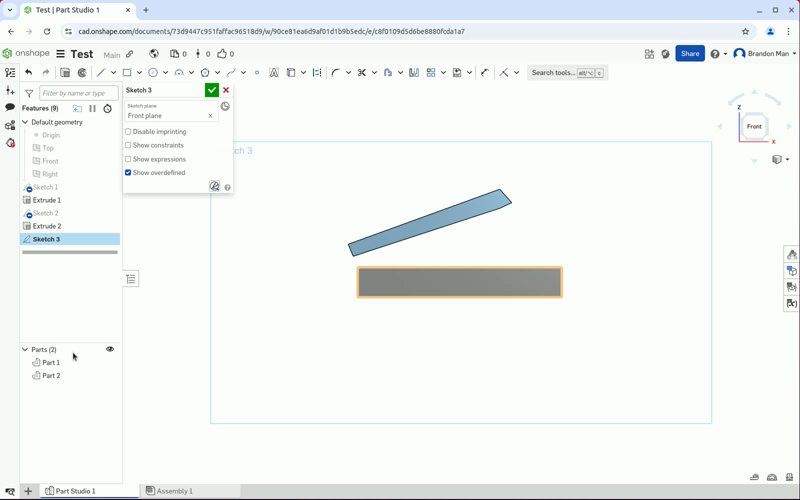
key(y)
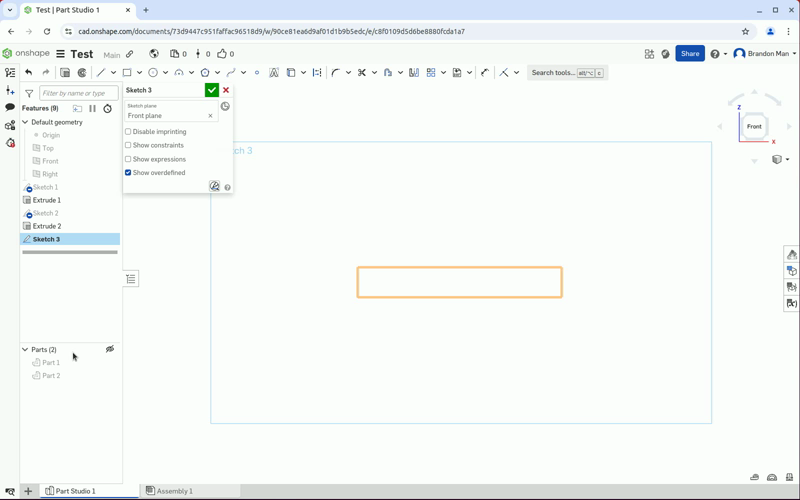
key(l)
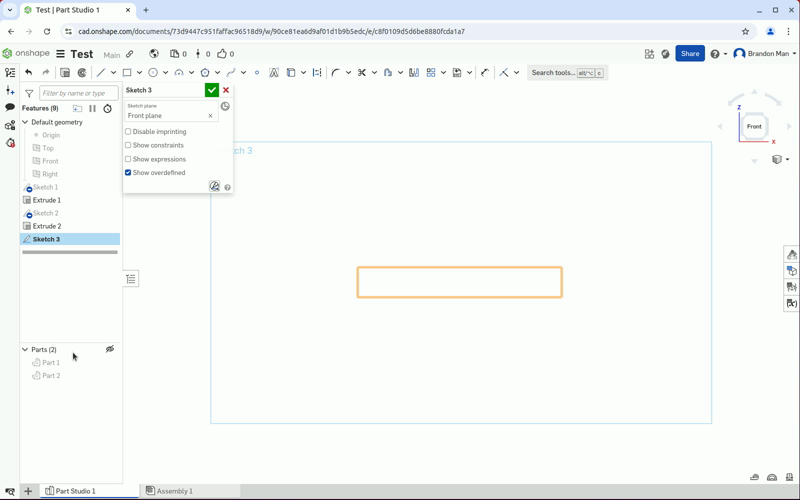
key_down(shift)
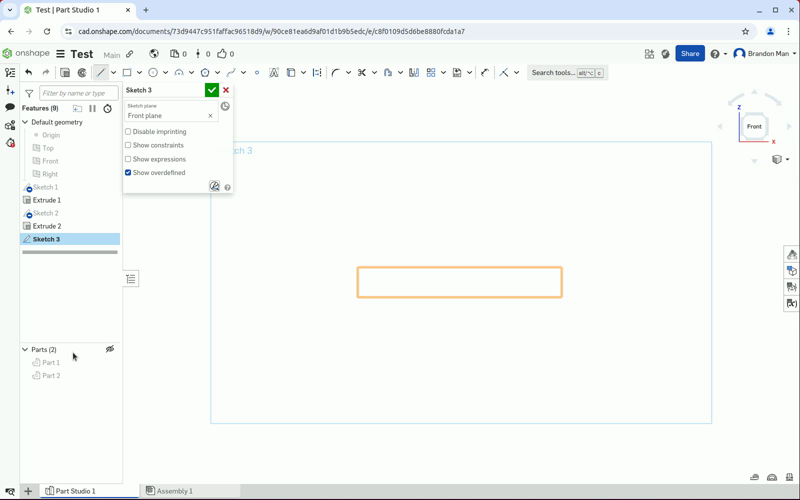
mouse_move(353, 257)
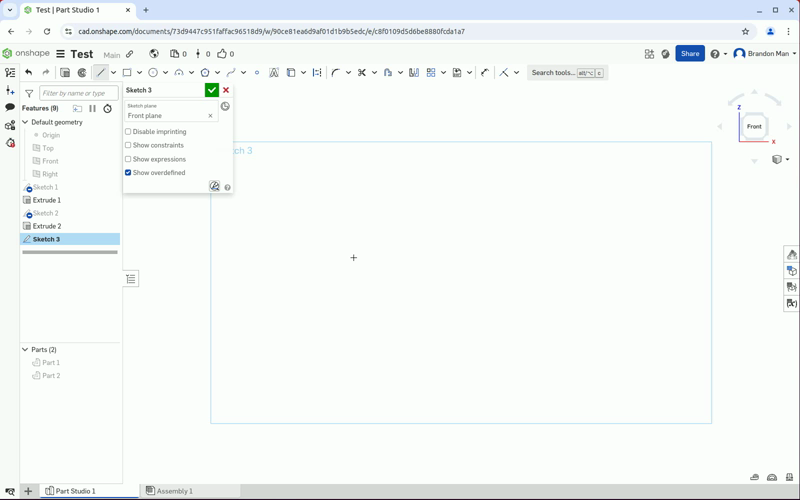
click(353, 257)
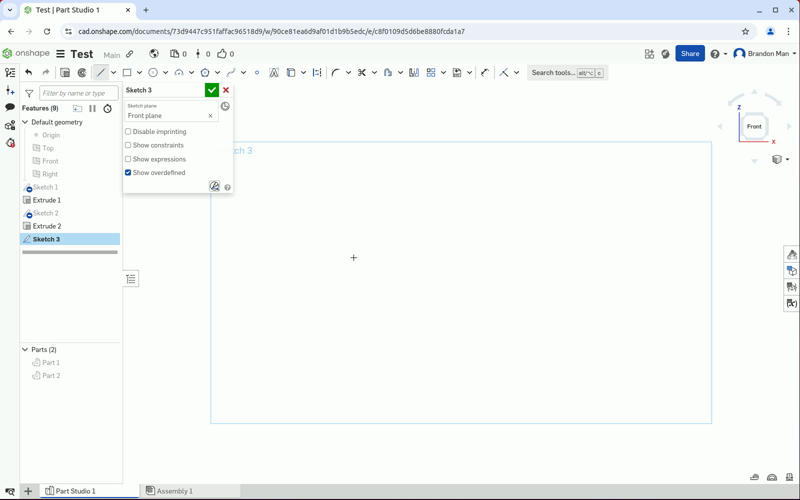
key_up(shift)
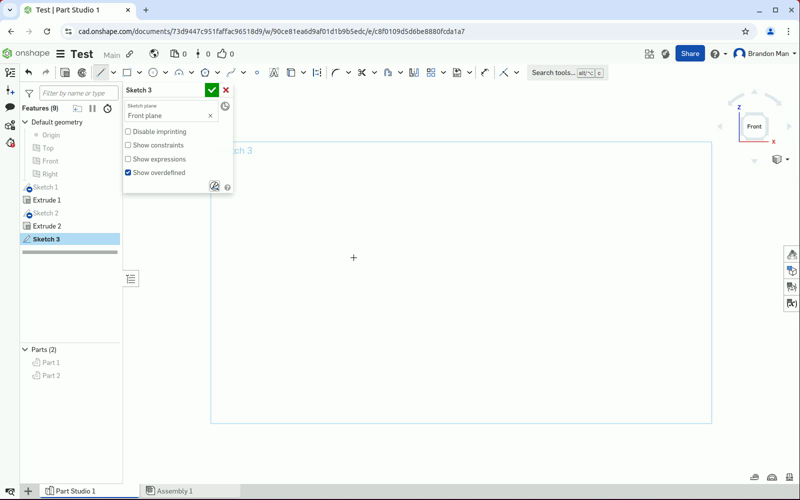
key_down(shift)
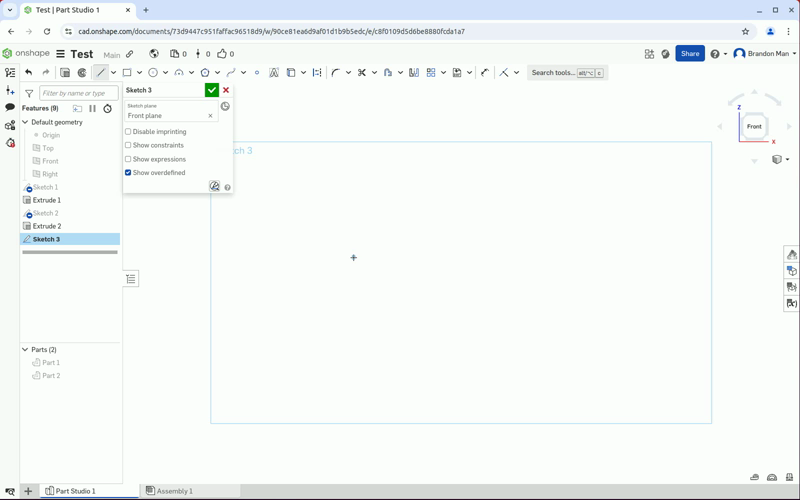
mouse_move(383, 257)
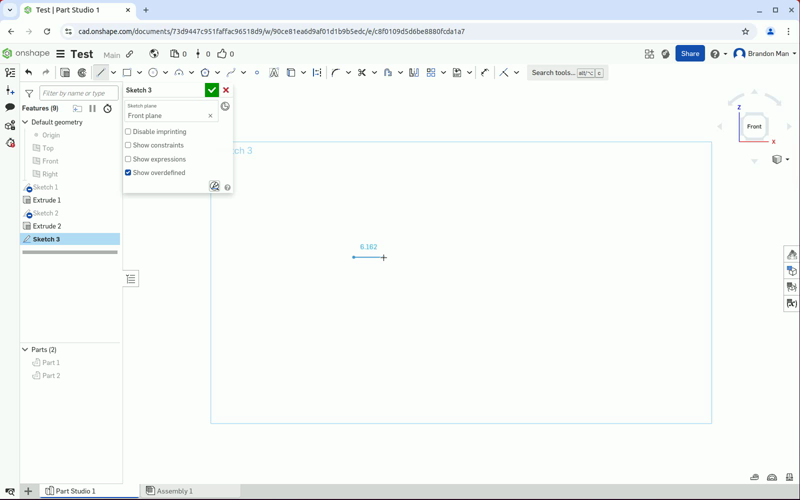
mouse_move(358, 268)
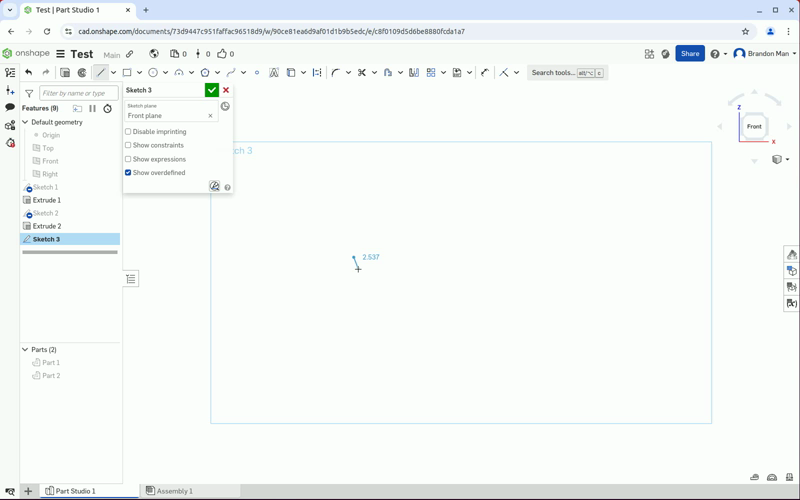
click(358, 268)
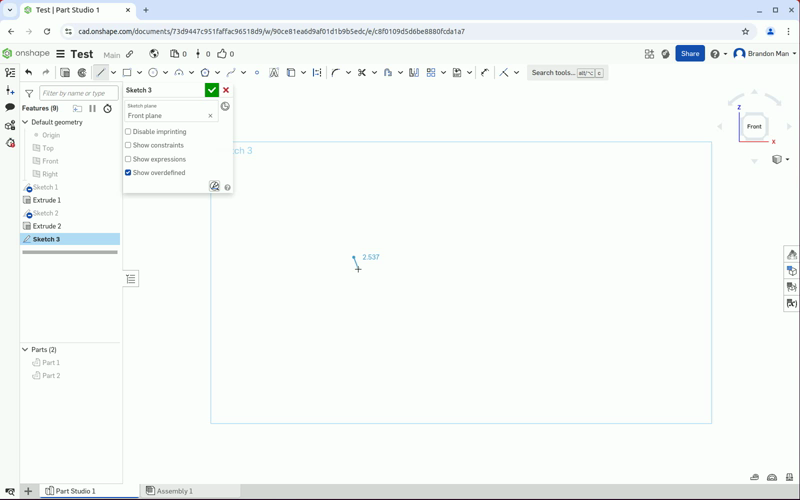
key_up(shift)
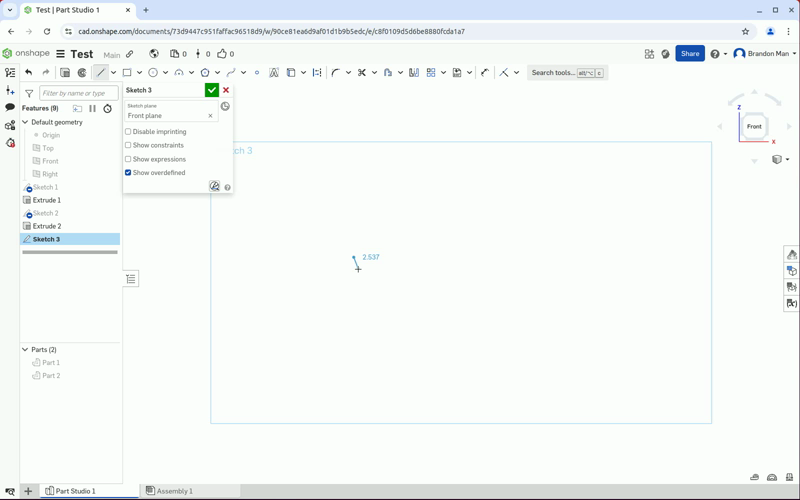
key_down(shift)
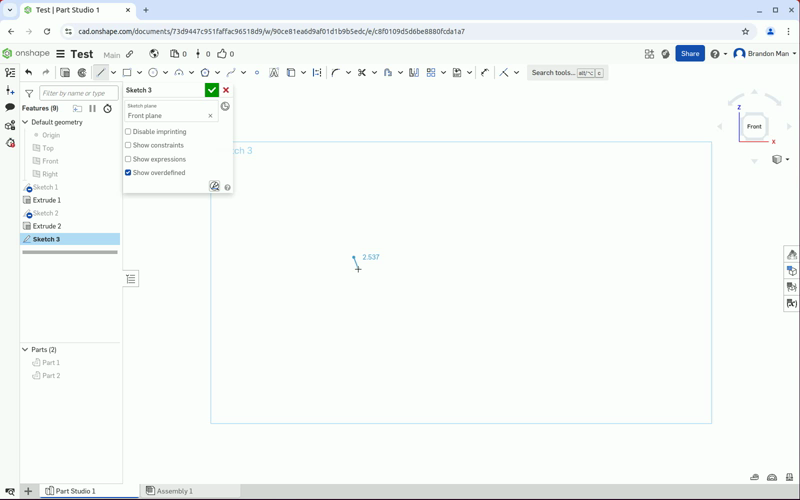
mouse_move(388, 268)
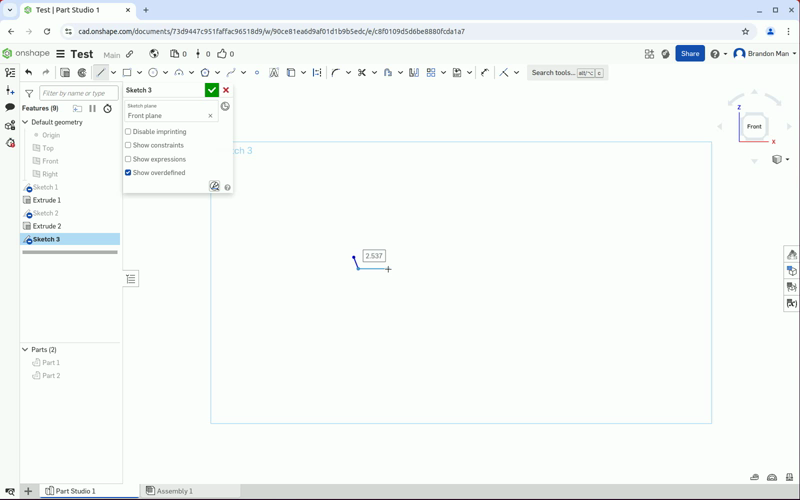
mouse_move(409, 268)
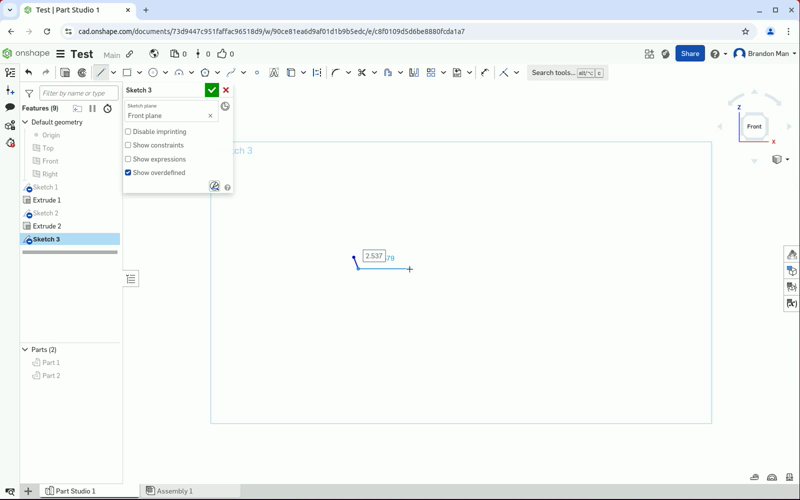
click(409, 268)
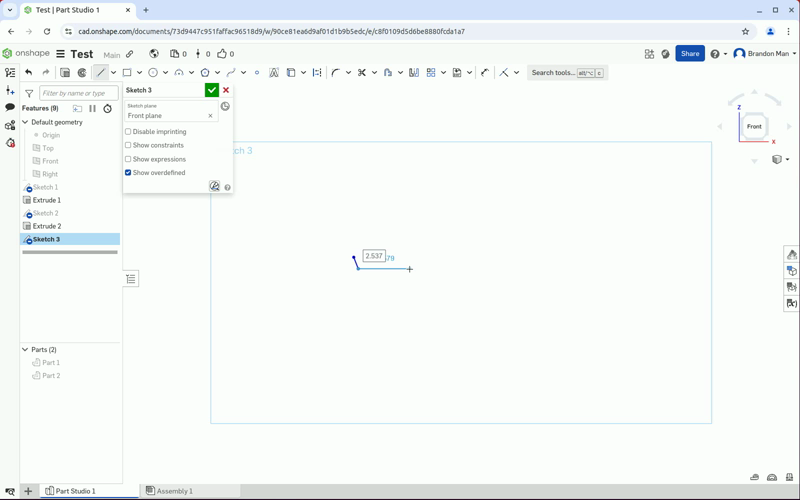
key_up(shift)
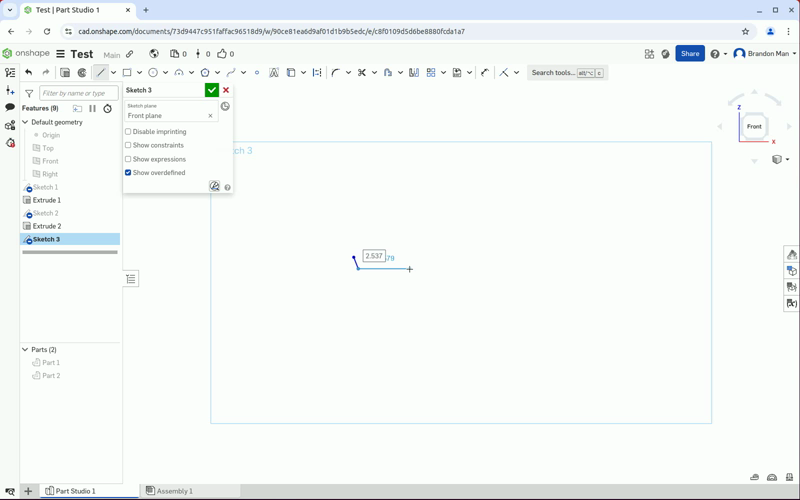
key_down(shift)
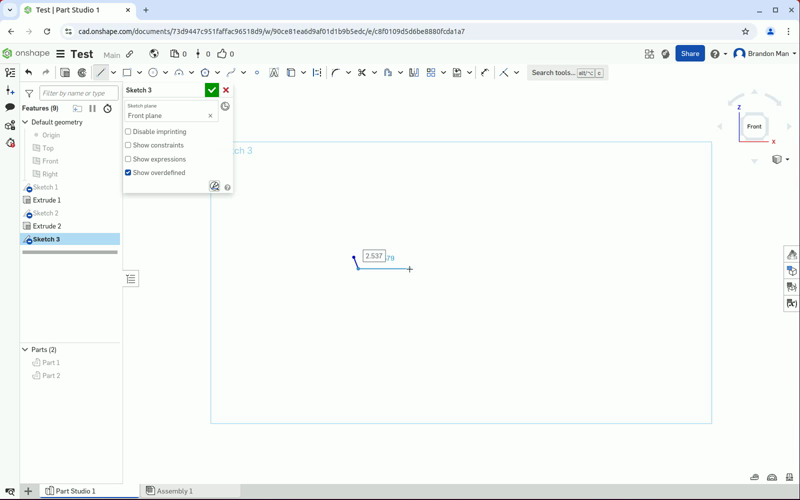
mouse_move(439, 268)
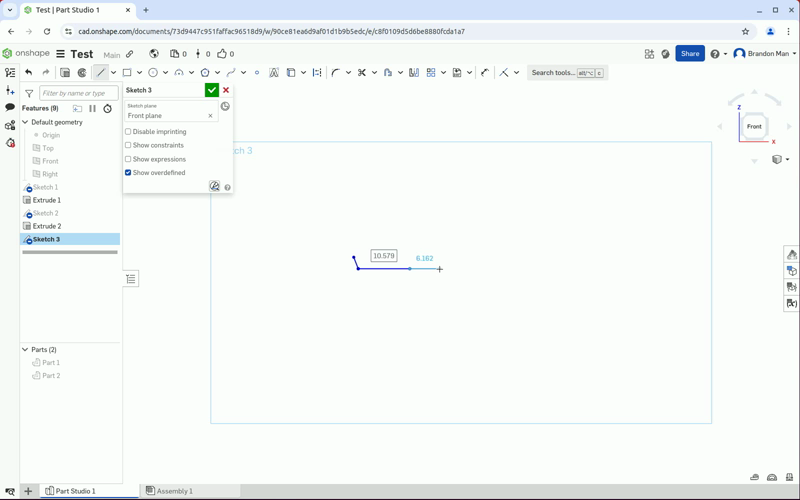
mouse_move(399, 257)
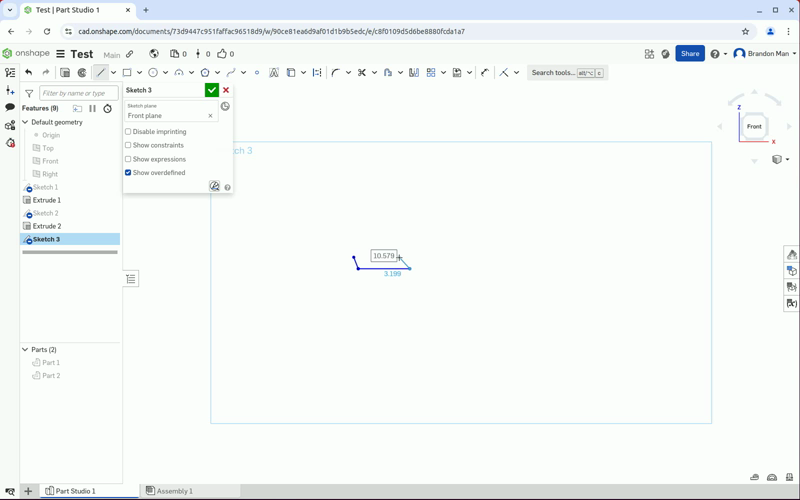
click(399, 257)
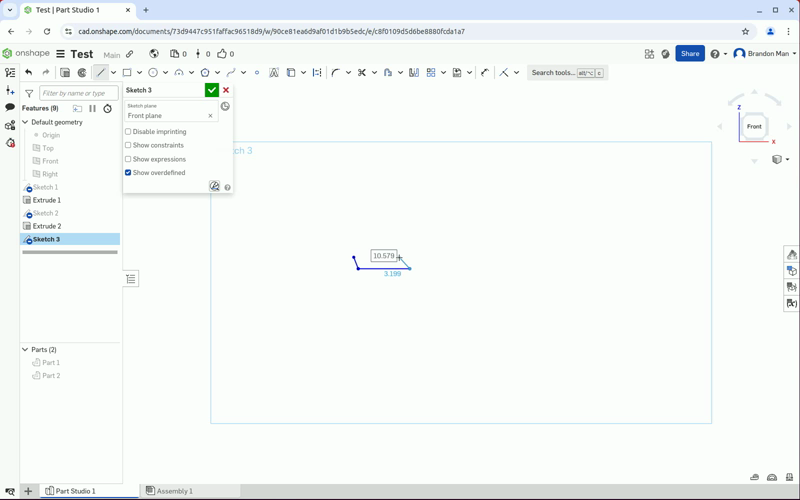
key_up(shift)
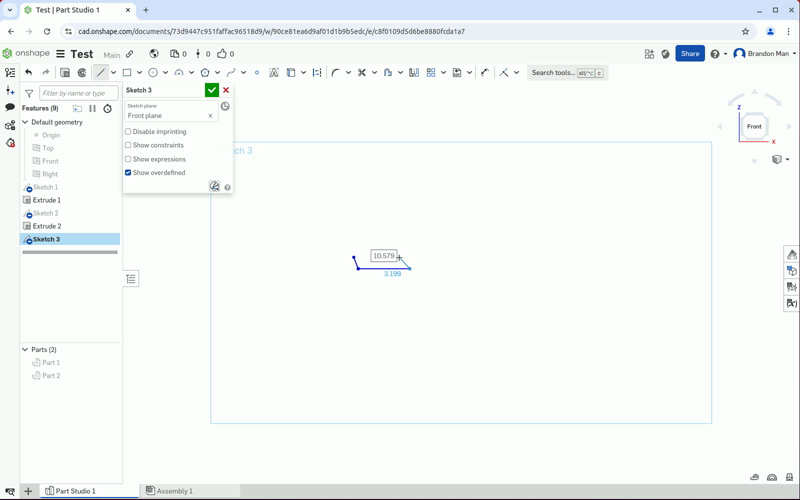
key_down(shift)
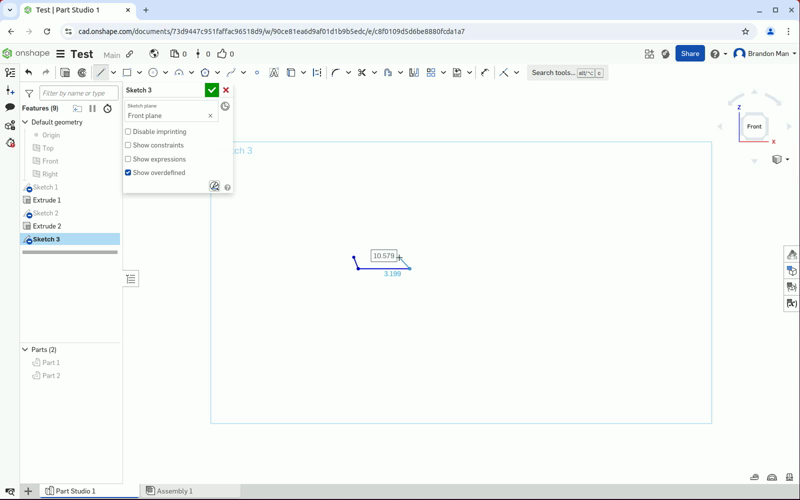
mouse_move(429, 257)
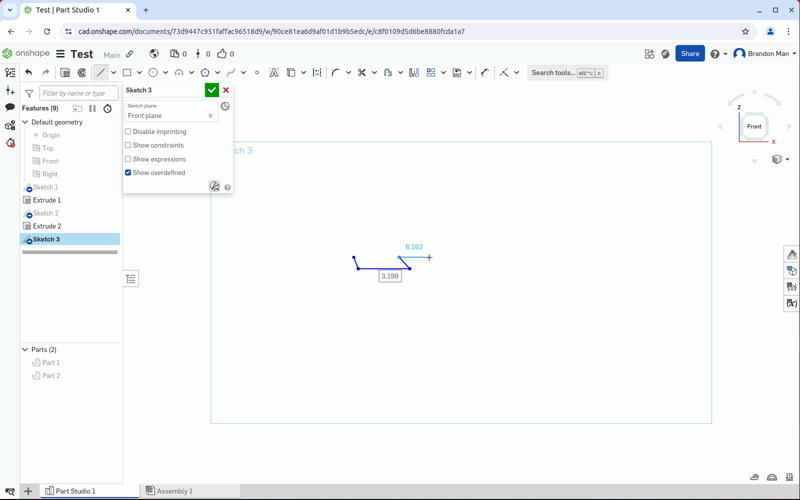
mouse_move(389, 245)
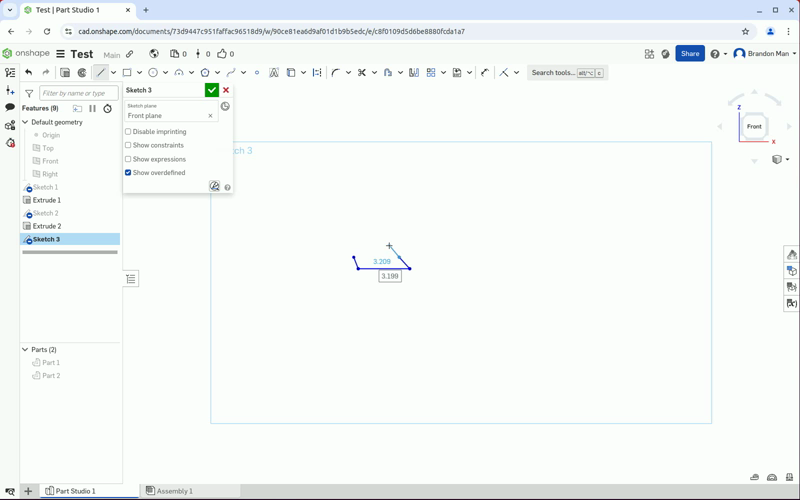
click(389, 245)
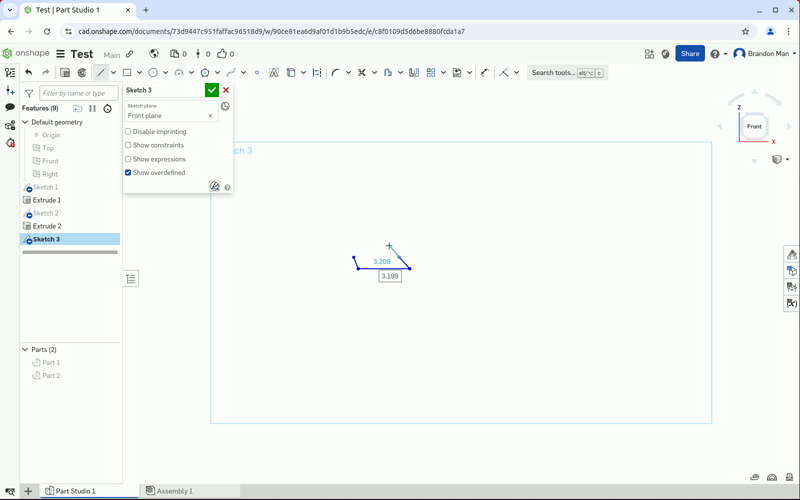
key_up(shift)
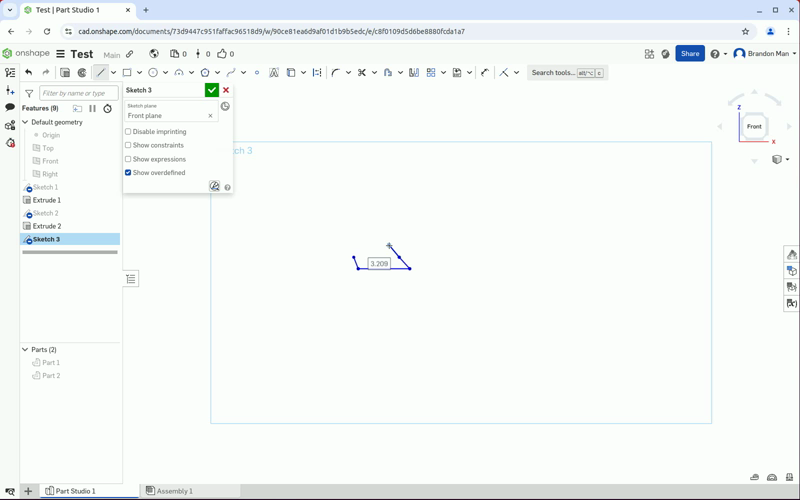
mouse_move(419, 245)
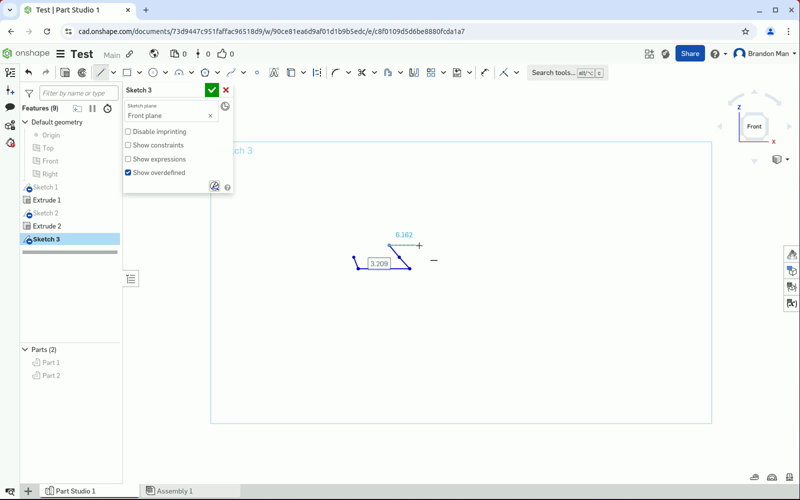
key_down(shift)
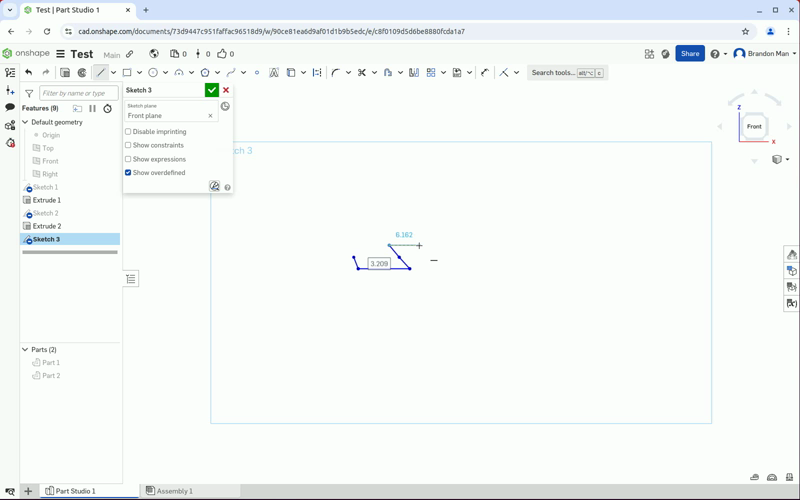
mouse_move(353, 257)
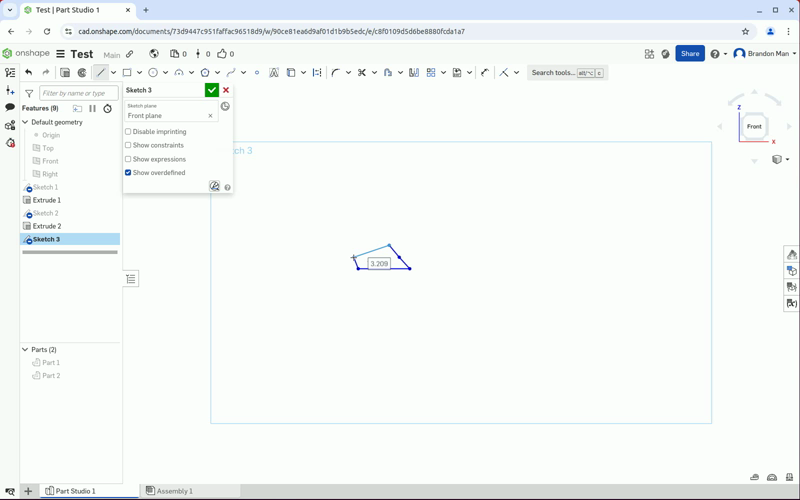
key_up(shift)
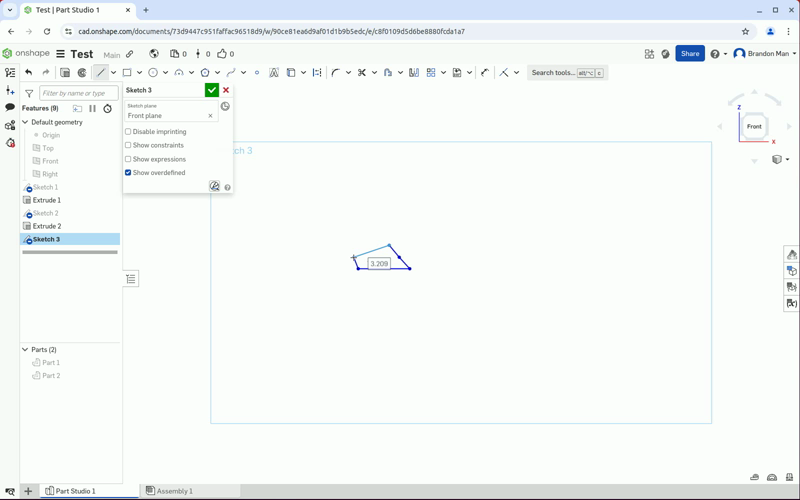
click(353, 257)
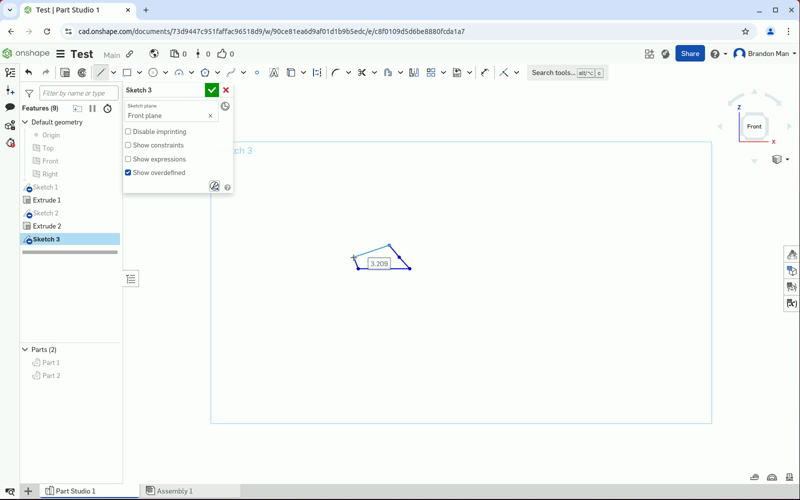
key(esc)
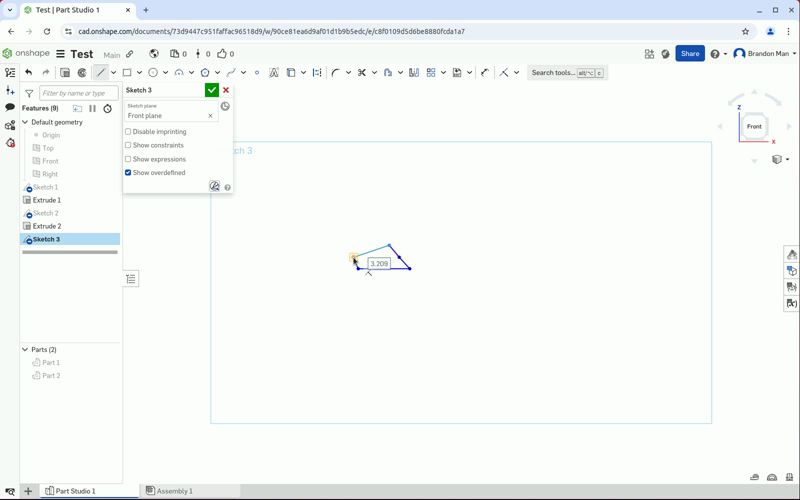
mouse_move(383, 263)
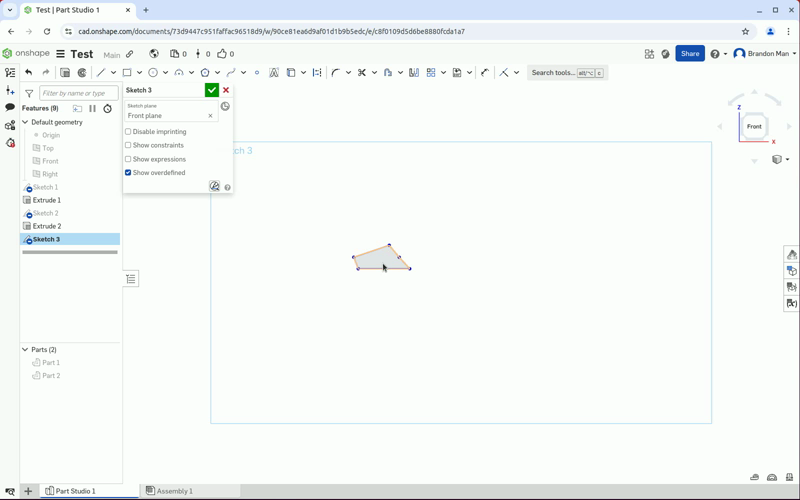
scroll(6)
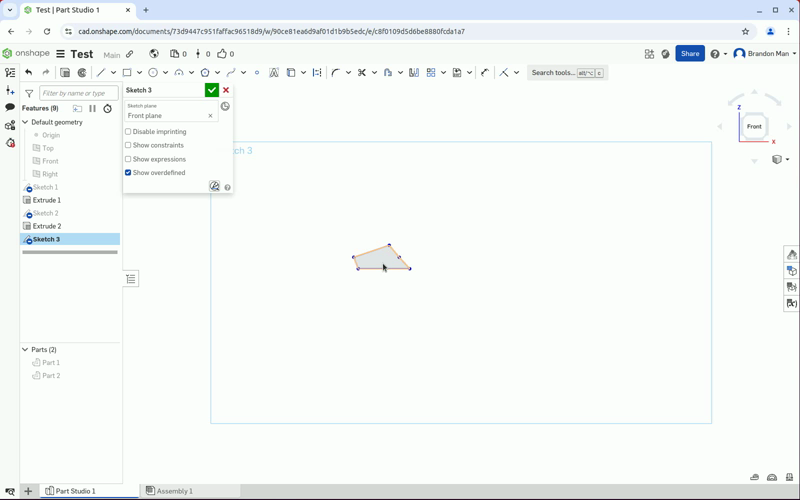
scroll(6)
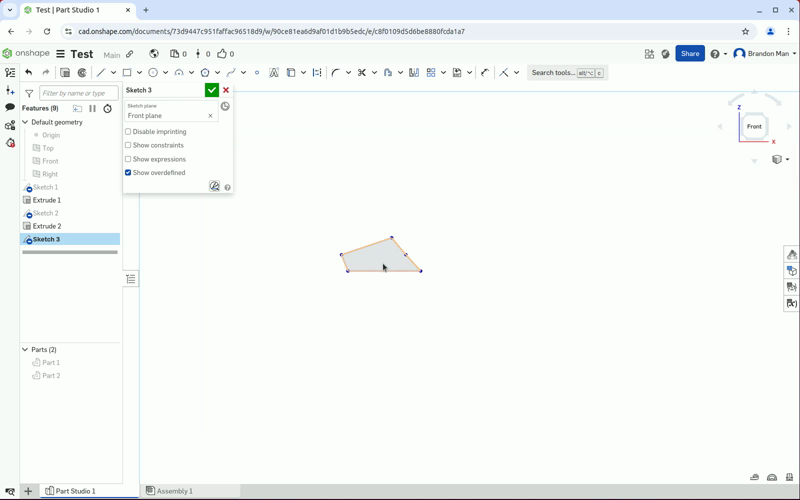
scroll(6)
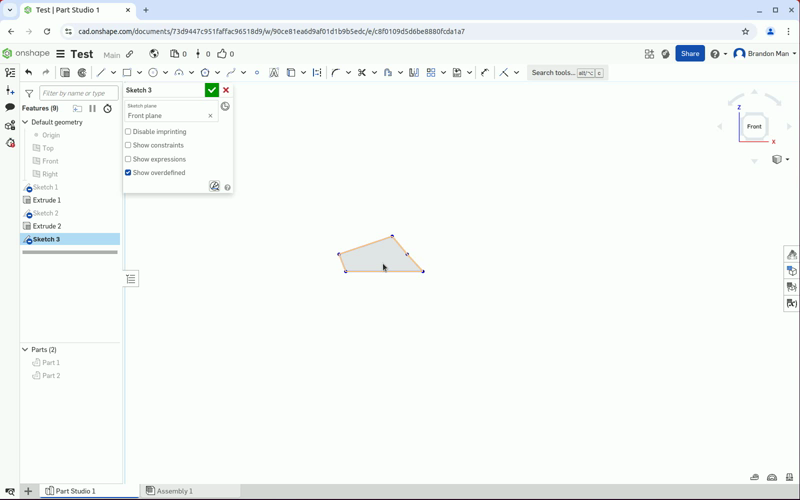
scroll(6)
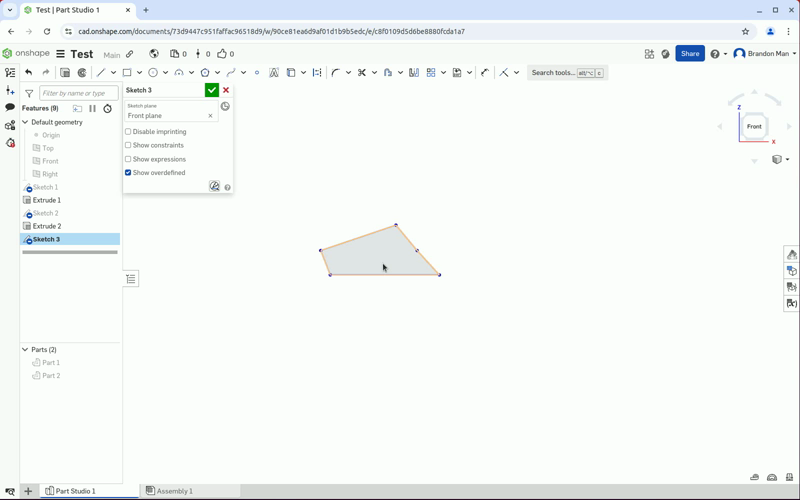
scroll(6)
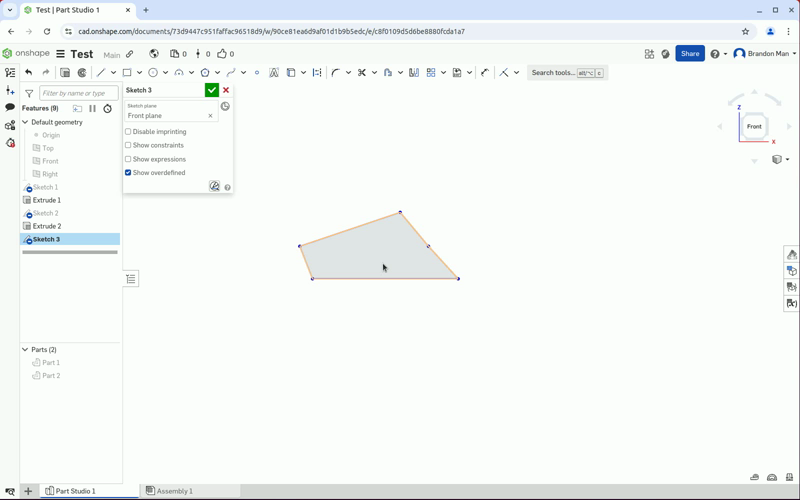
scroll(6)
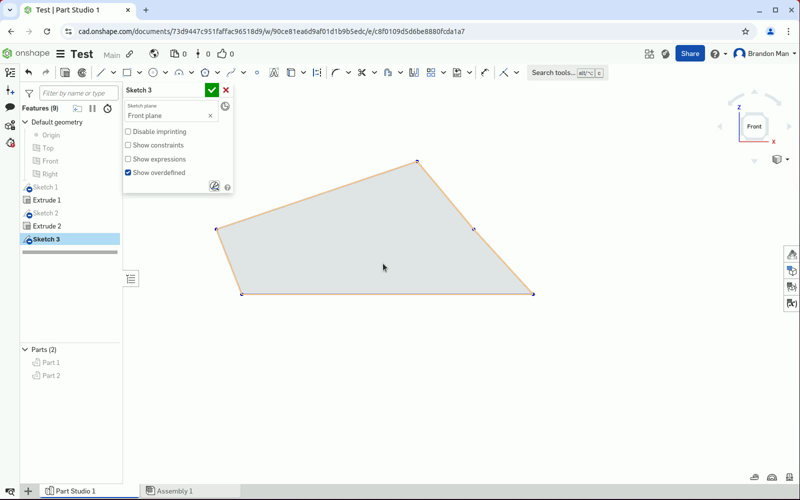
scroll(6)
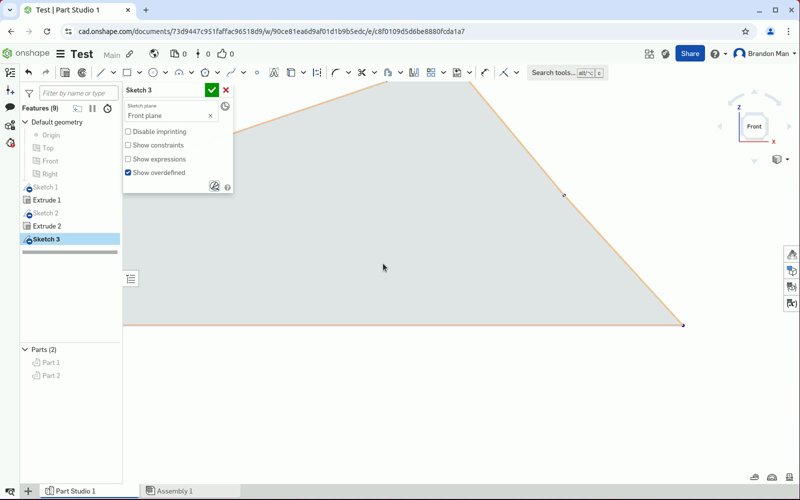
click(383, 263)
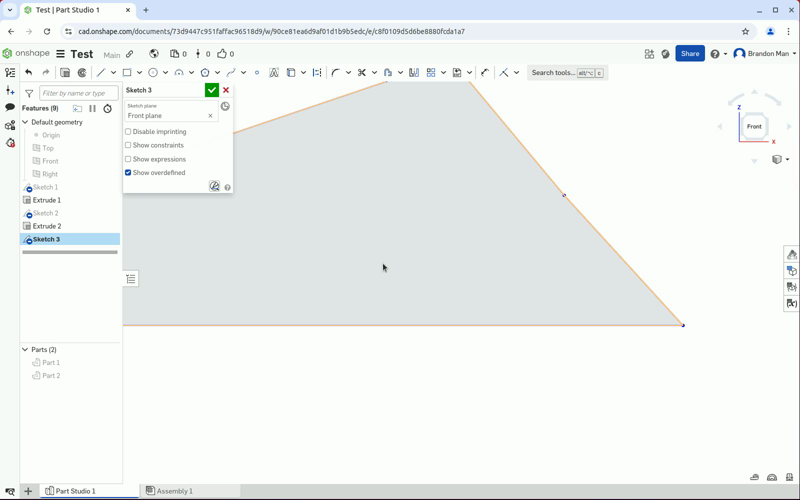
scroll(-6)
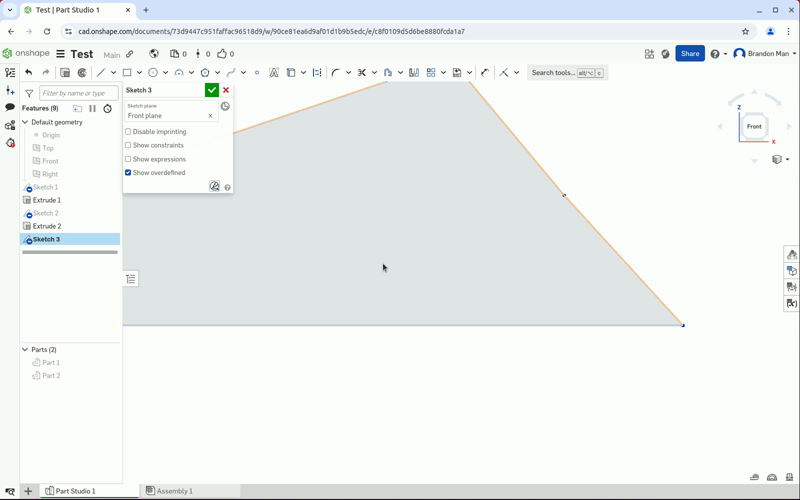
scroll(-6)
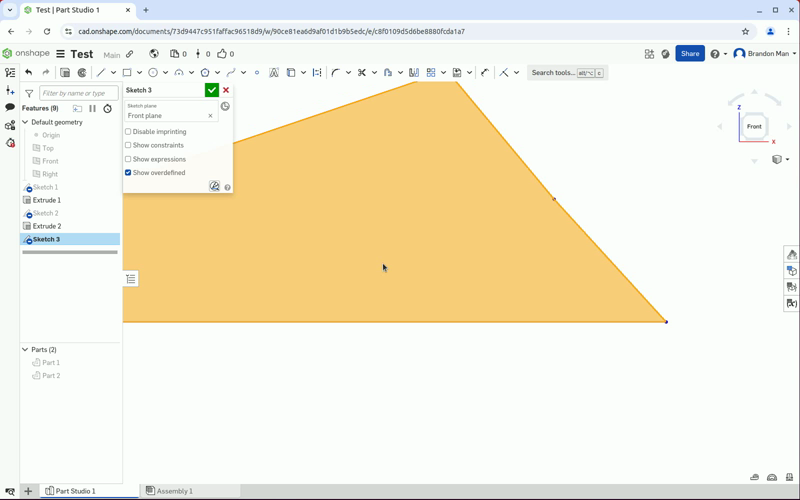
scroll(-6)
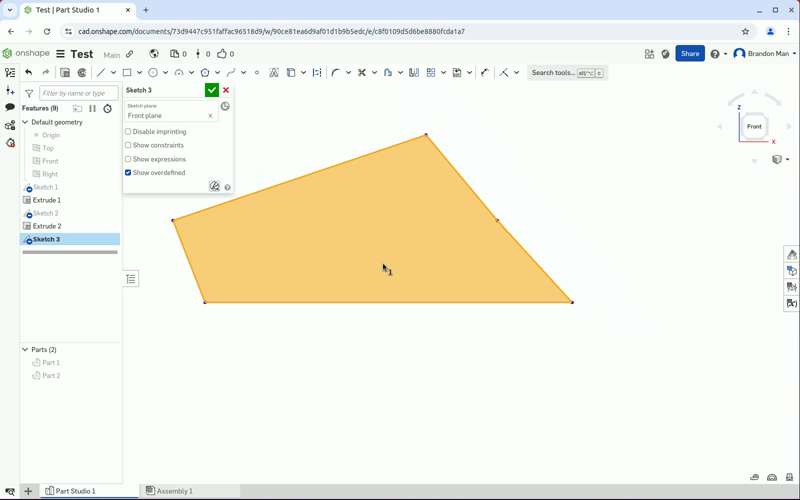
scroll(-6)
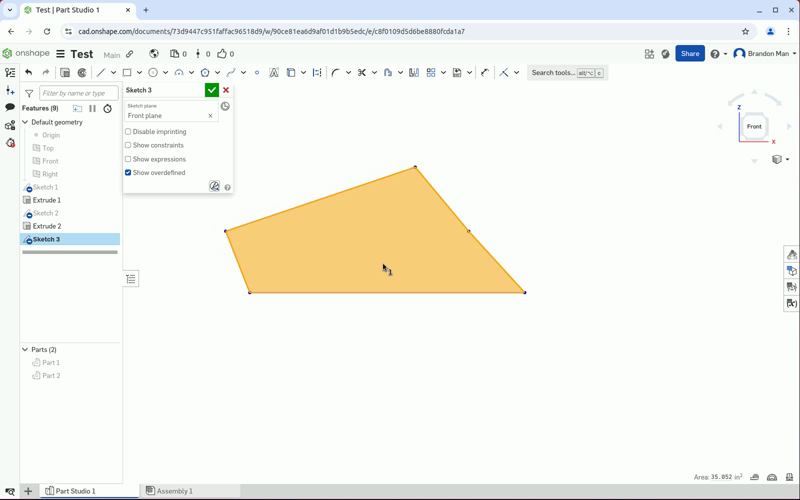
scroll(-6)
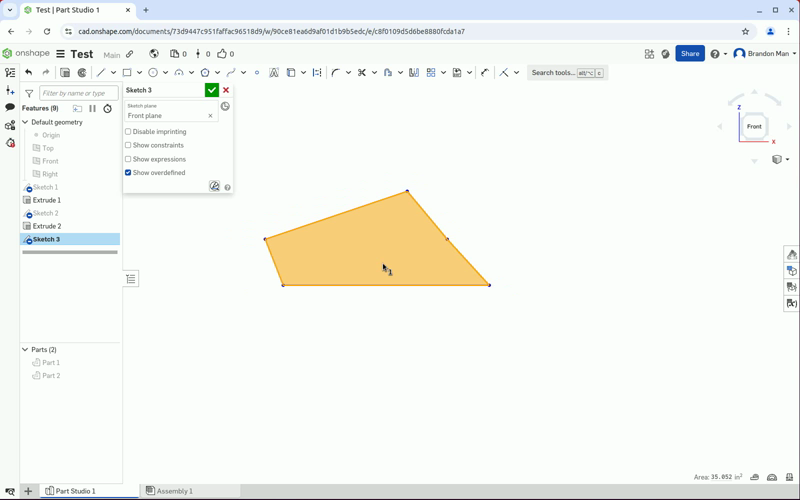
scroll(-6)
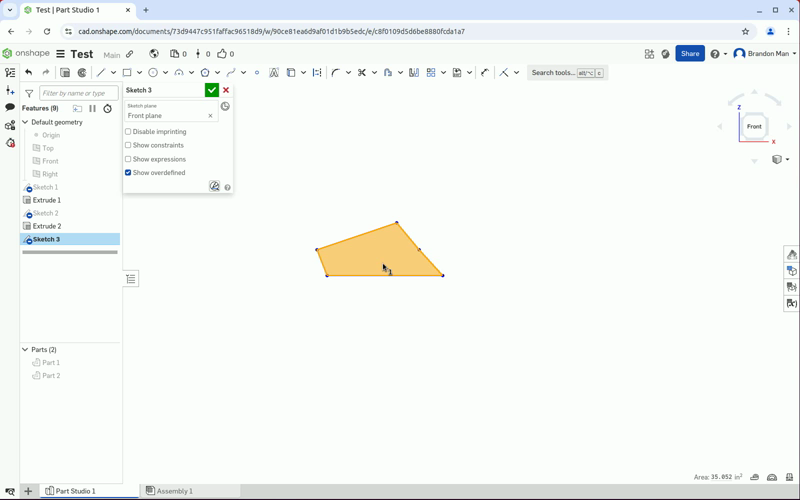
scroll(-6)
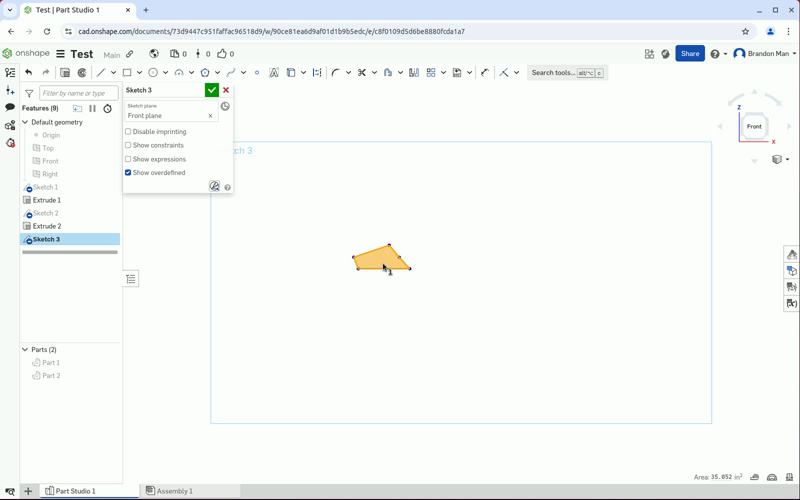
mouse_move(73, 352)
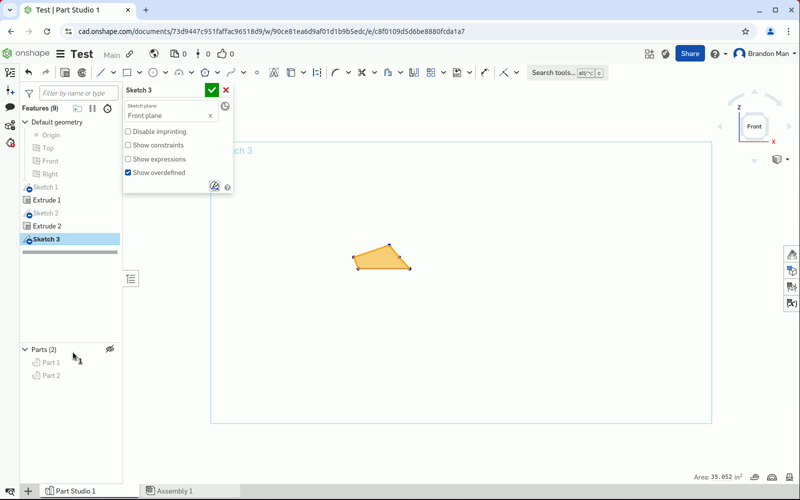
key(shift+y)
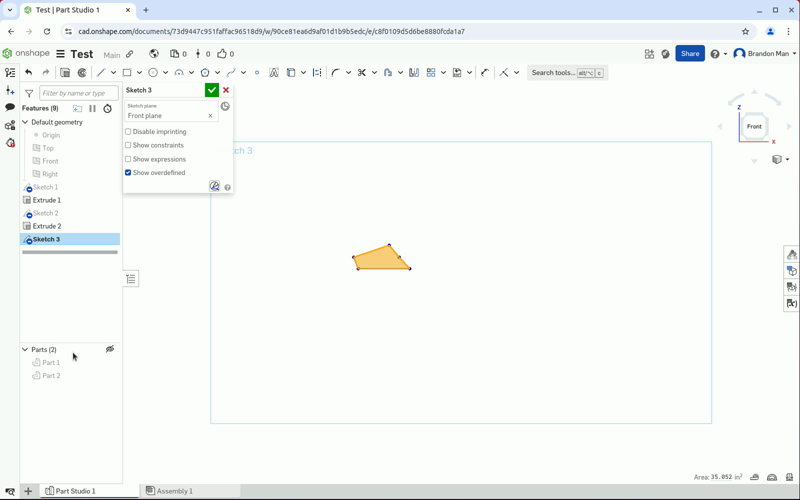
key(shift+e)
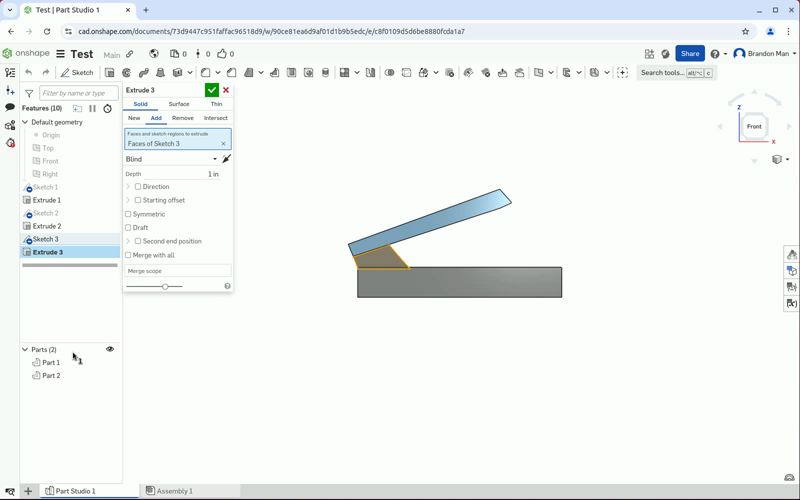
mouse_move(143, 106)
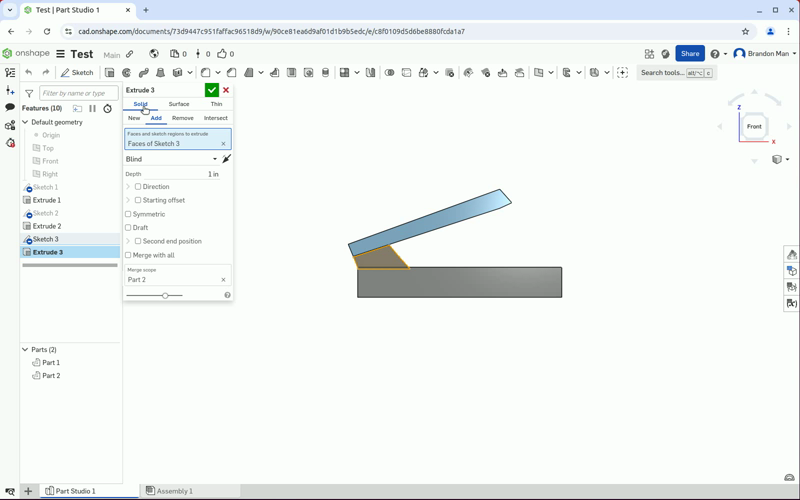
click(143, 106)
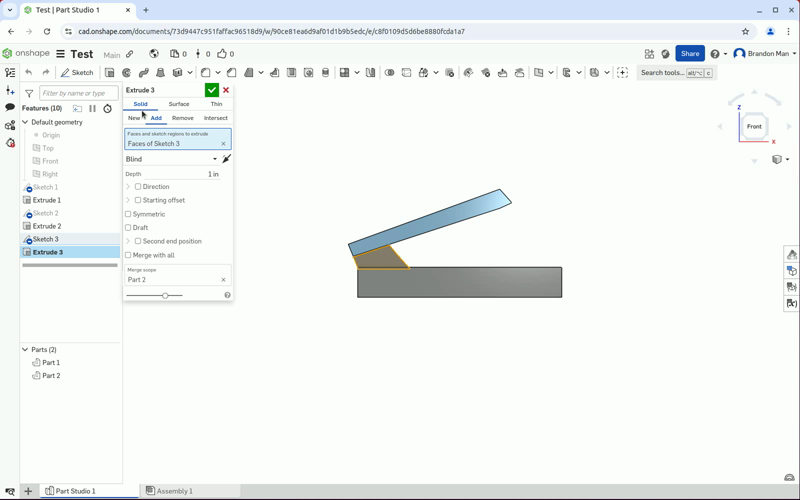
mouse_move(137, 120)
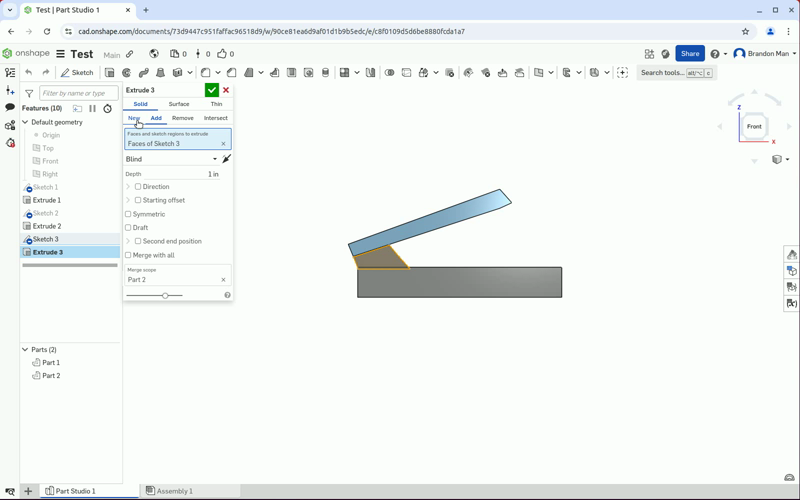
click(137, 120)
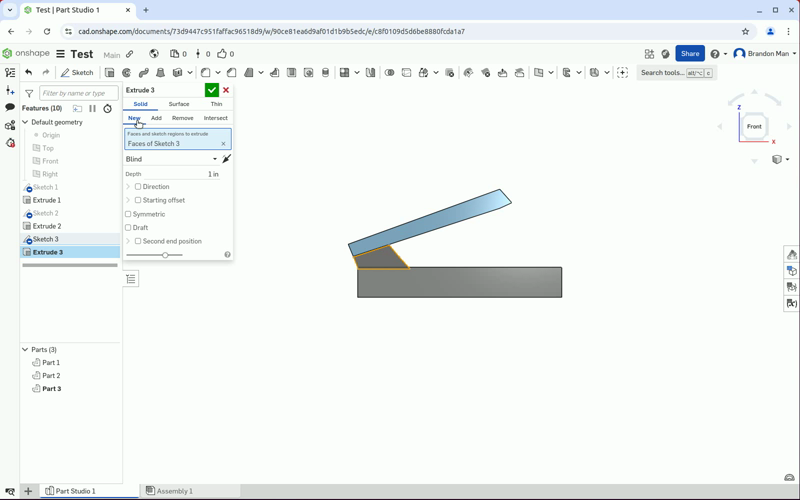
key(tab, 4)
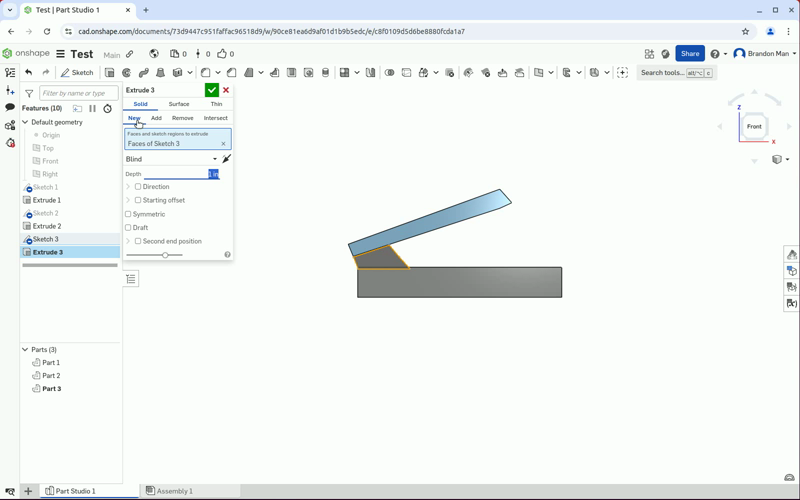
text(6.258)
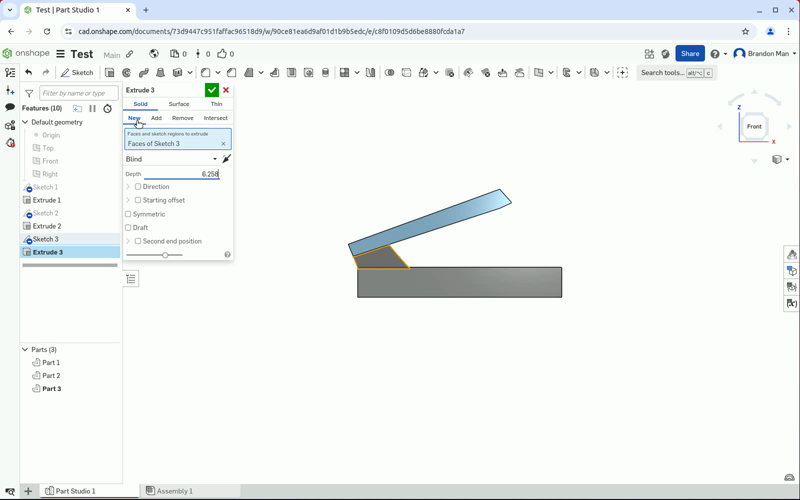
key(tab, 3)
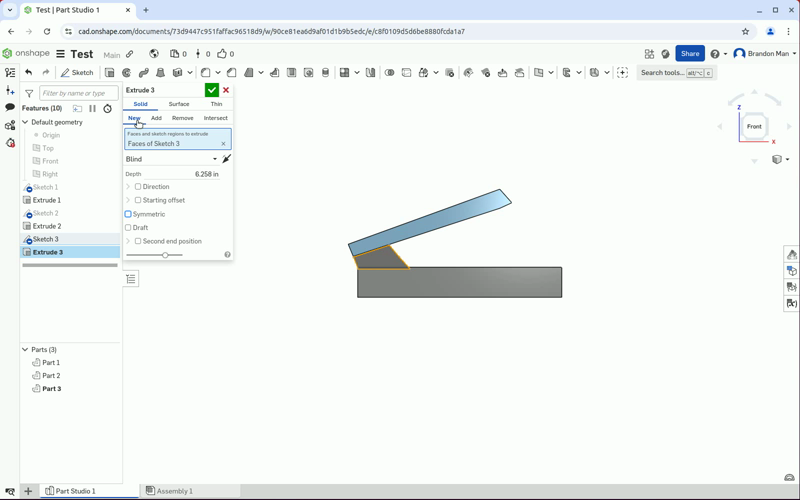
key(space)
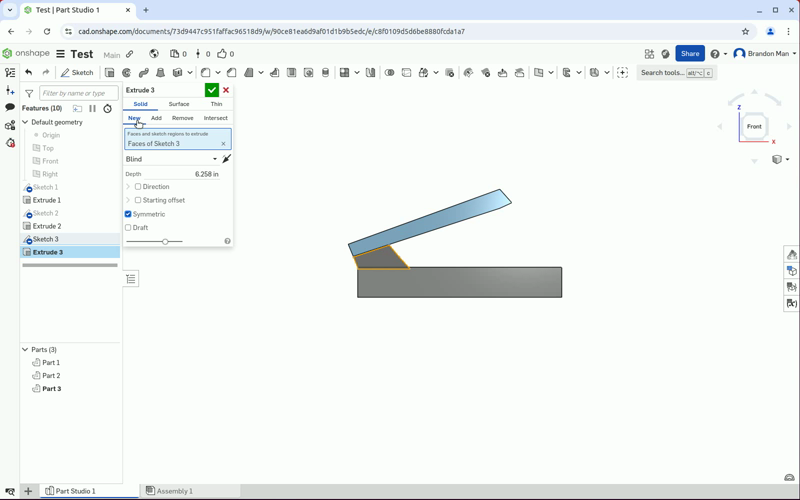
key(enter)
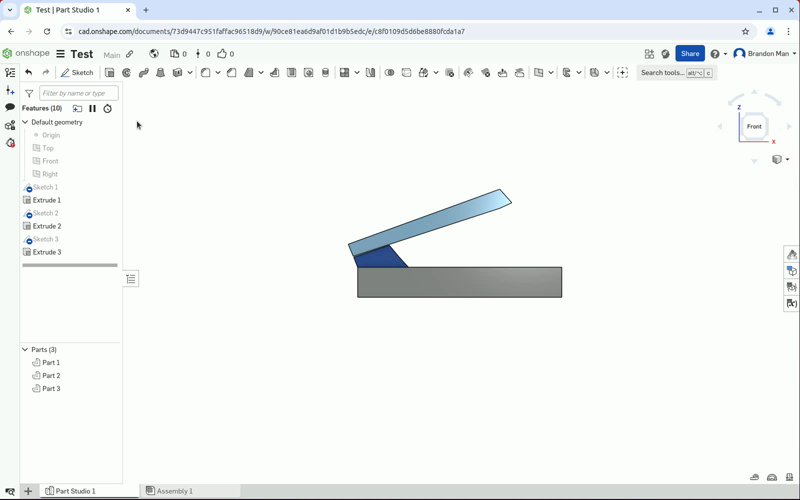
key(shift+h)
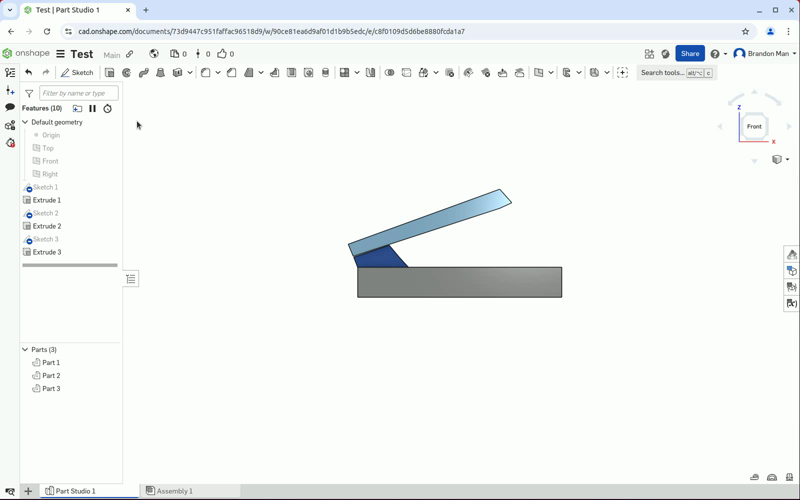
key(shift+h)
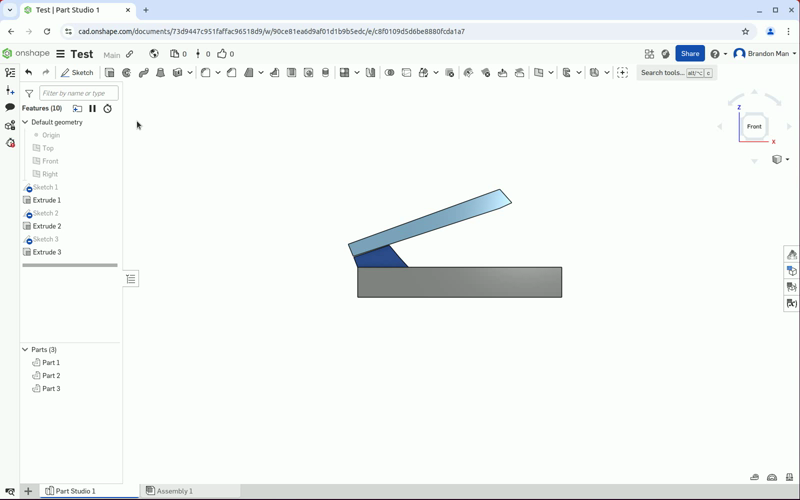
mouse_move(73, 189)
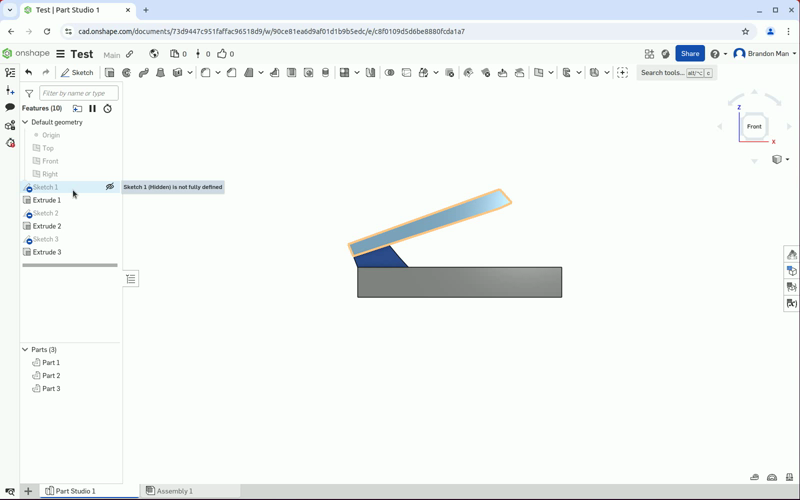
click(73, 189)
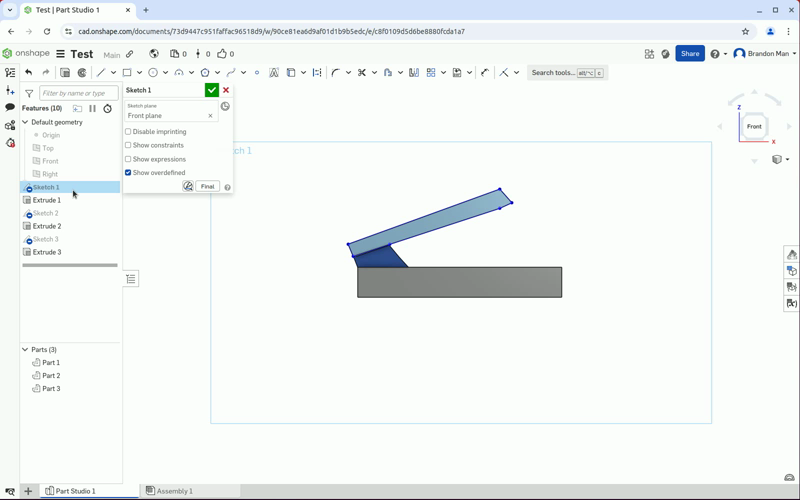
mouse_move(229, 92)
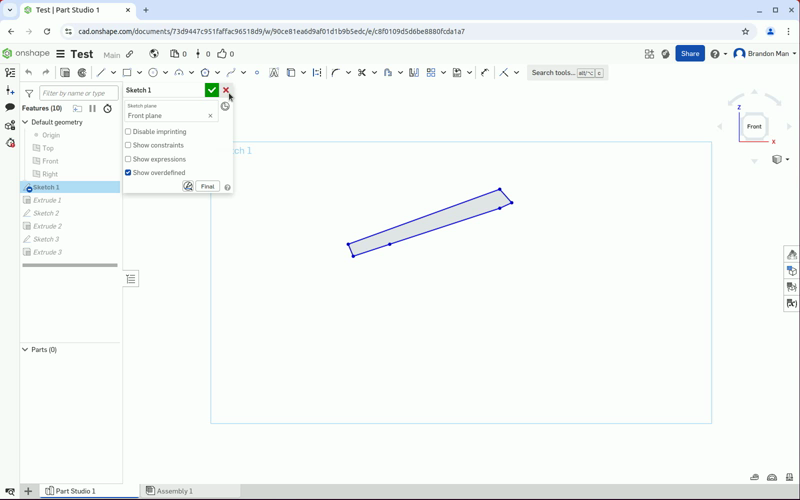
click(229, 92)
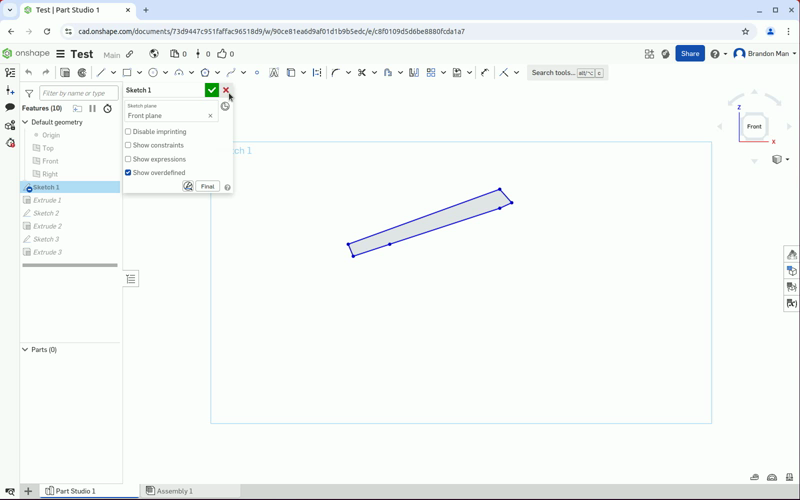
key(shift+s)
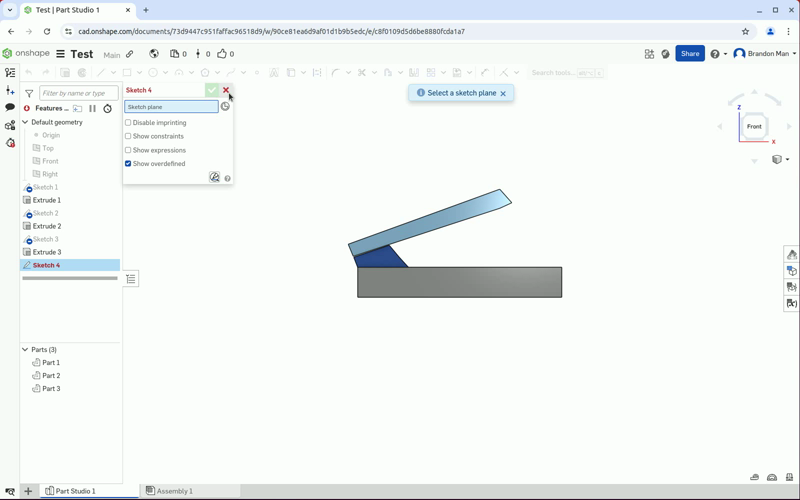
mouse_move(73, 163)
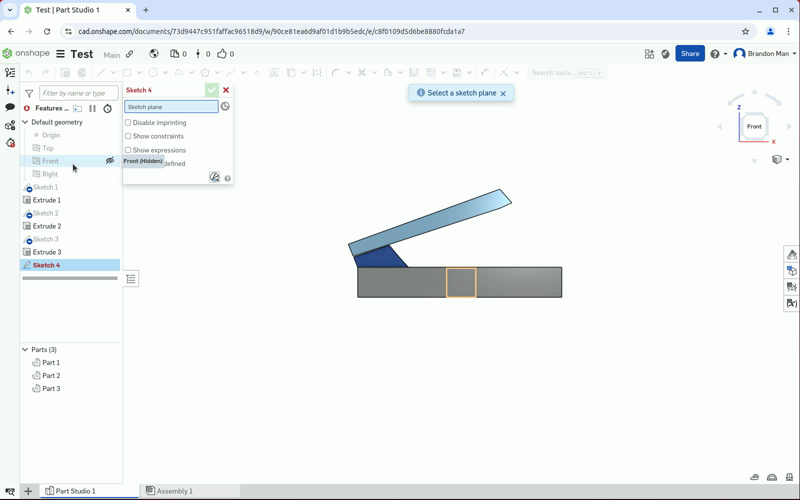
click(73, 163)
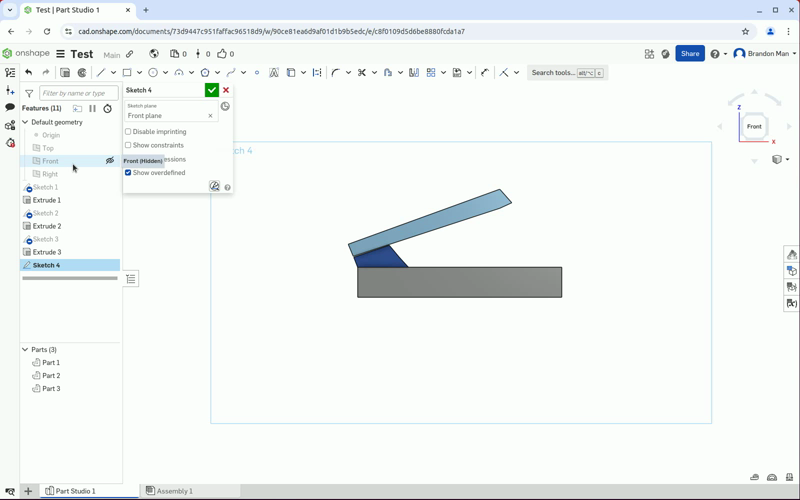
mouse_move(73, 352)
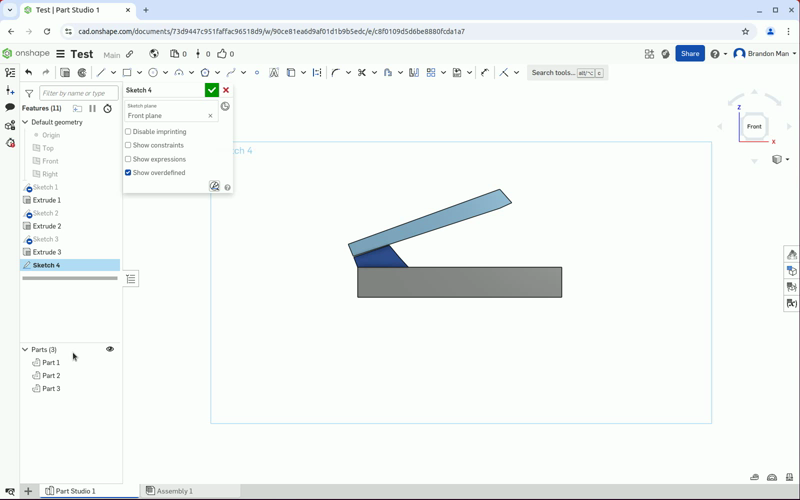
key(y)
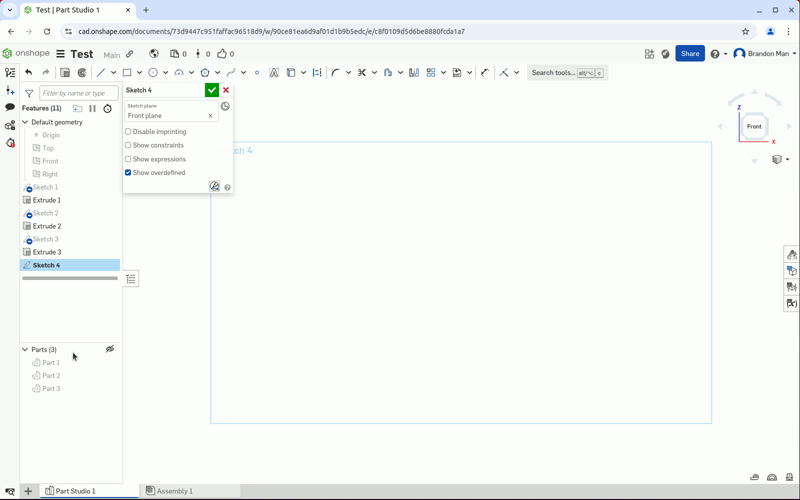
key(l)
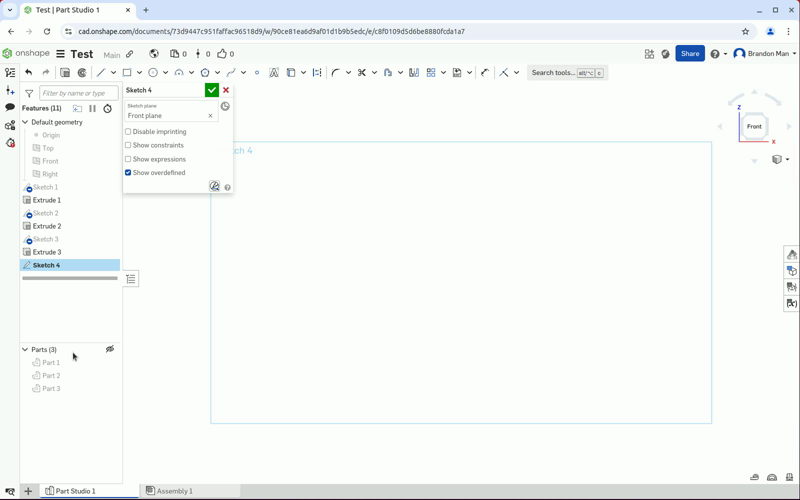
key_down(shift)
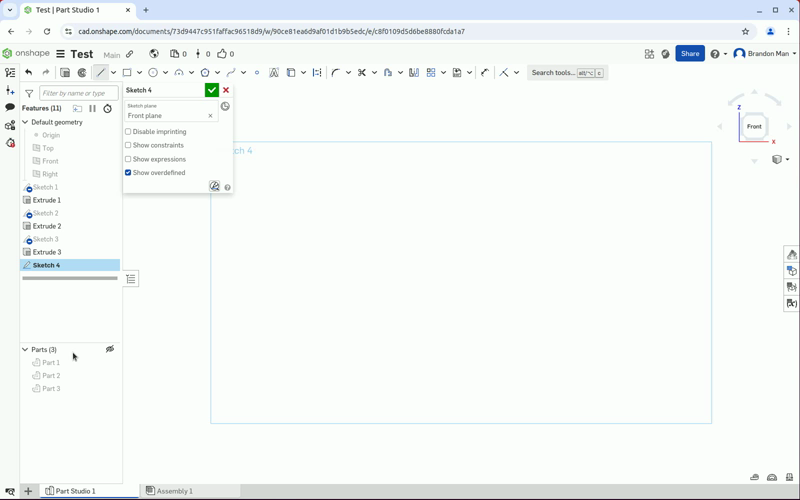
mouse_move(389, 245)
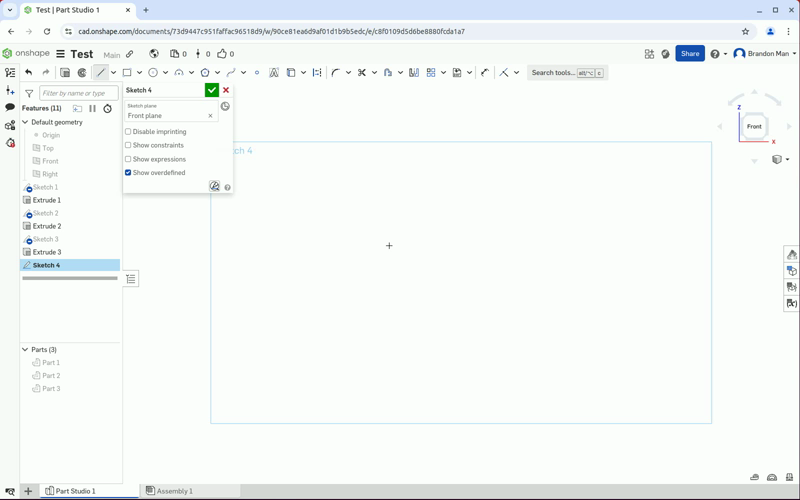
click(389, 245)
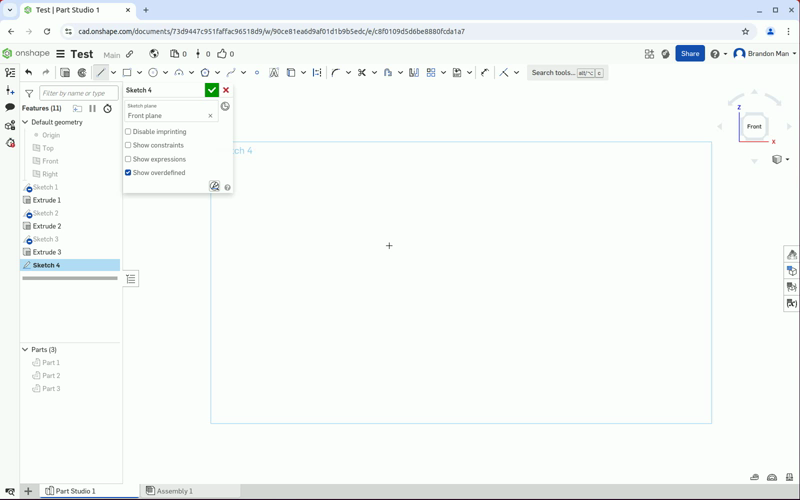
key_up(shift)
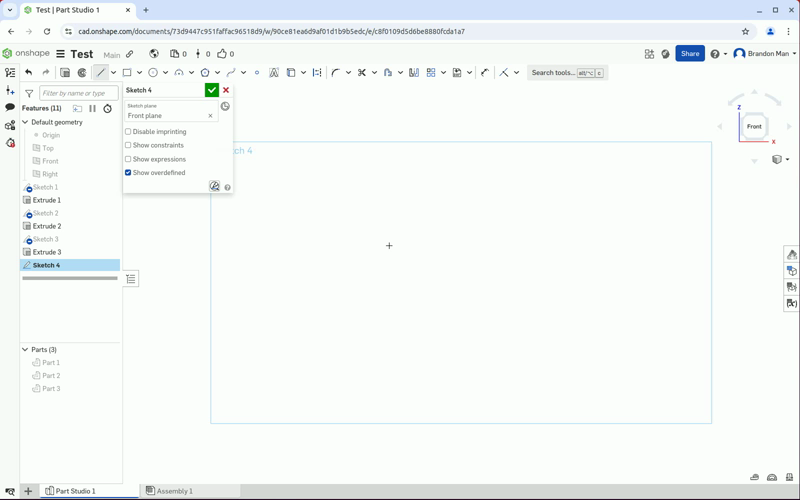
key_down(shift)
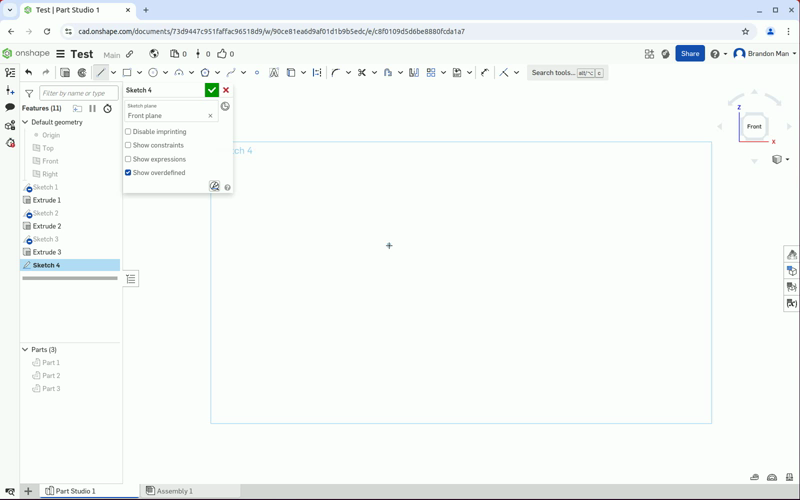
mouse_move(419, 245)
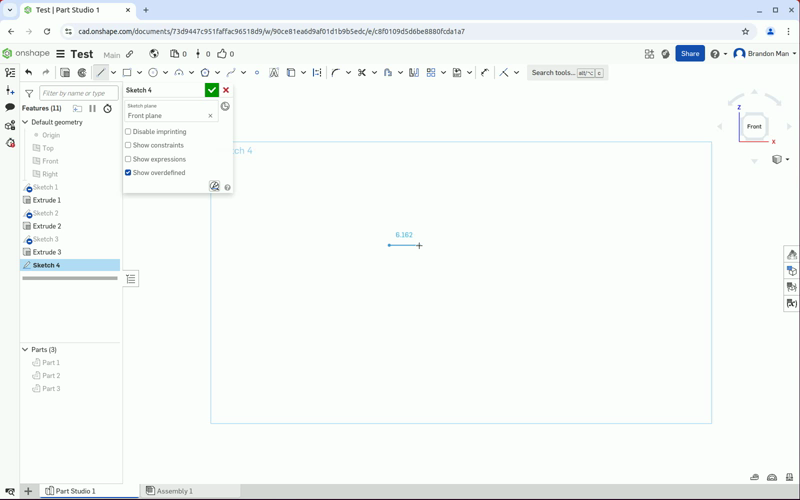
mouse_move(399, 257)
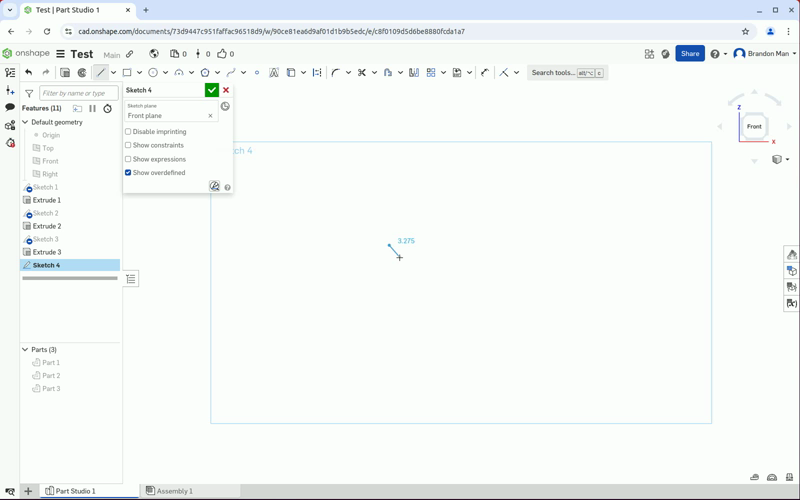
click(399, 257)
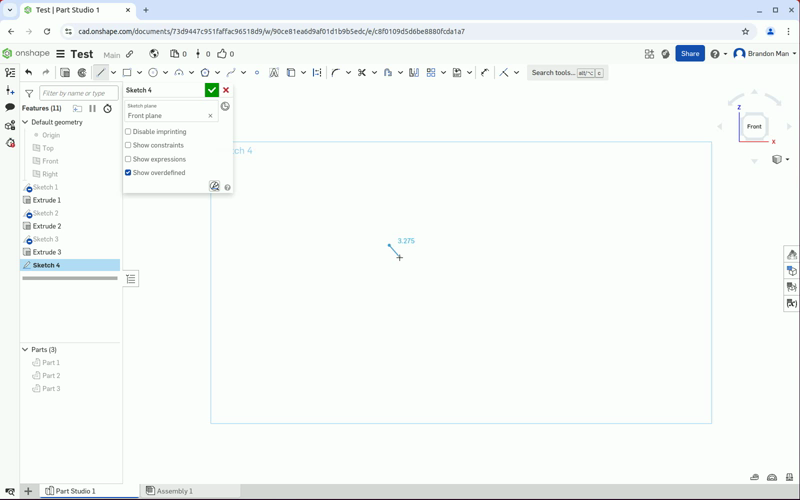
key_up(shift)
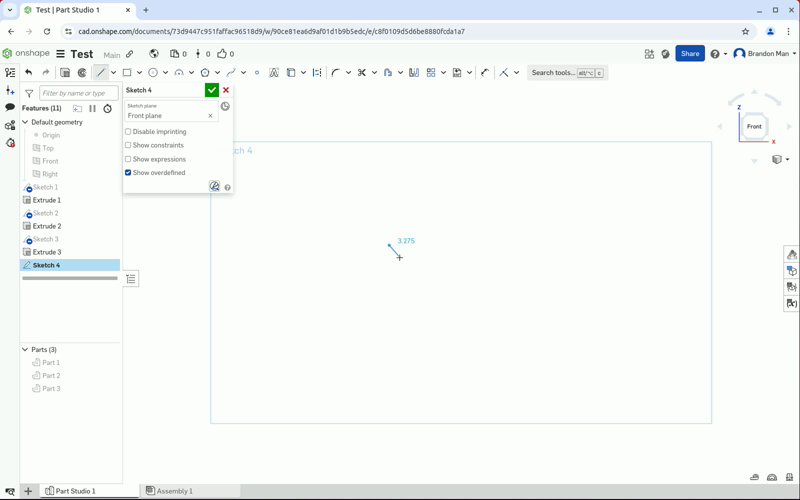
key_down(shift)
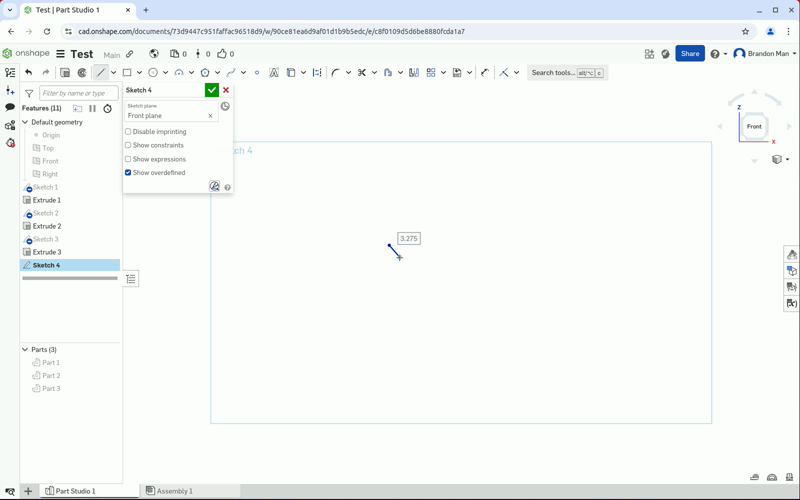
mouse_move(495, 225)
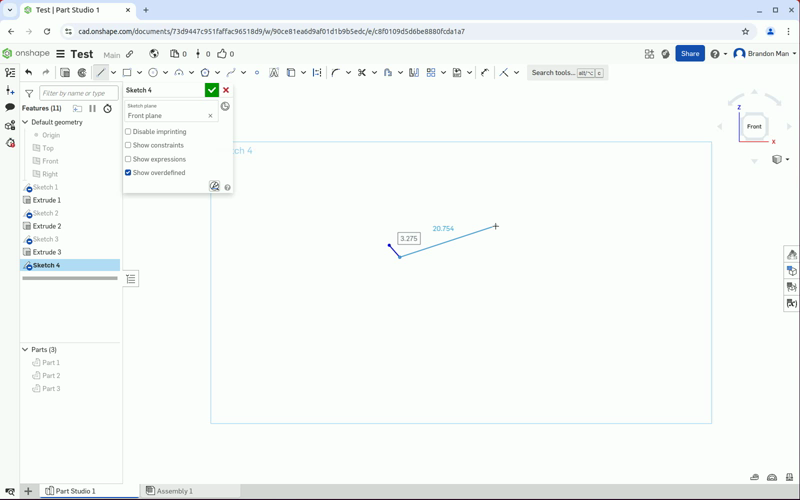
click(495, 225)
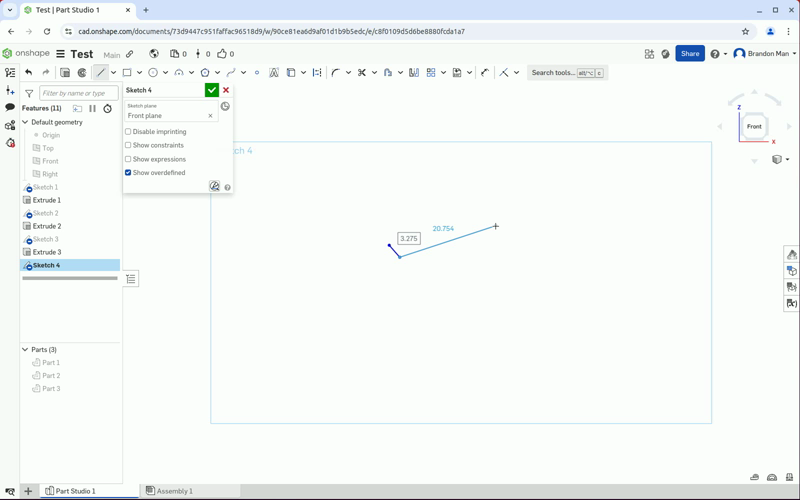
key_up(shift)
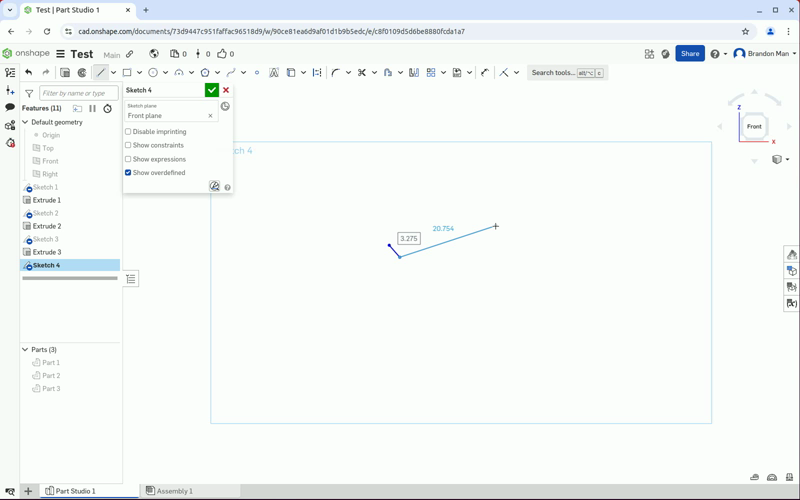
key_down(shift)
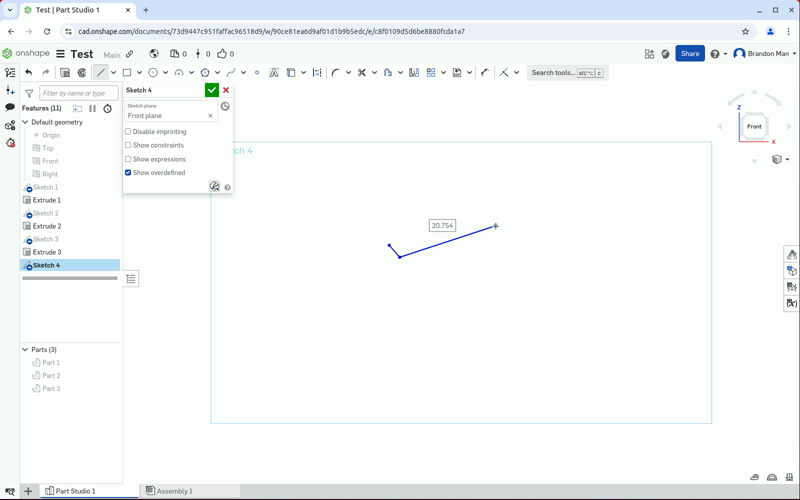
mouse_move(525, 225)
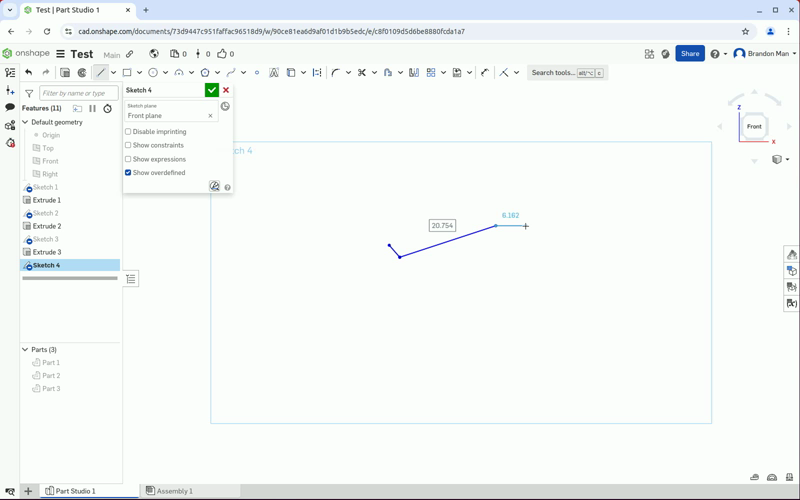
mouse_move(499, 208)
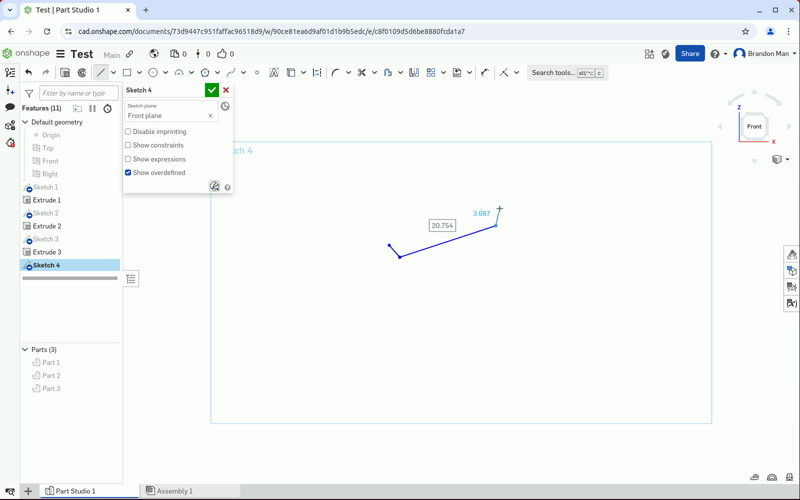
click(499, 208)
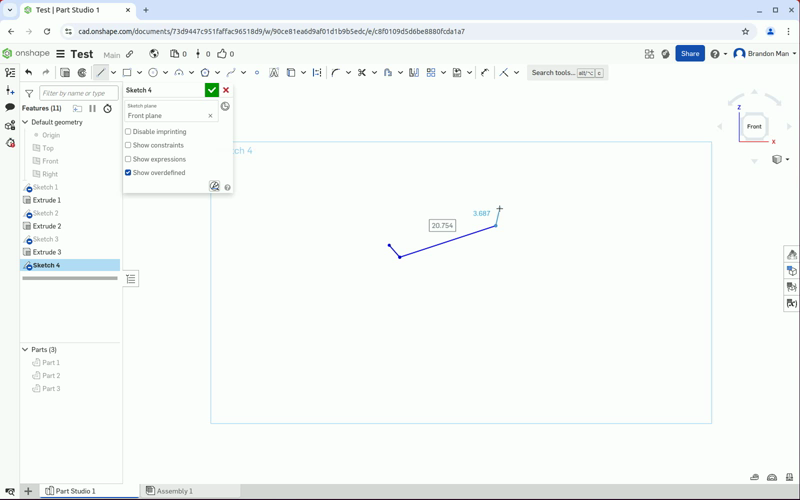
key_up(shift)
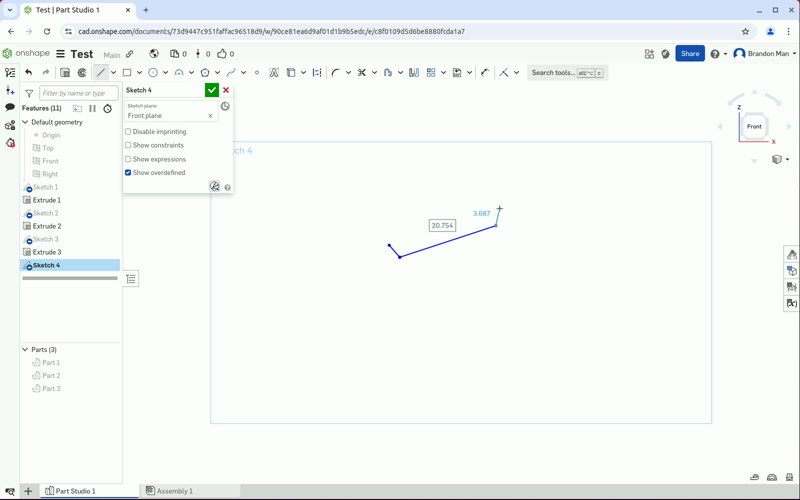
key_down(shift)
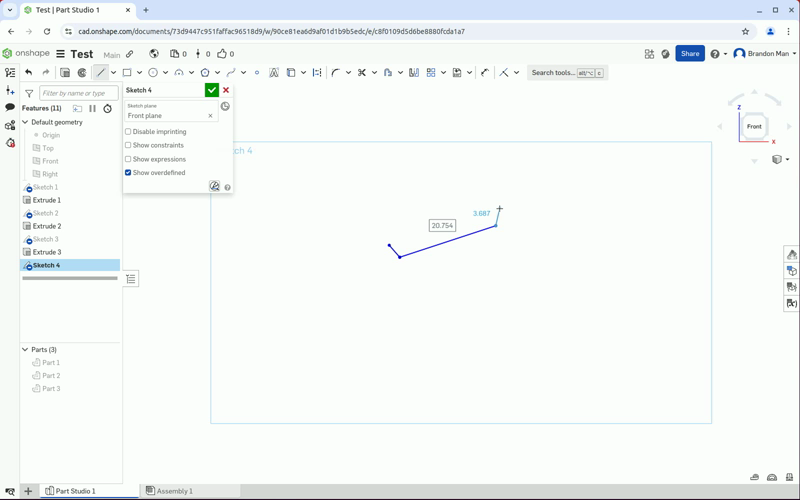
mouse_move(389, 245)
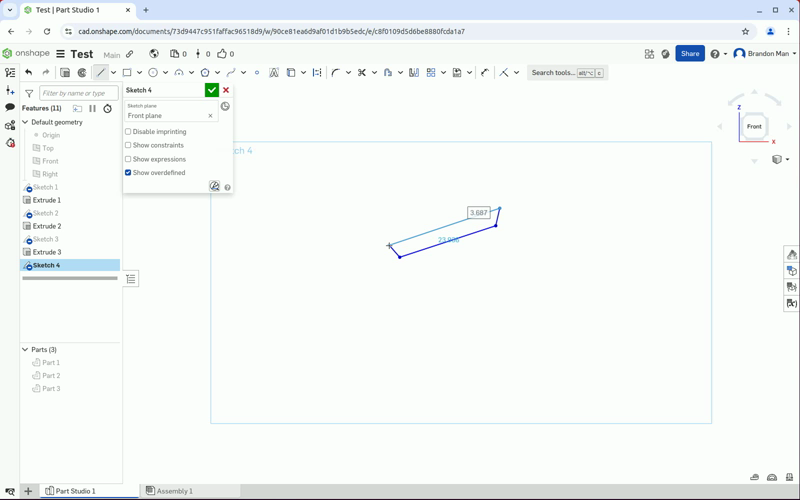
key_up(shift)
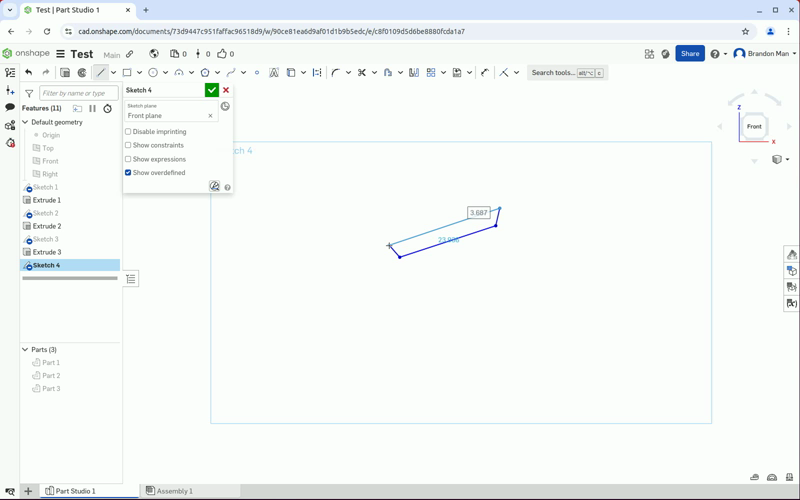
click(389, 245)
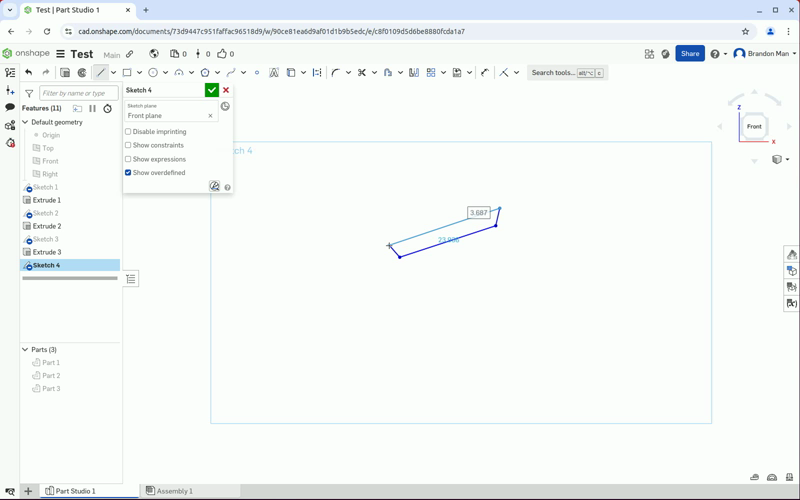
key(esc)
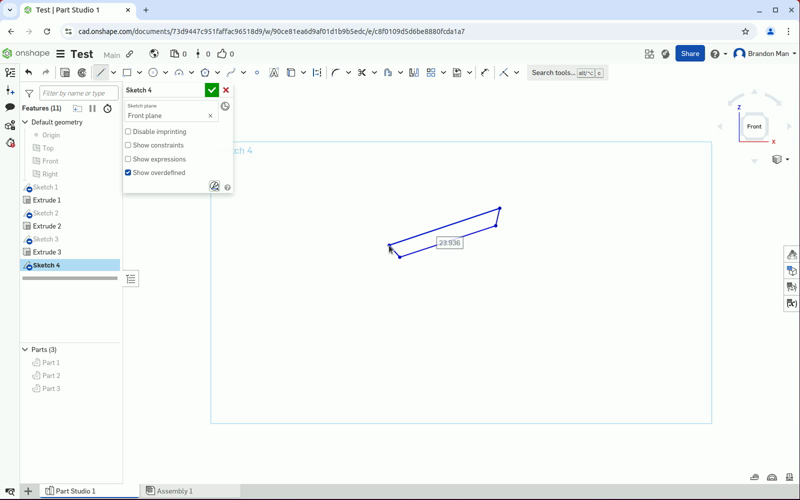
mouse_move(442, 231)
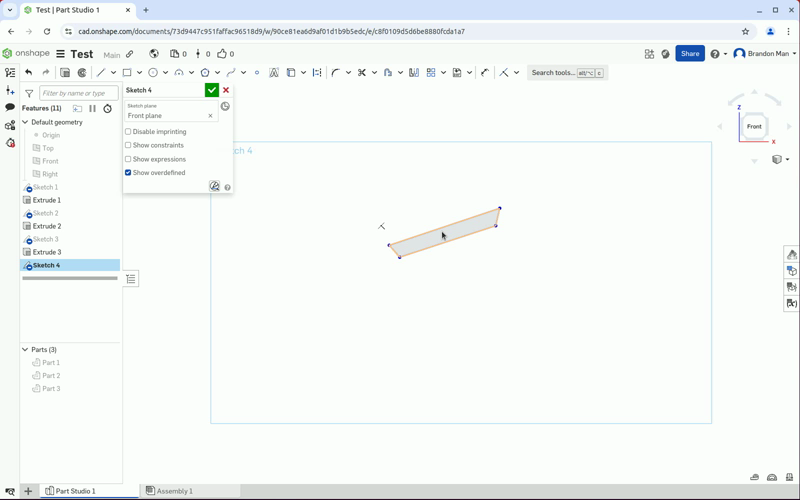
scroll(6)
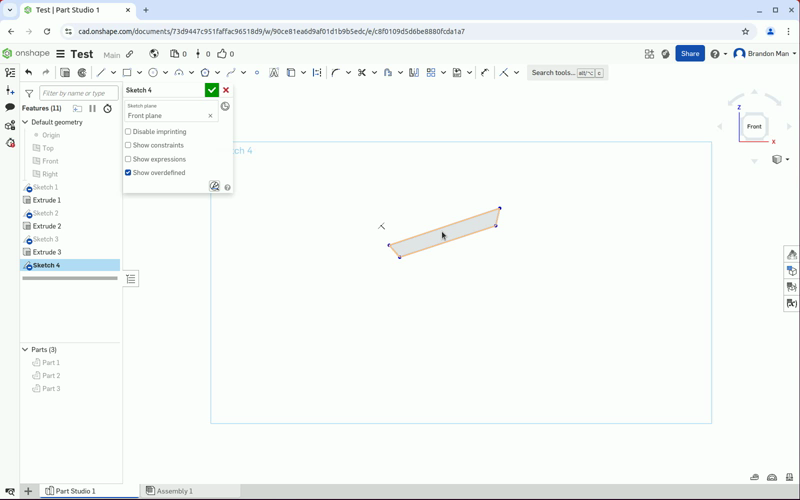
scroll(6)
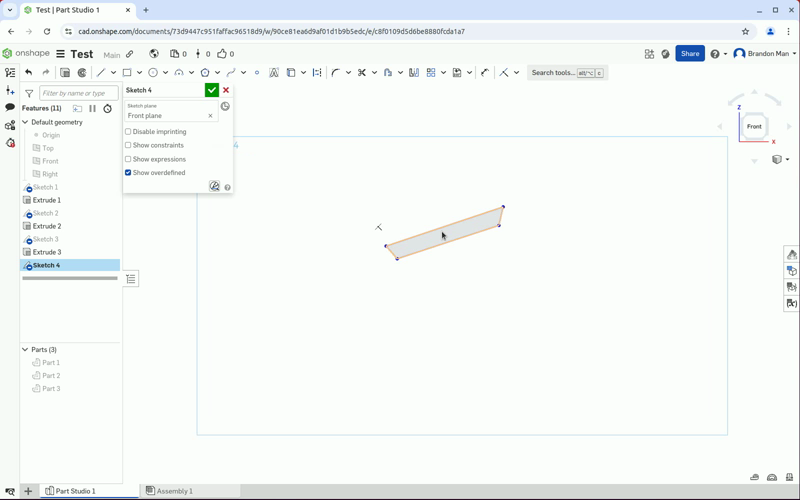
scroll(6)
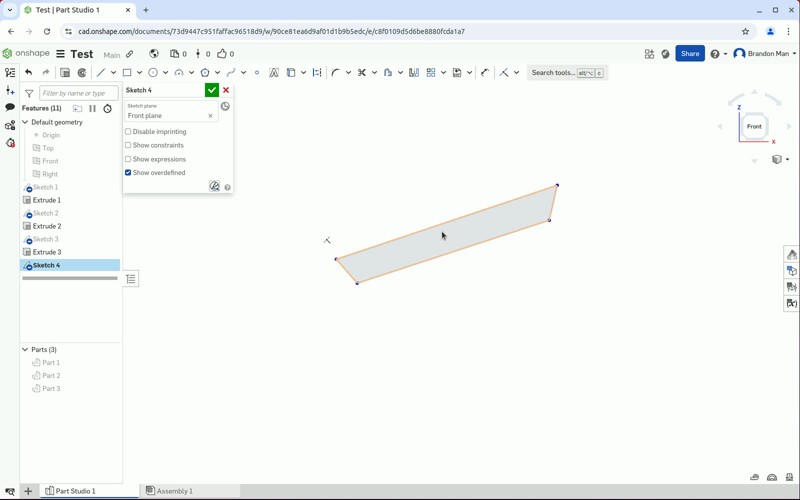
scroll(6)
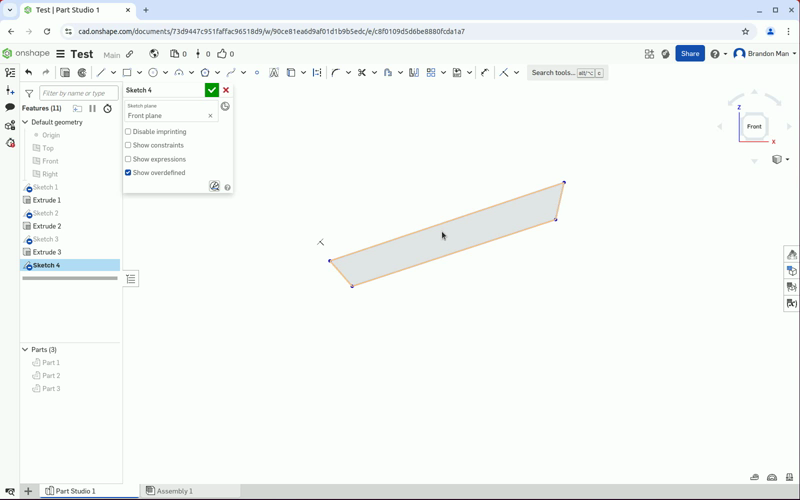
scroll(6)
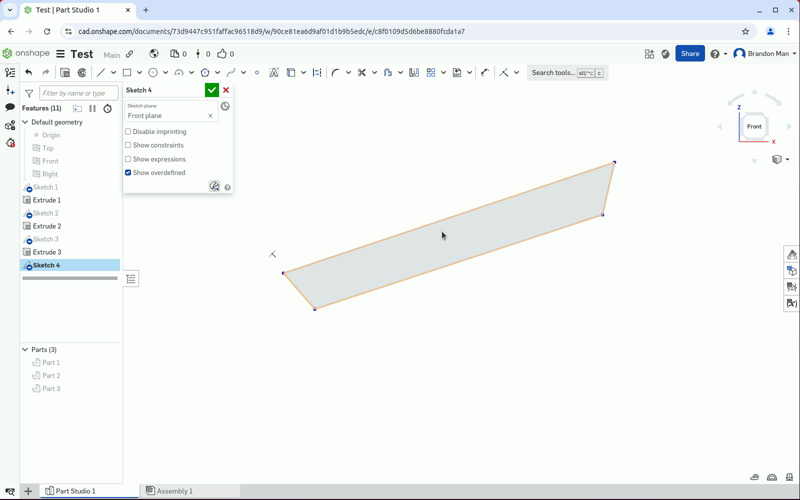
scroll(6)
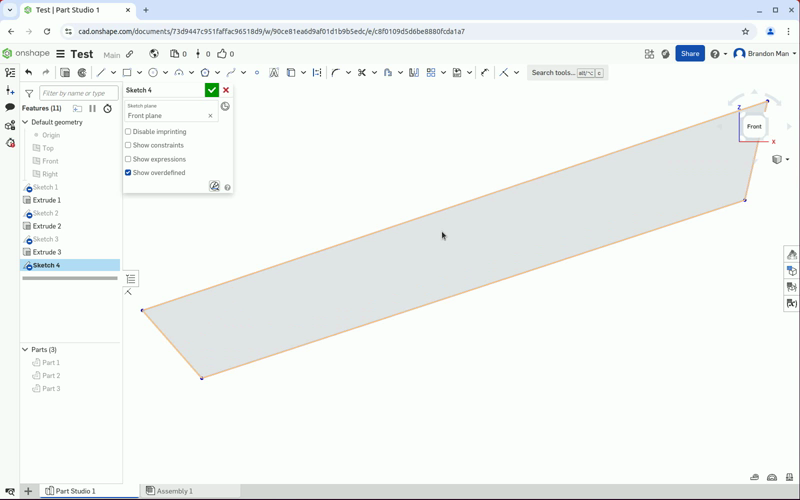
scroll(6)
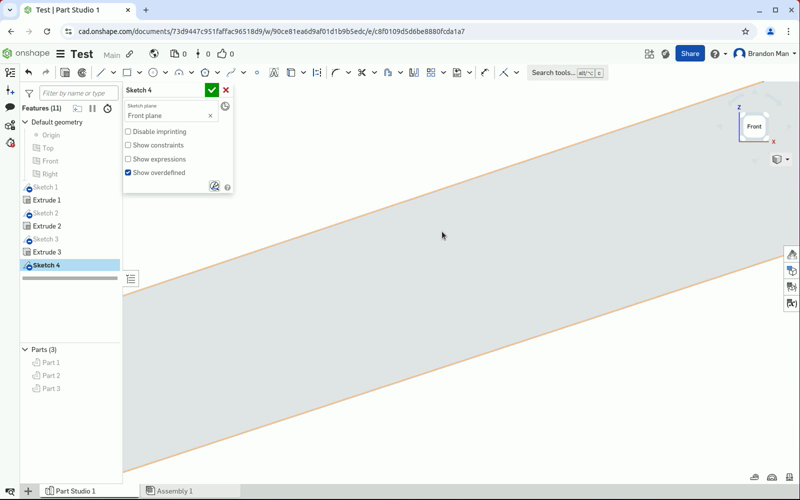
click(442, 231)
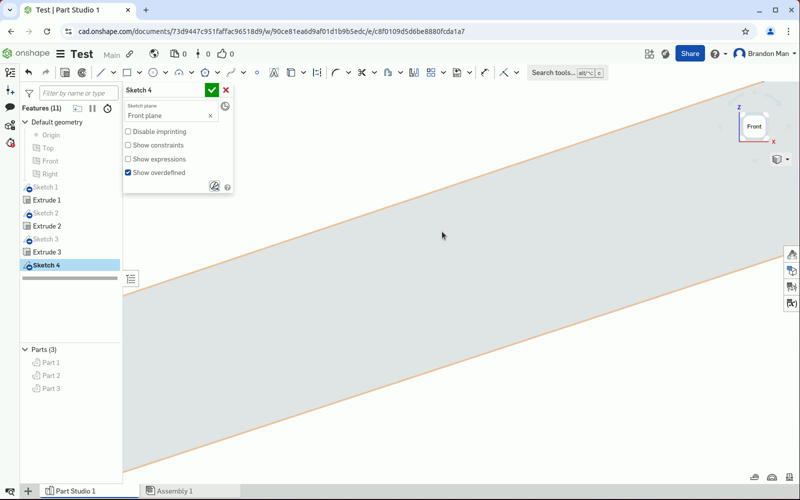
scroll(-6)
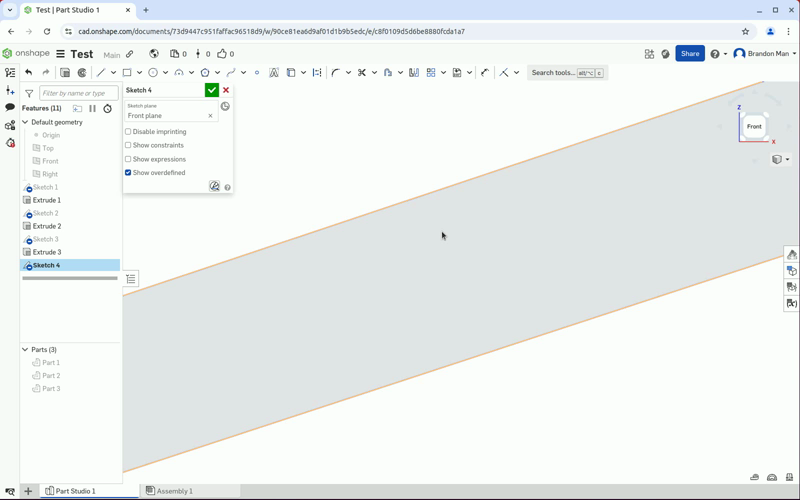
scroll(-6)
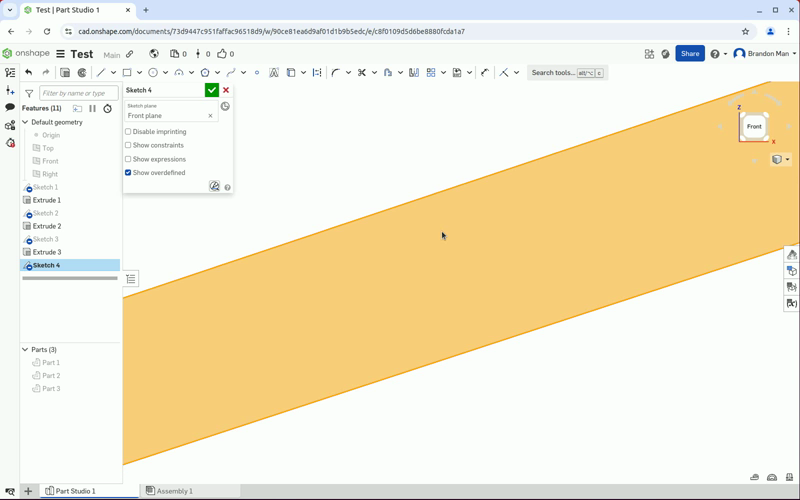
scroll(-6)
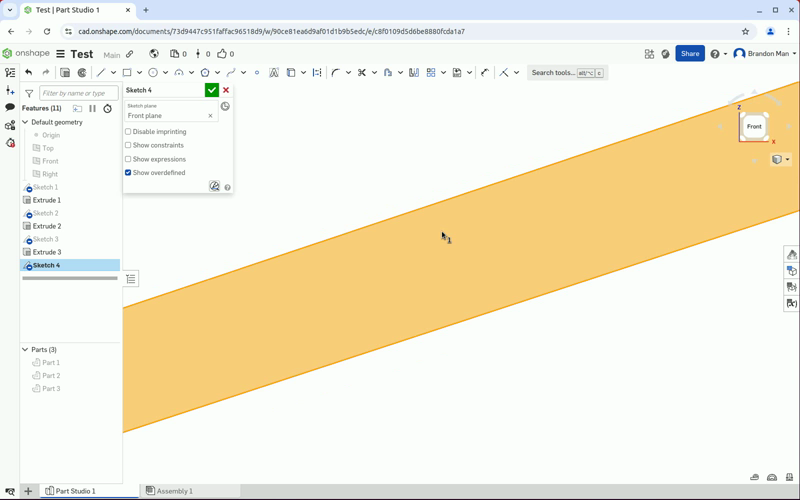
scroll(-6)
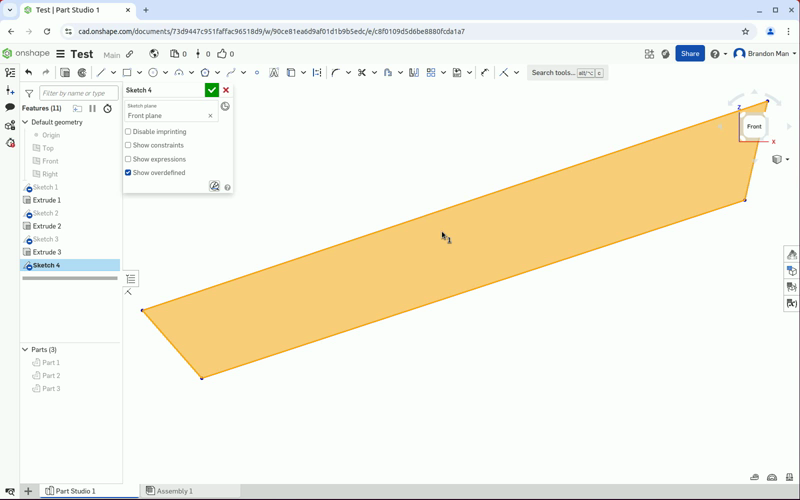
scroll(-6)
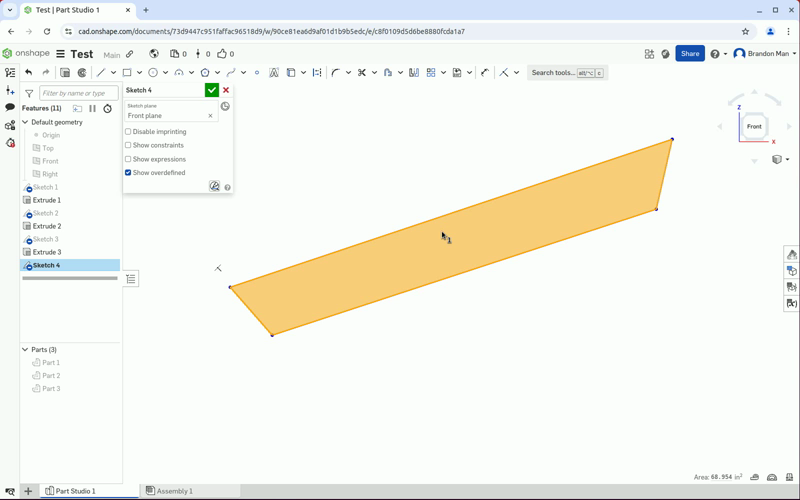
scroll(-6)
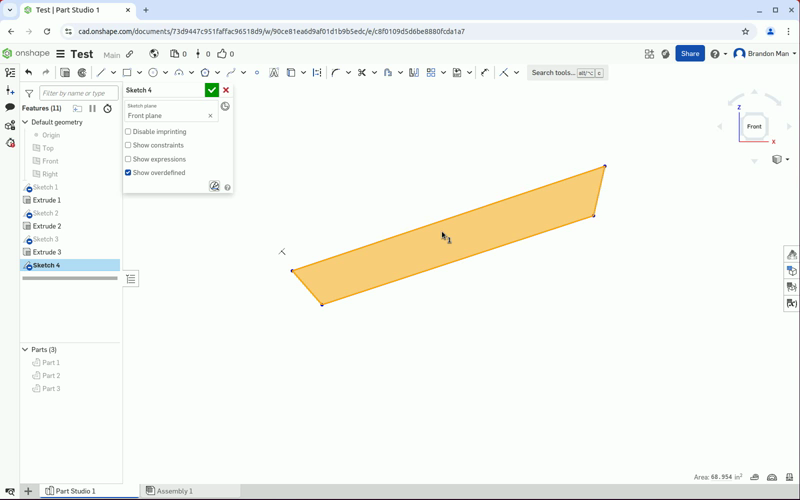
scroll(-6)
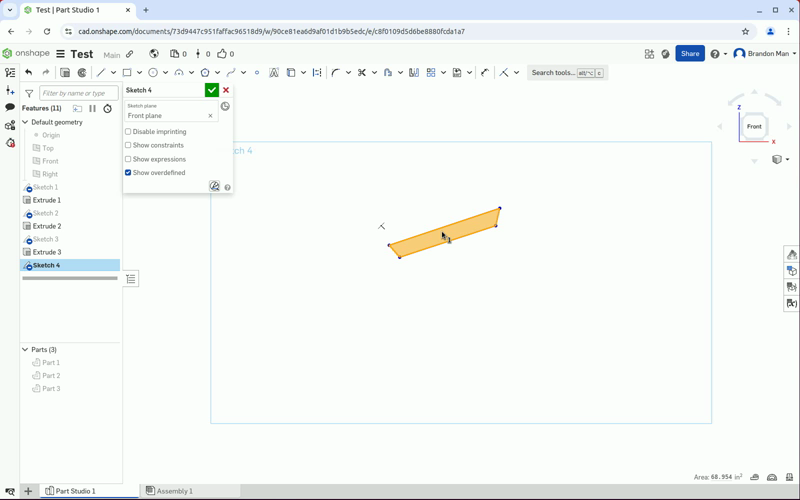
mouse_move(73, 352)
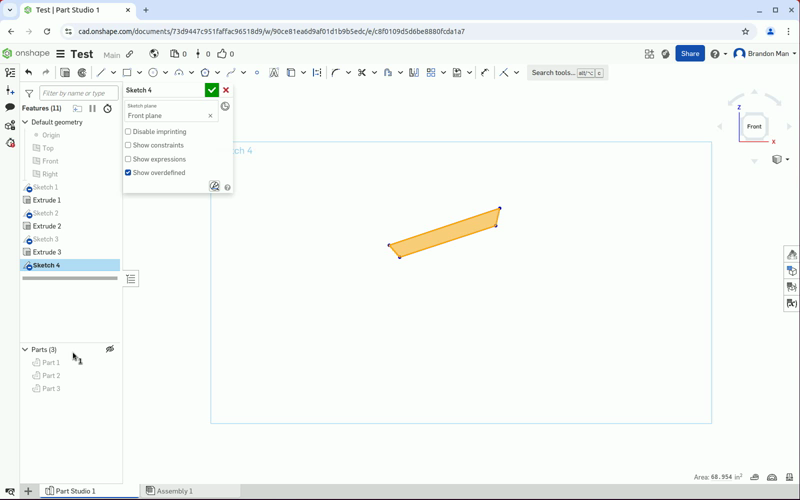
key(shift+y)
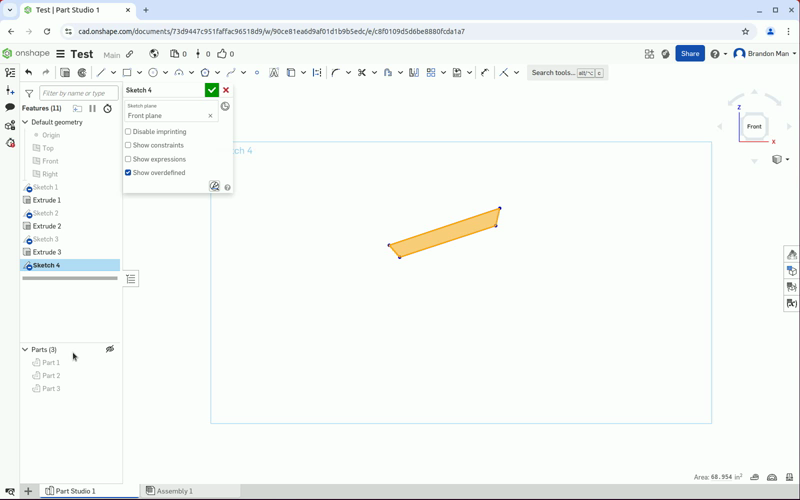
key(shift+e)
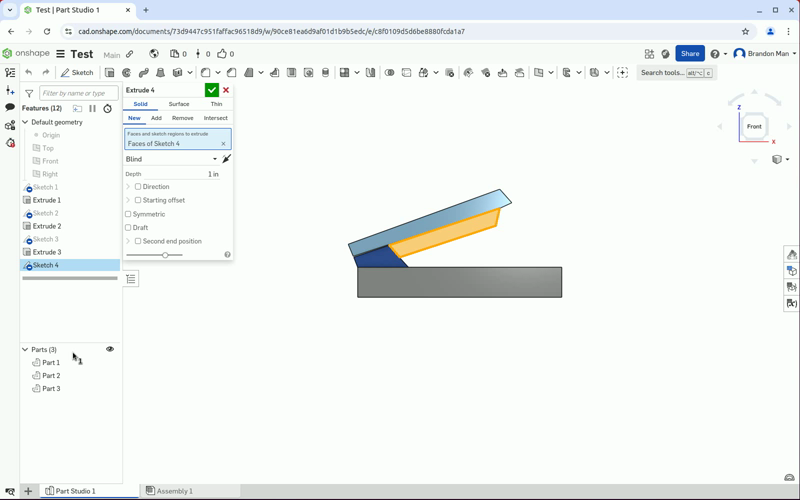
mouse_move(143, 106)
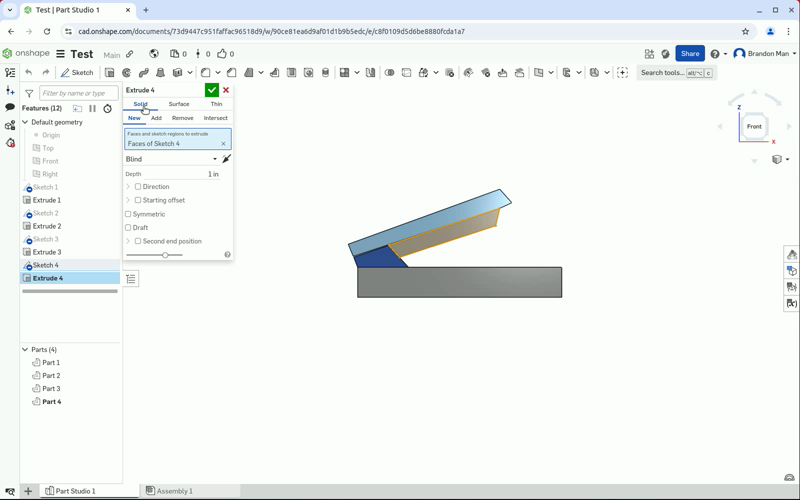
click(143, 106)
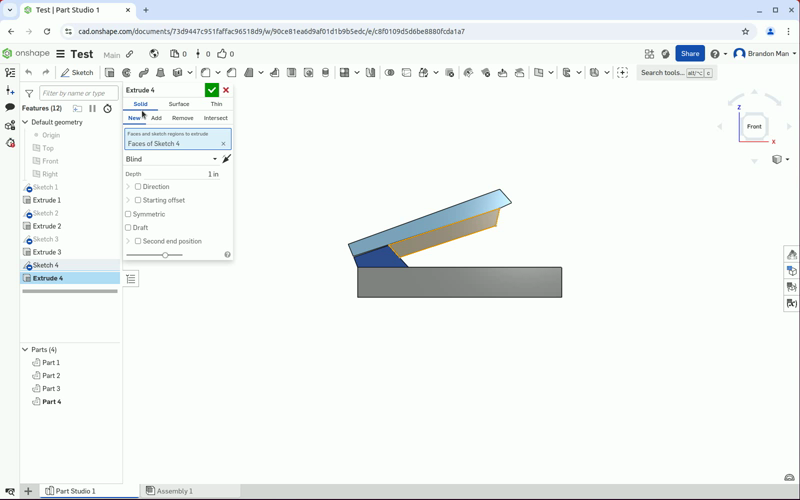
mouse_move(137, 120)
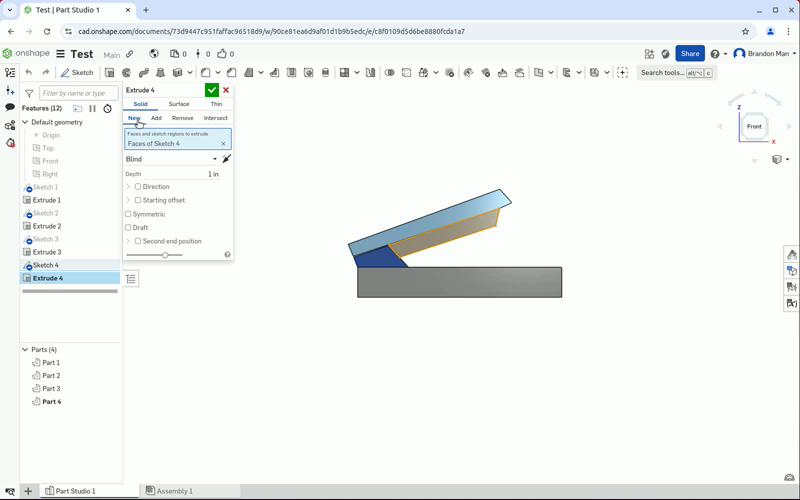
click(137, 120)
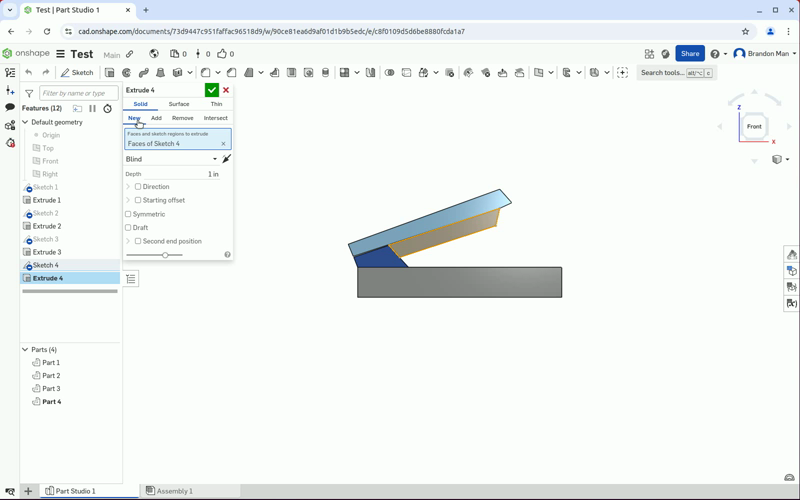
key(tab, 4)
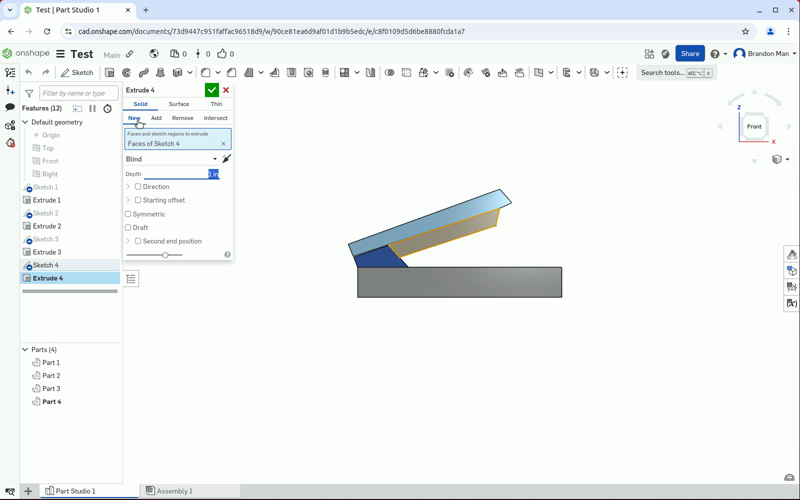
text(6.258)
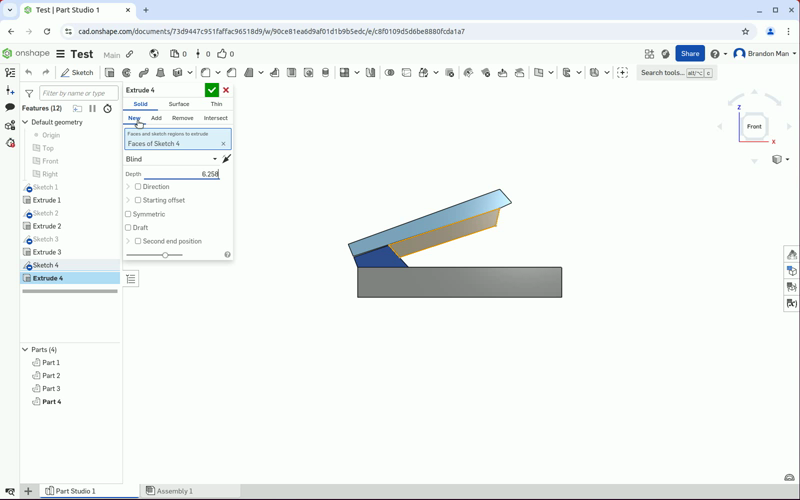
key(tab, 3)
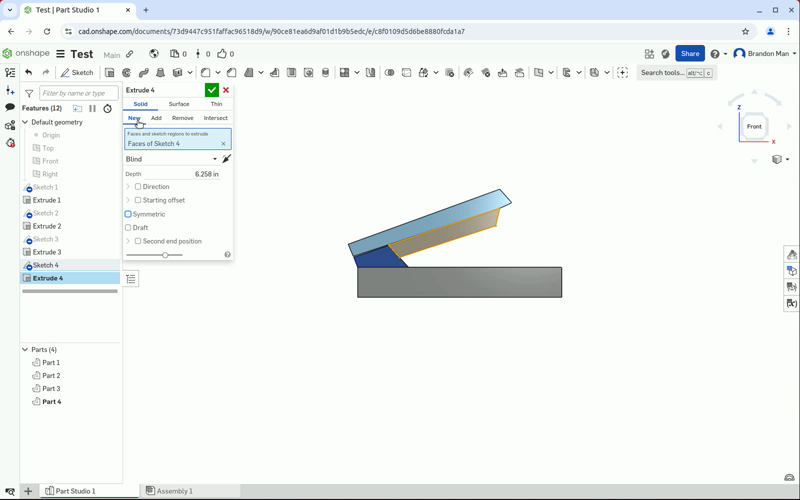
key(space)
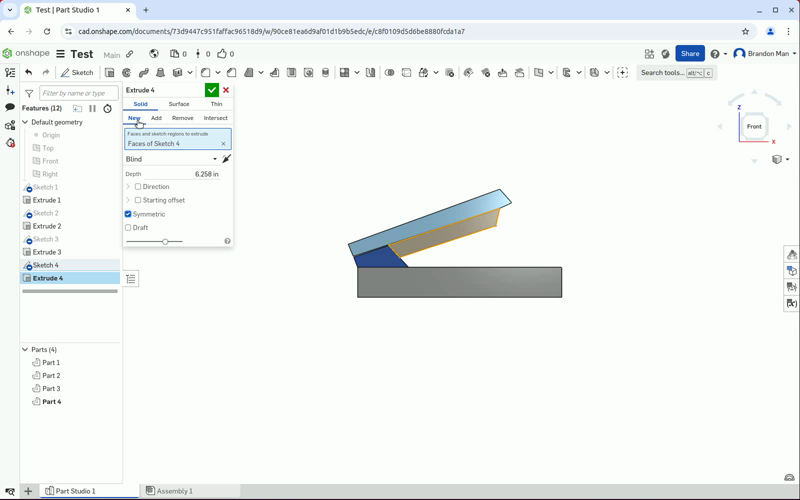
key(enter)
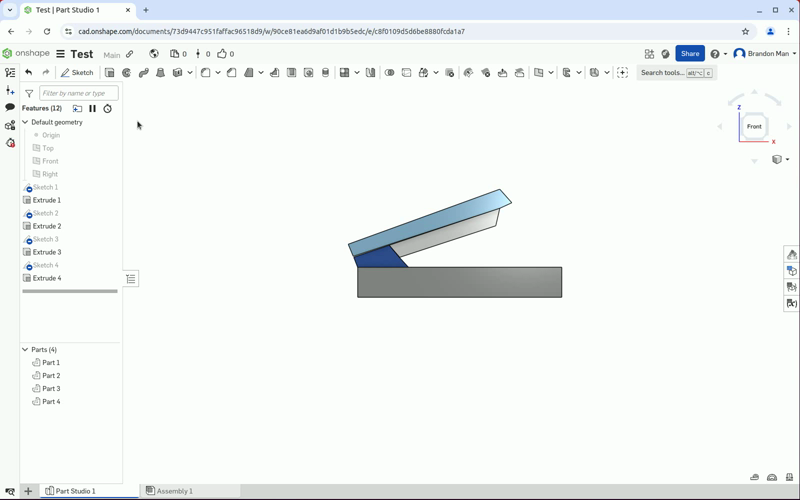
key(shift+h)
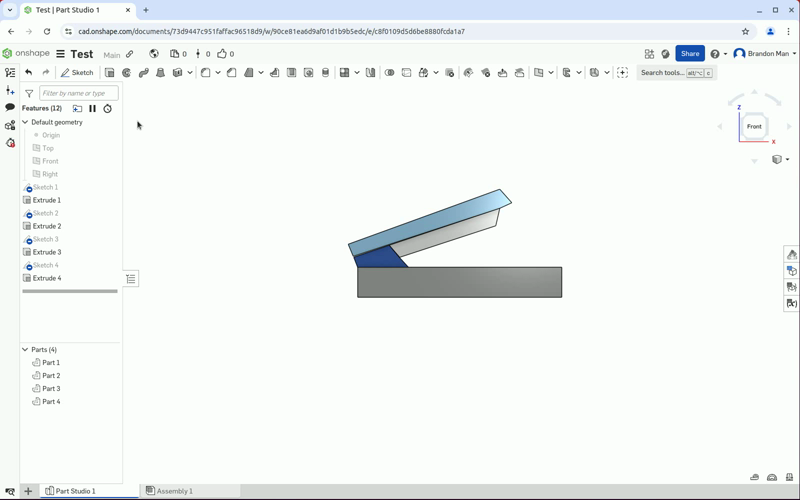
key(shift+h)
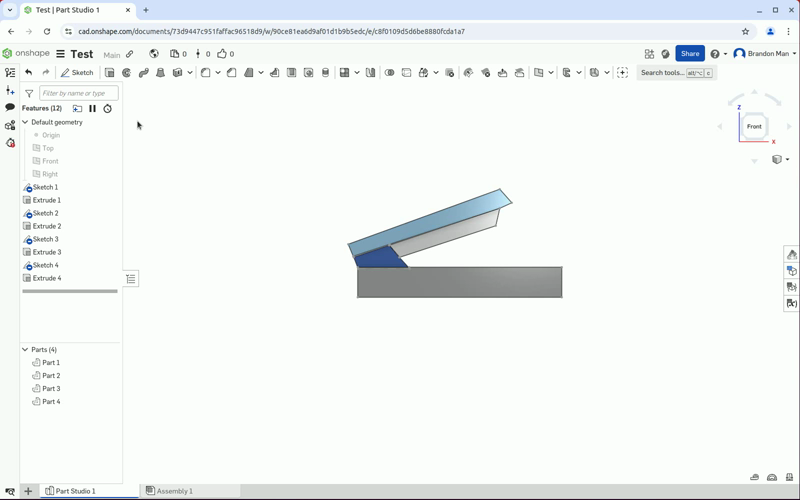
key(shift+7)
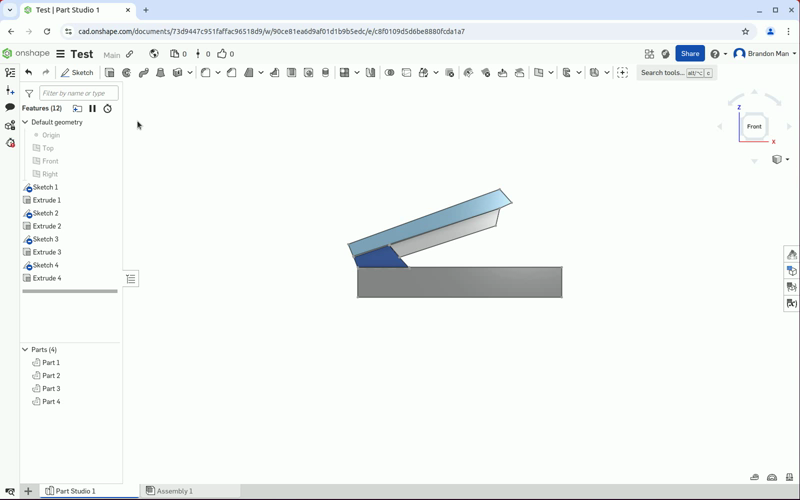
key(left, 2)
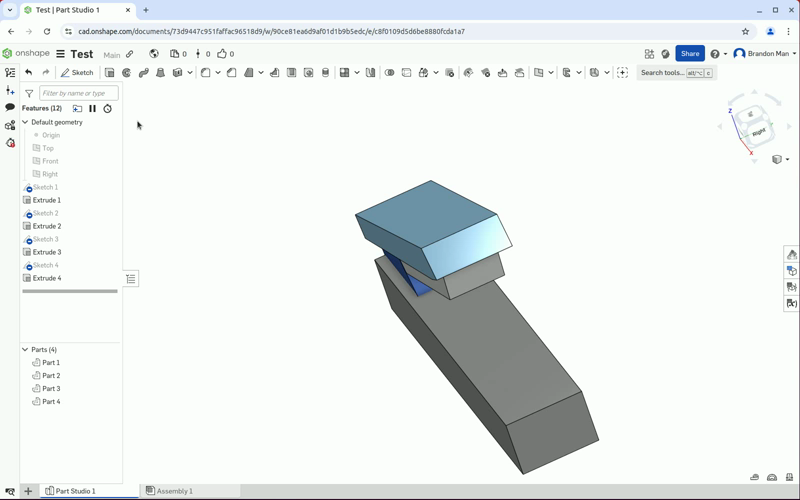
key(down, 2)
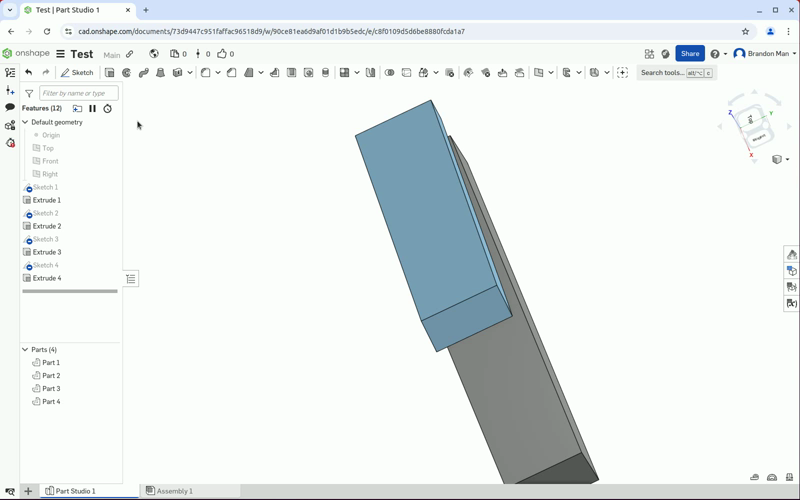
key(up, 2)
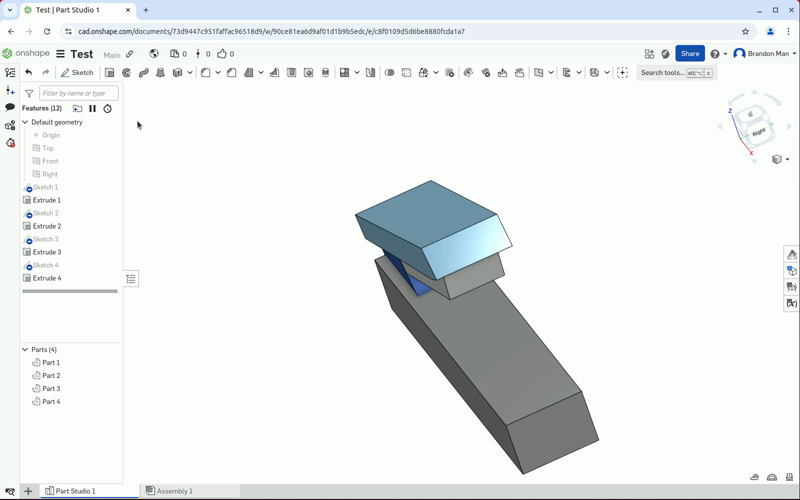
key(right, 2)
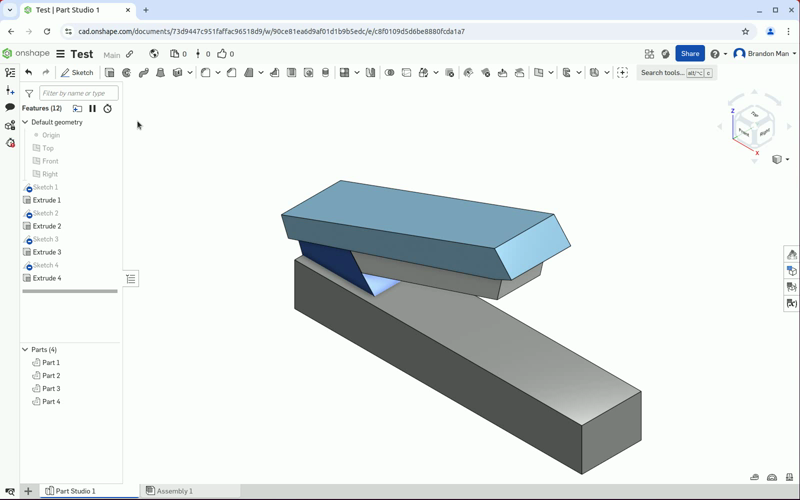
mouse_move(73, 189)
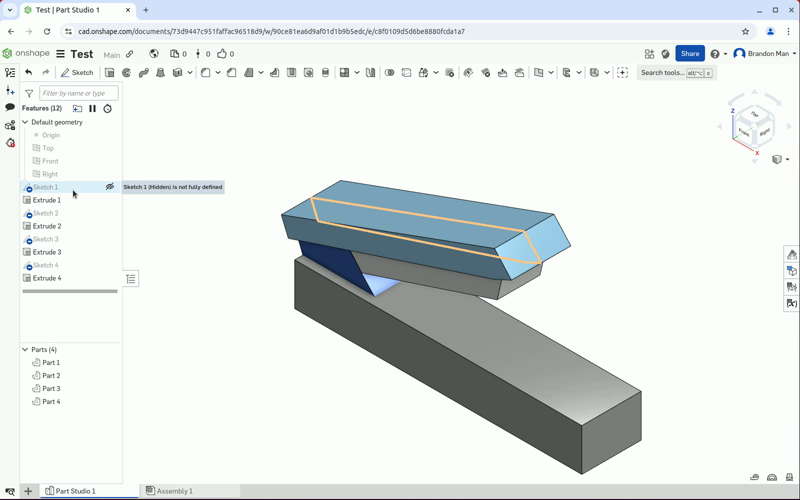
click(73, 189)